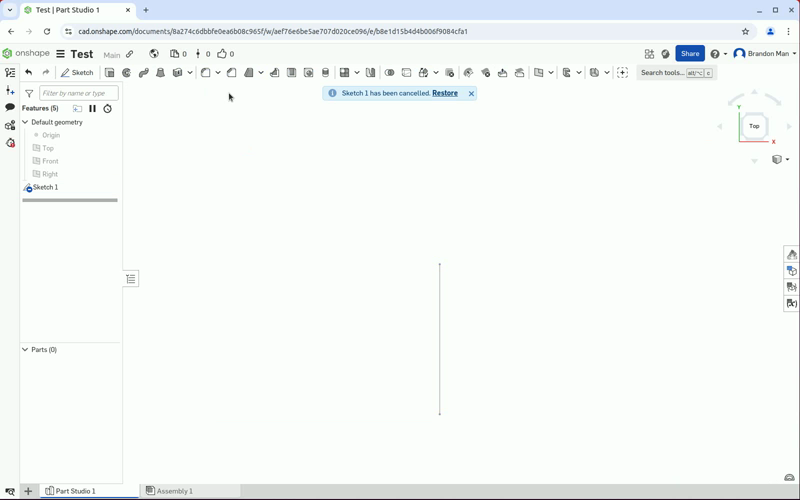
key(shift+h)
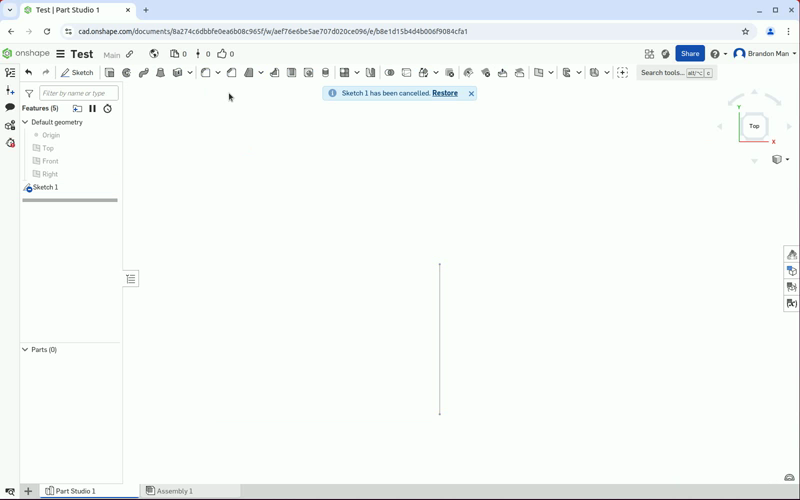
key(shift+s)
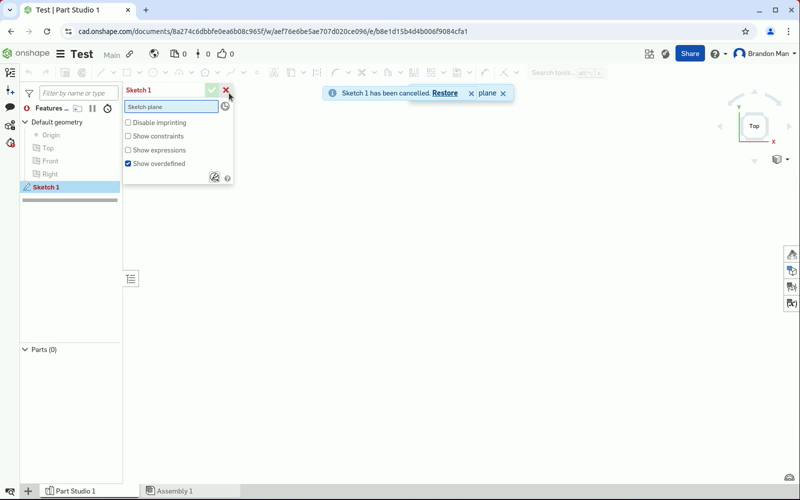
mouse_move(73, 150)
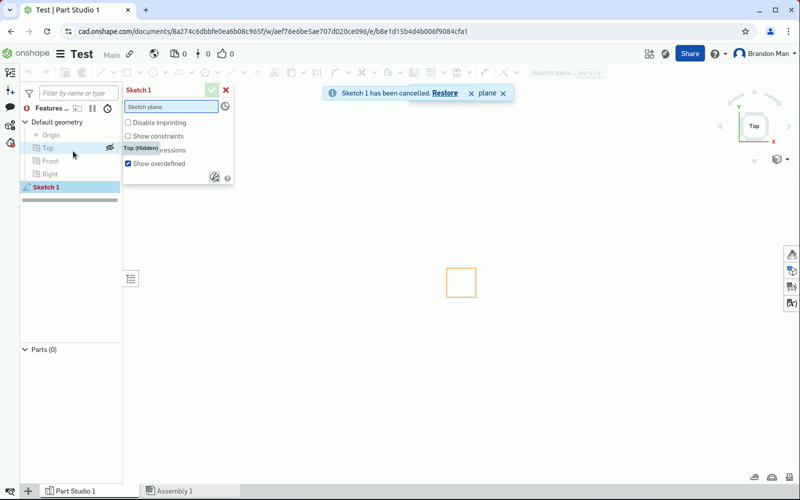
click(73, 150)
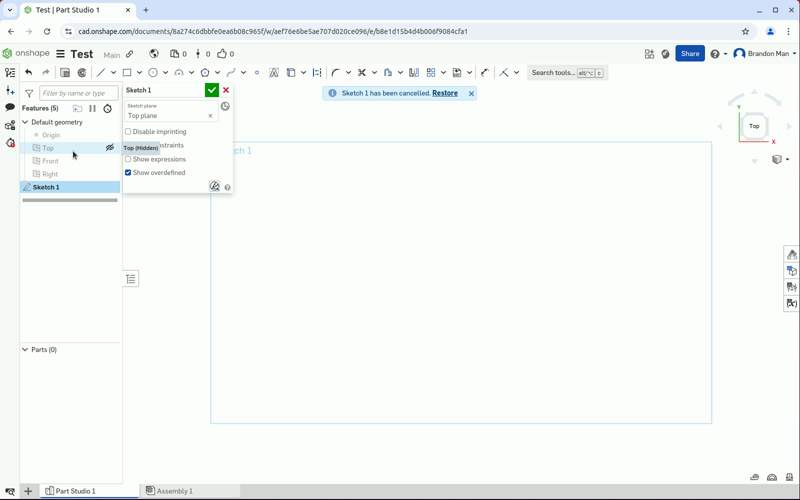
mouse_move(73, 352)
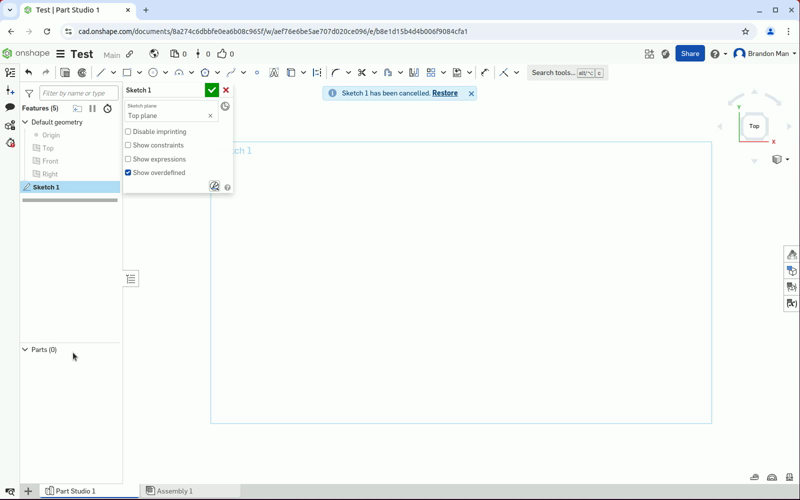
key(y)
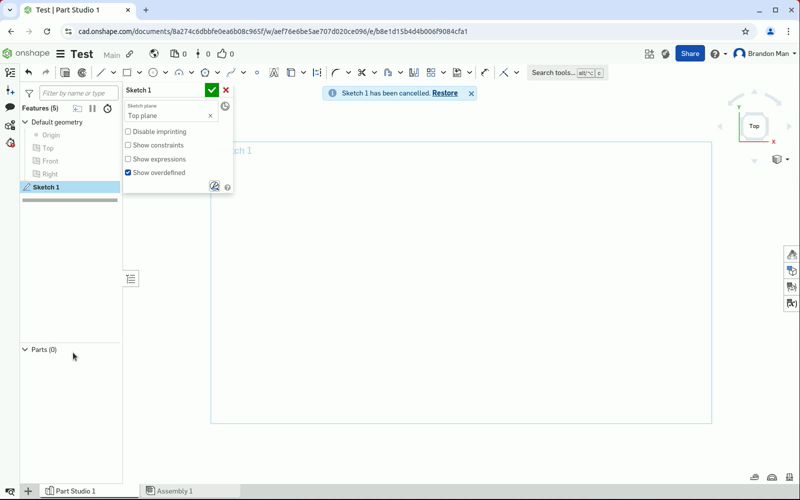
key(l)
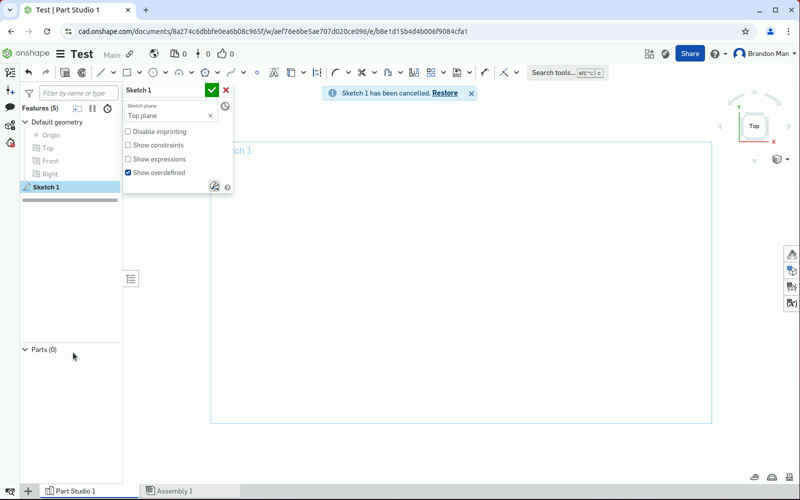
key_down(shift)
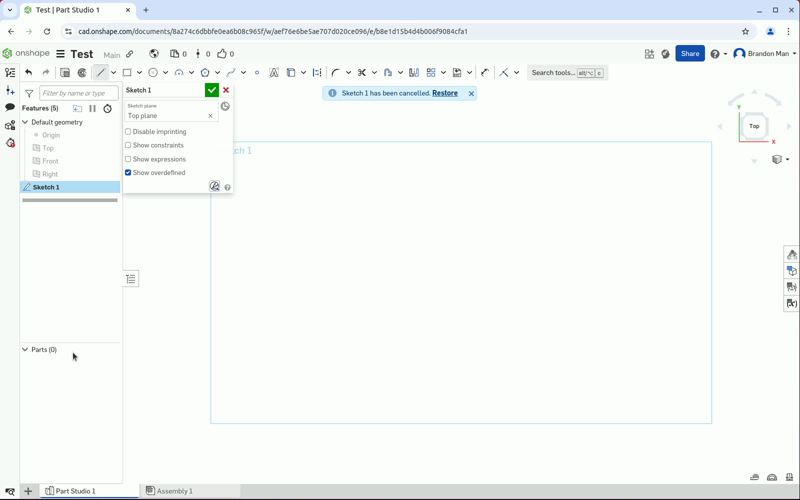
mouse_move(454, 288)
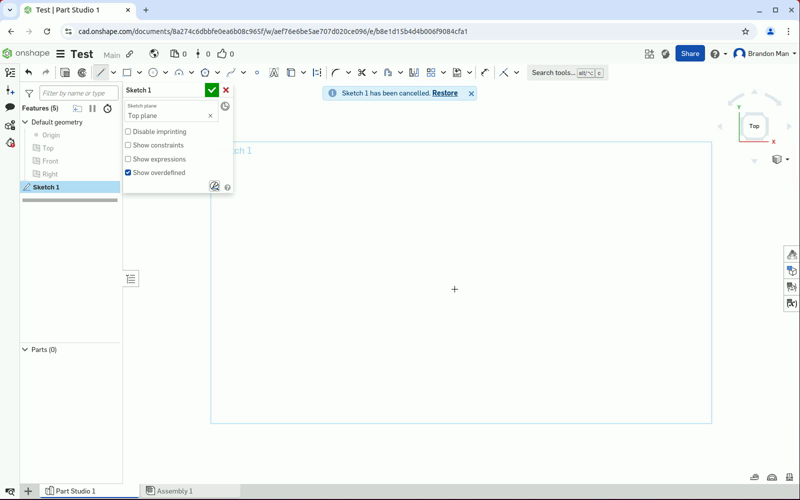
click(454, 288)
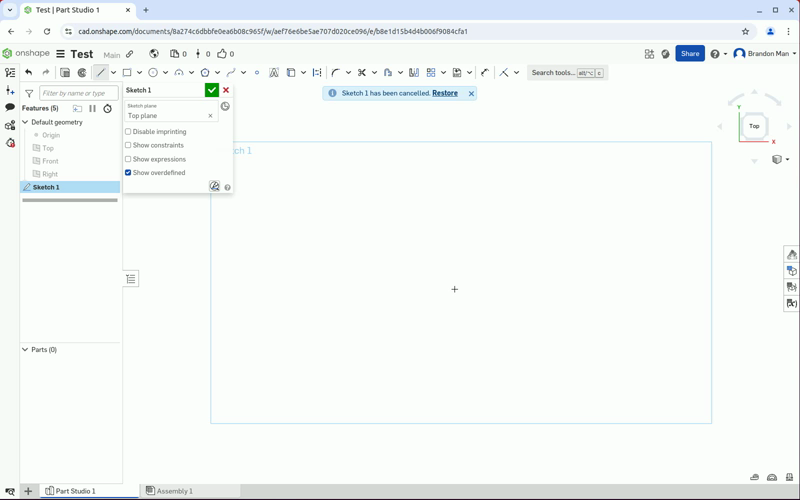
key_up(shift)
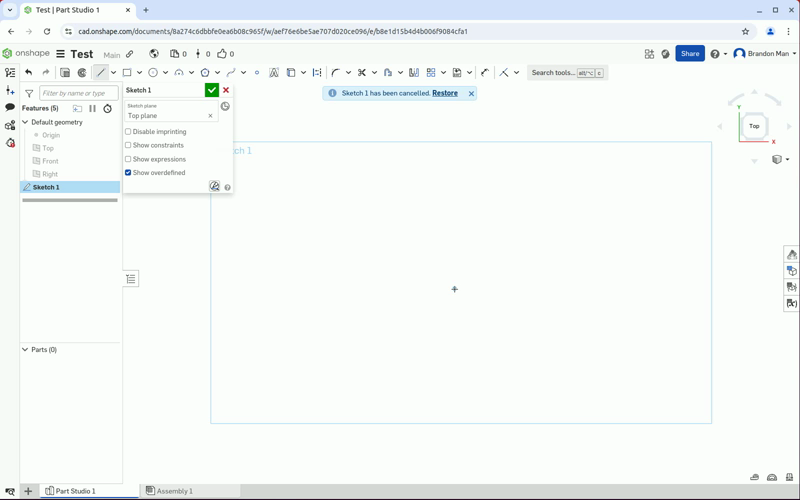
key_down(shift)
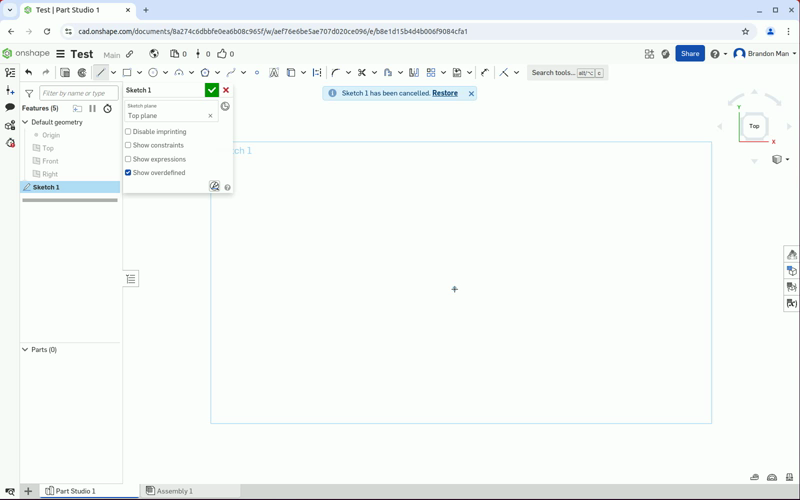
mouse_move(484, 288)
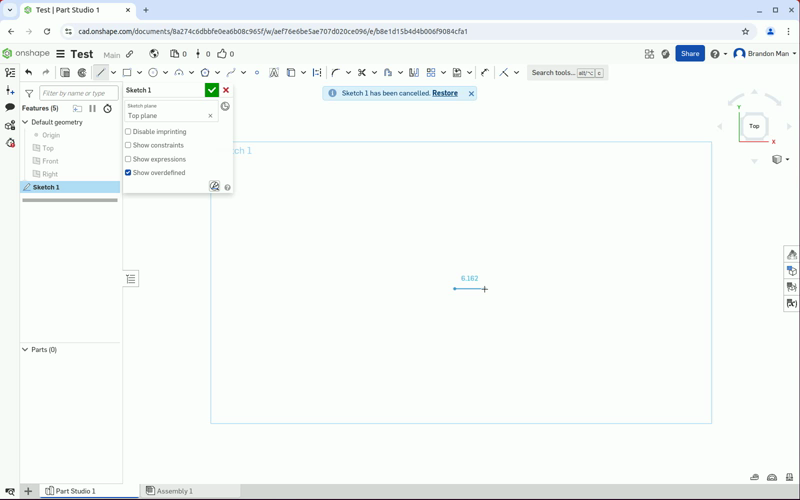
mouse_move(467, 288)
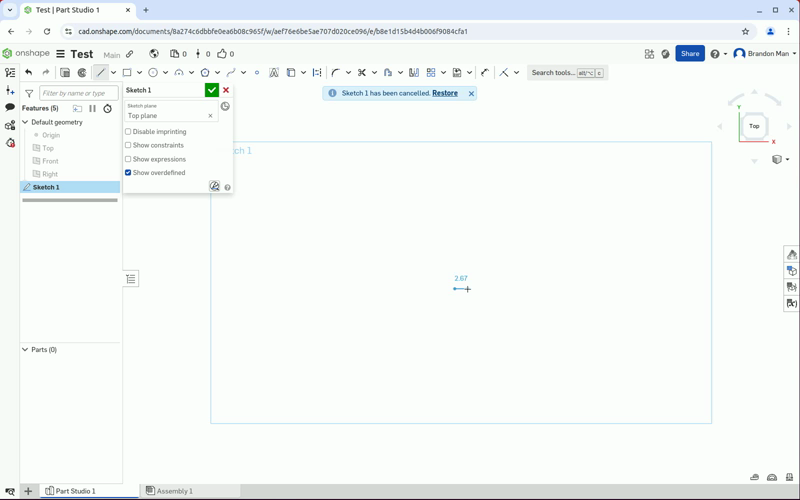
click(467, 288)
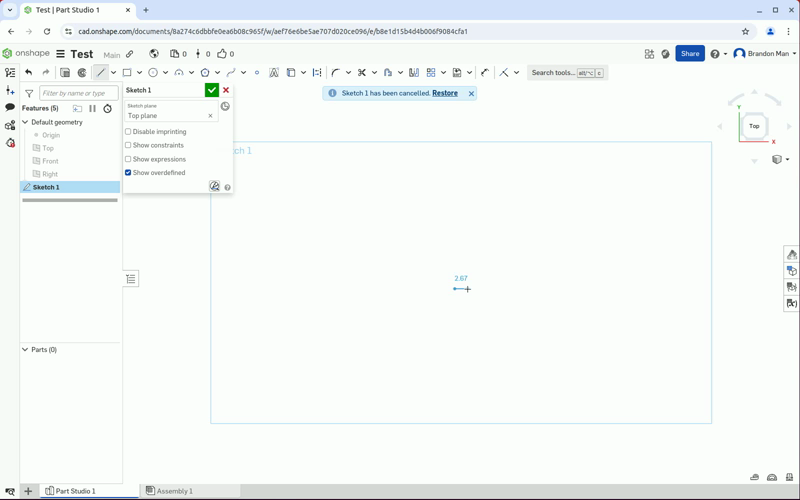
key_up(shift)
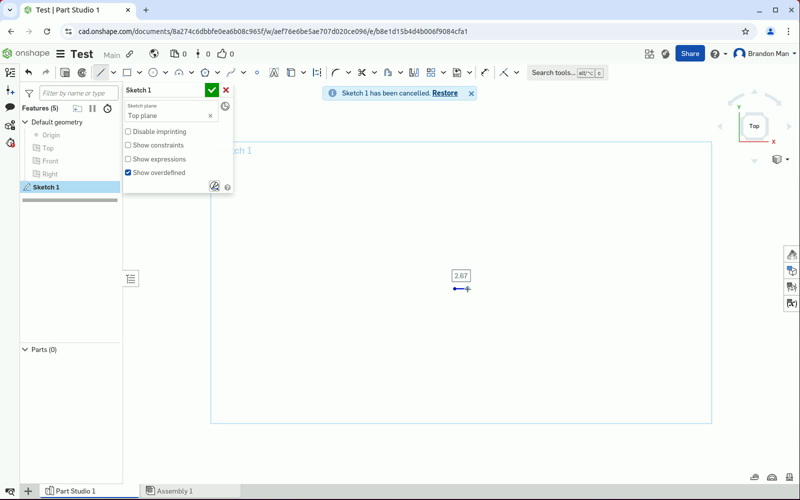
key_down(shift)
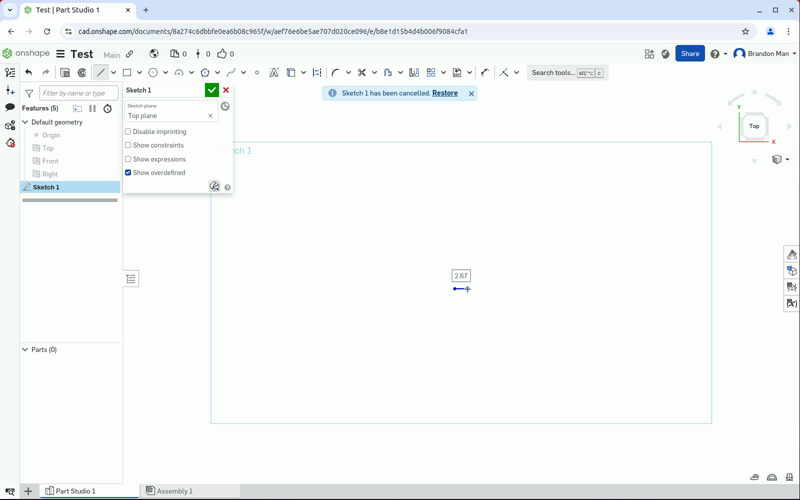
mouse_move(497, 288)
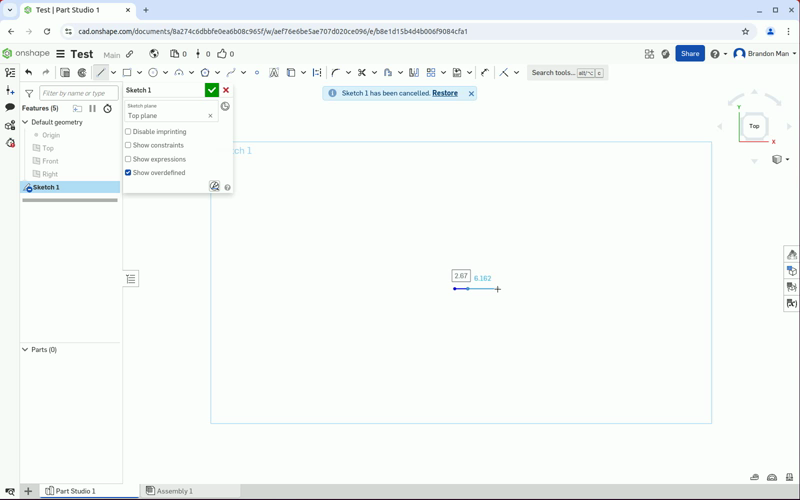
mouse_move(467, 276)
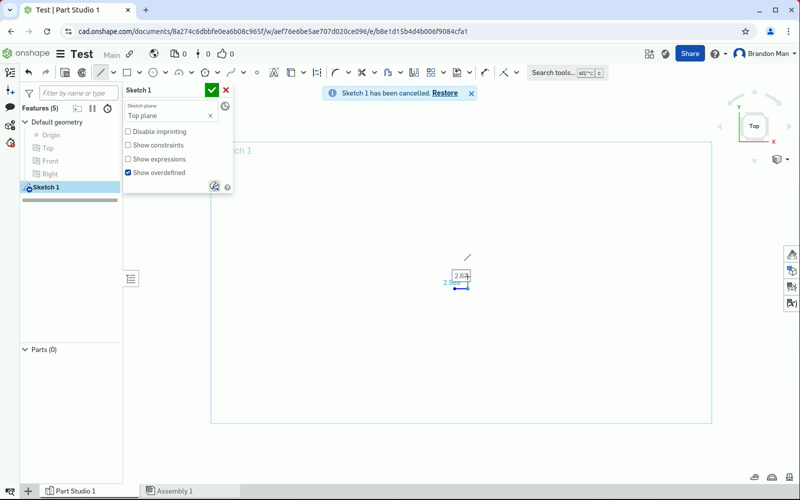
click(467, 276)
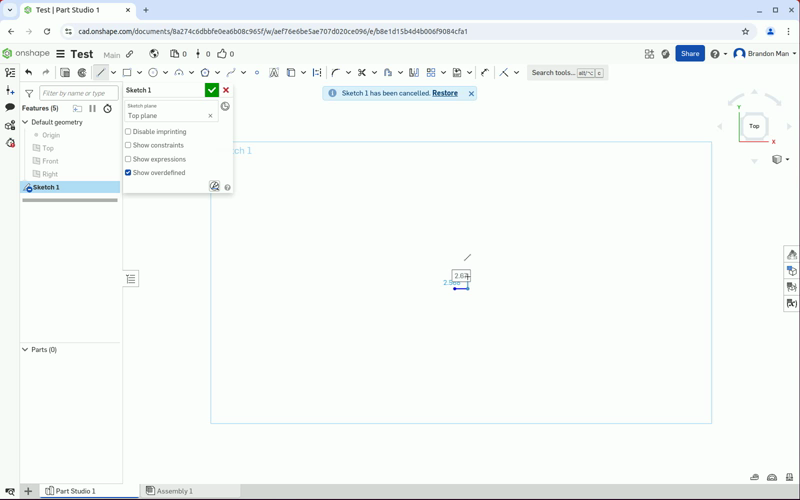
key_up(shift)
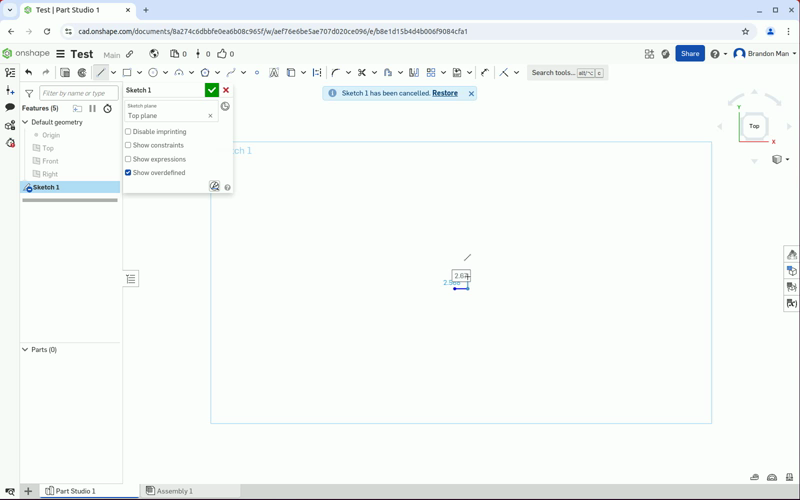
key_down(shift)
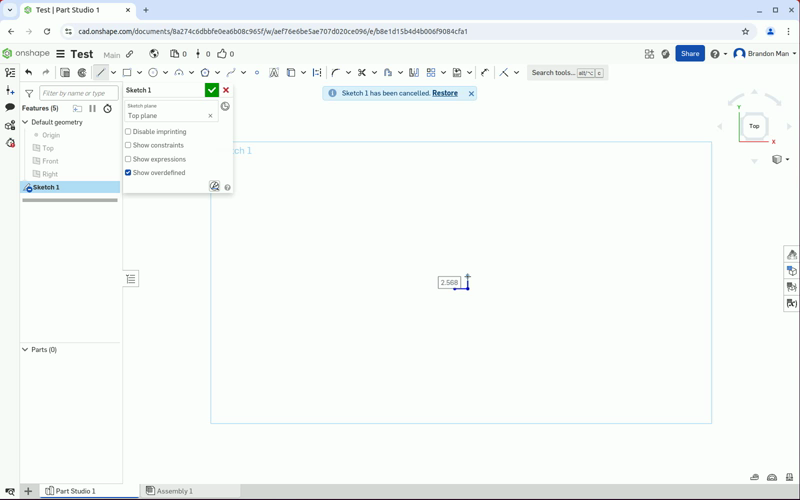
mouse_move(497, 276)
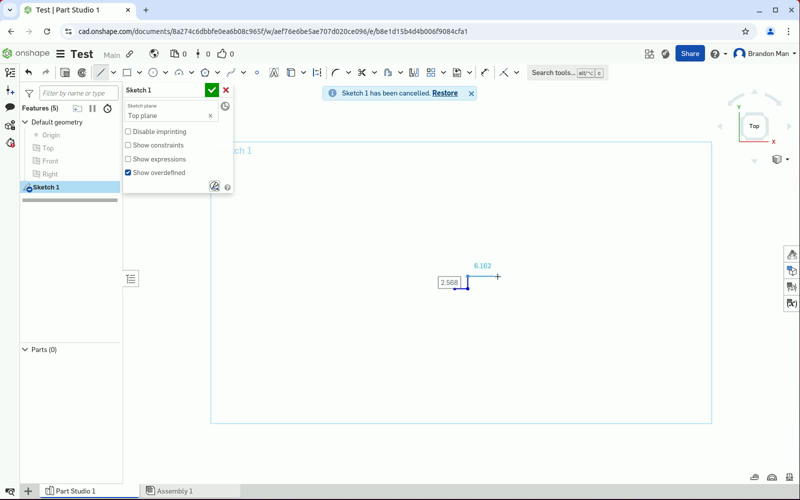
mouse_move(454, 276)
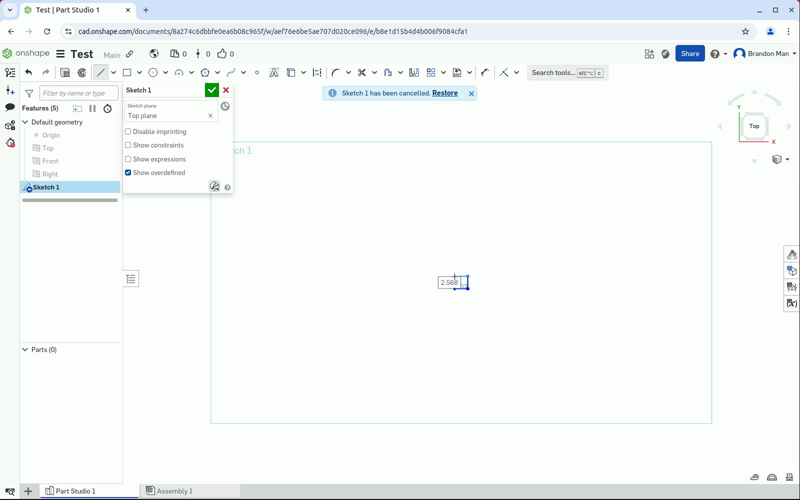
click(454, 276)
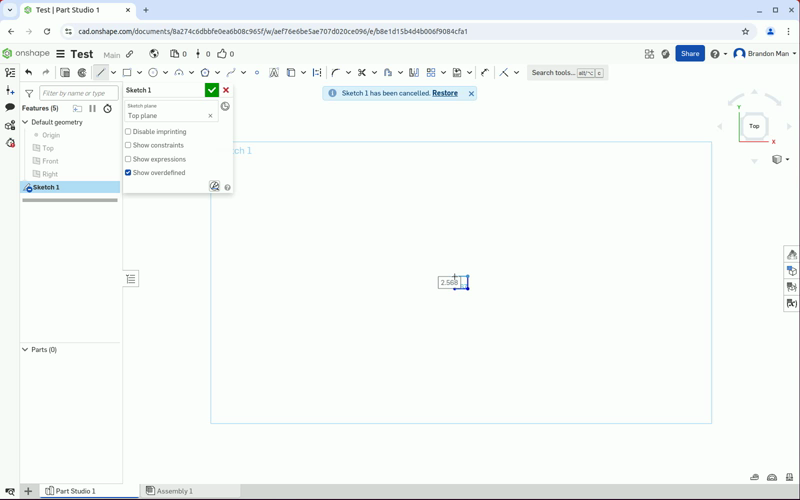
key_up(shift)
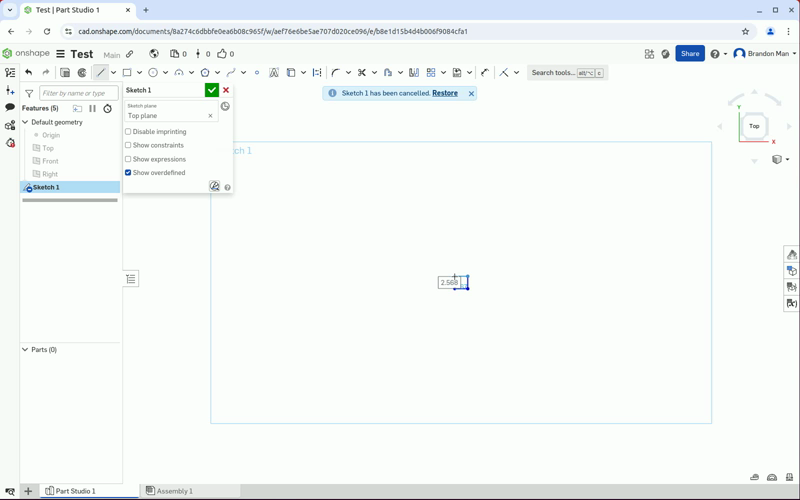
mouse_move(484, 276)
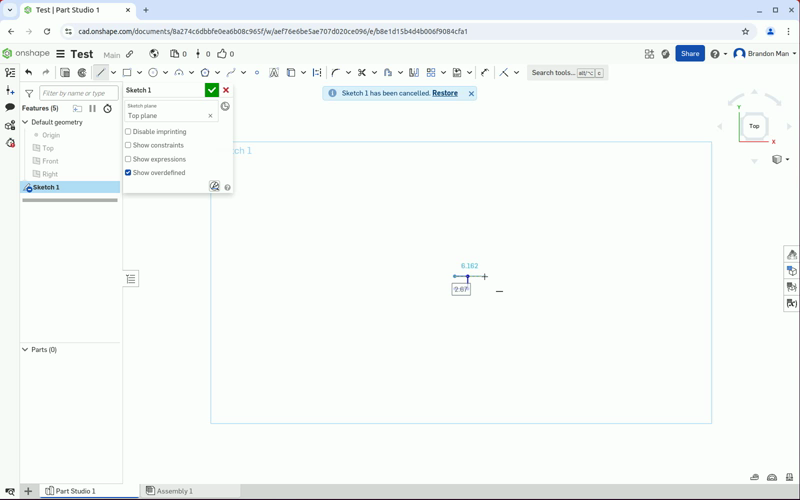
key_down(shift)
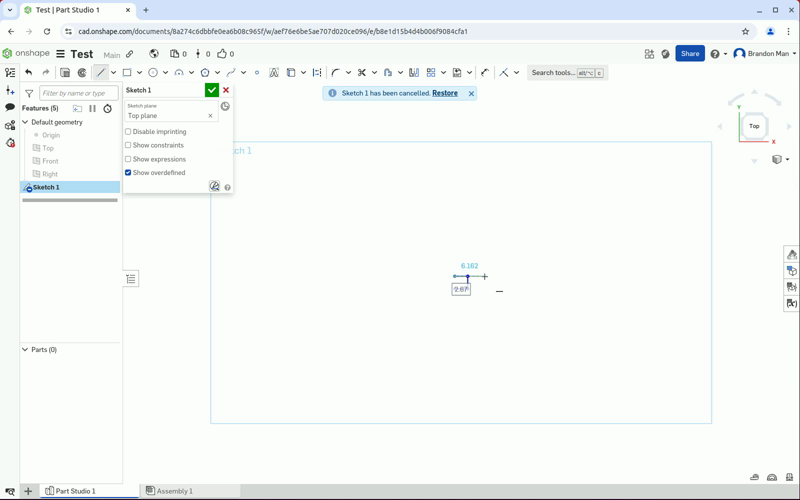
mouse_move(454, 288)
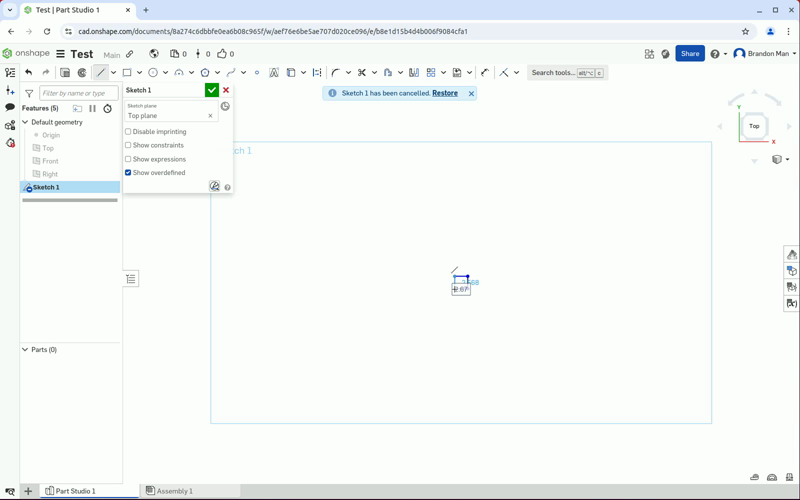
key_up(shift)
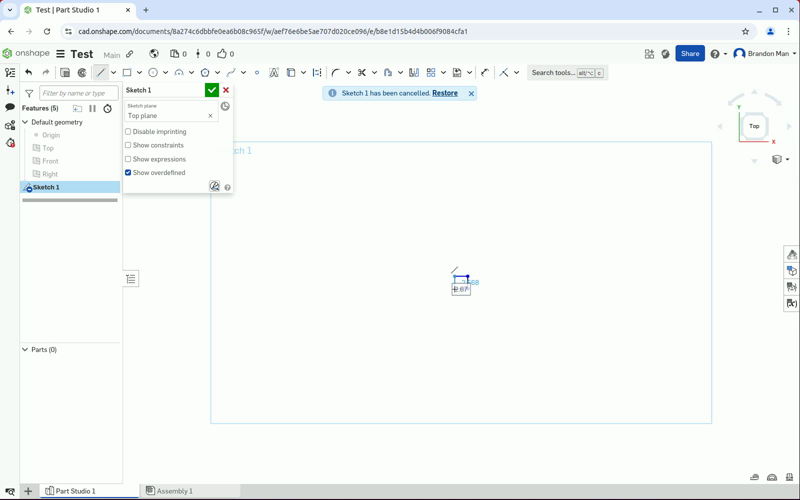
click(454, 288)
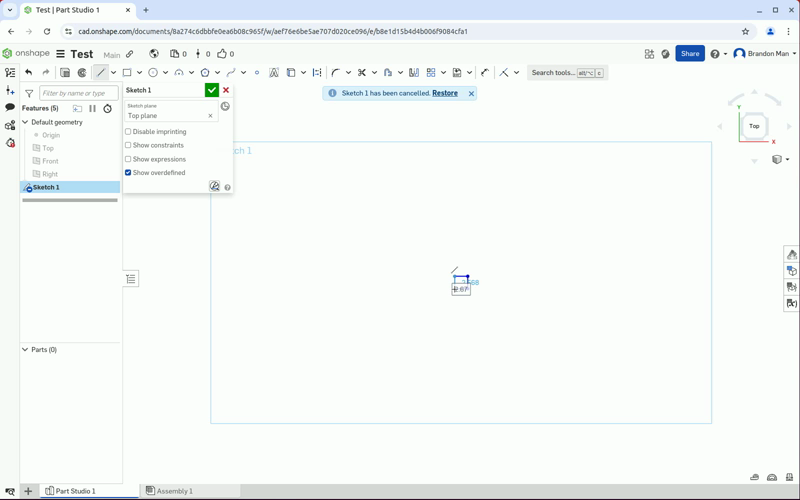
key(esc)
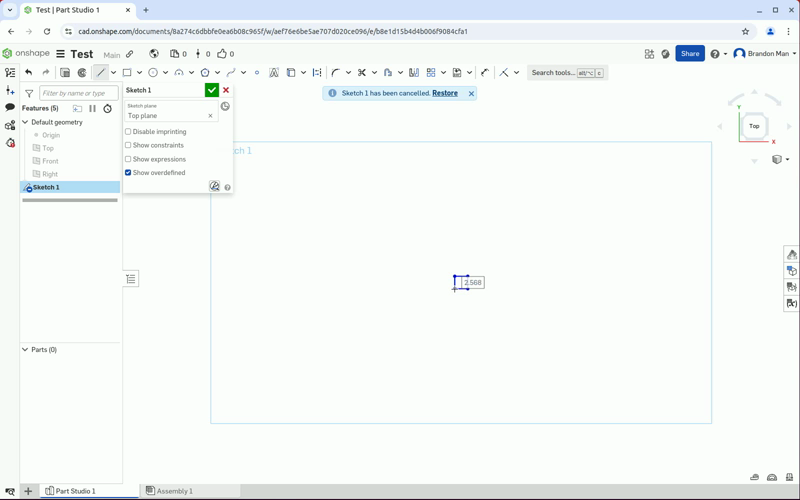
mouse_move(461, 280)
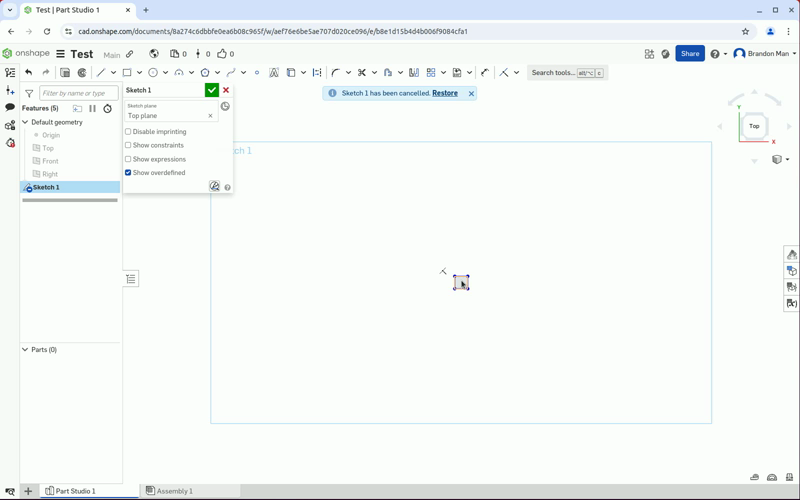
scroll(6)
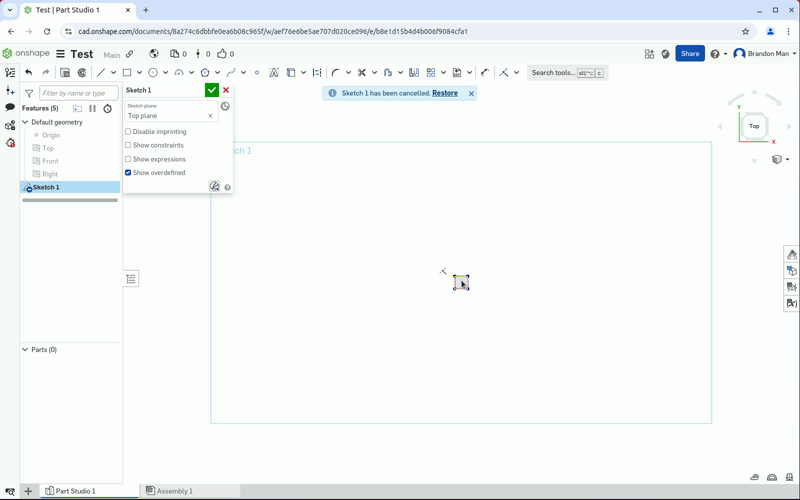
scroll(6)
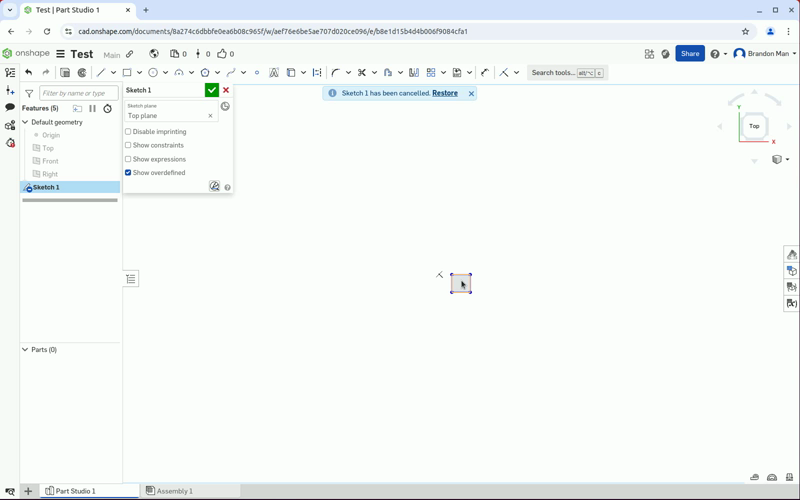
scroll(6)
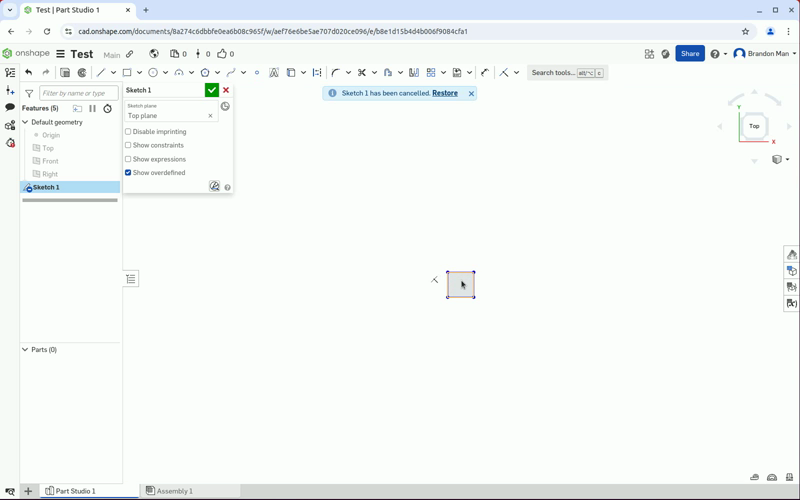
scroll(6)
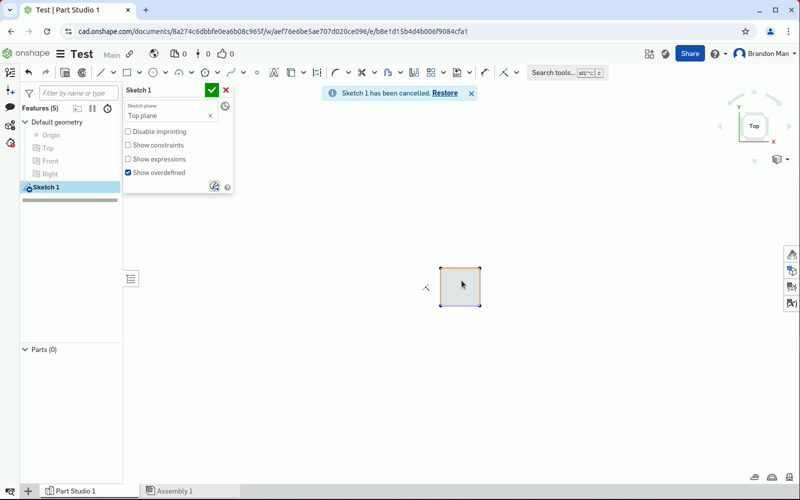
scroll(6)
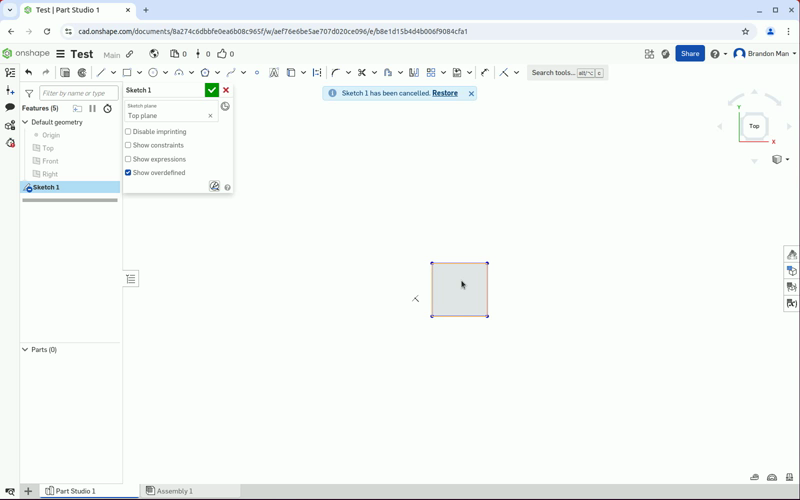
scroll(6)
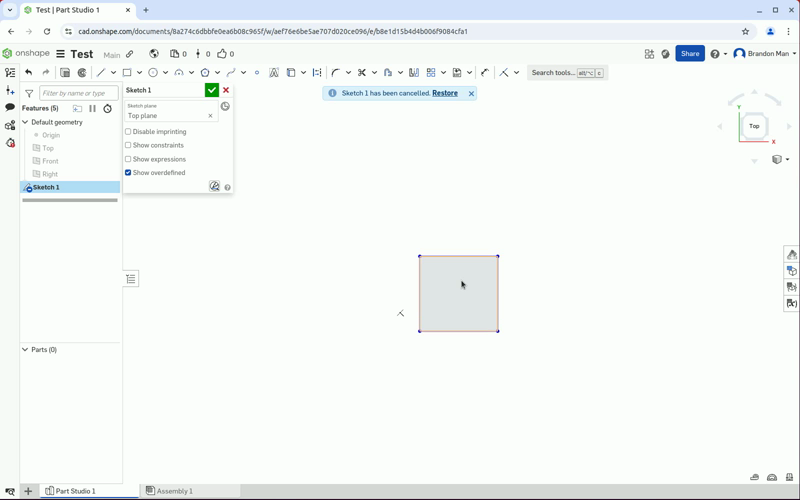
scroll(6)
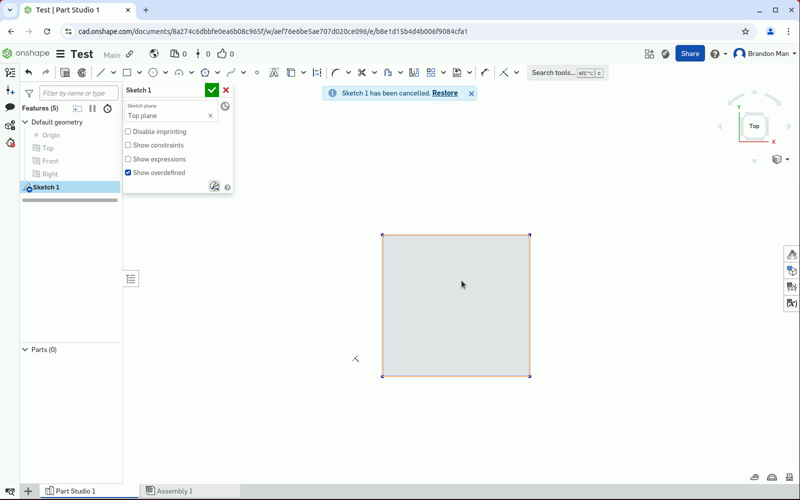
click(461, 280)
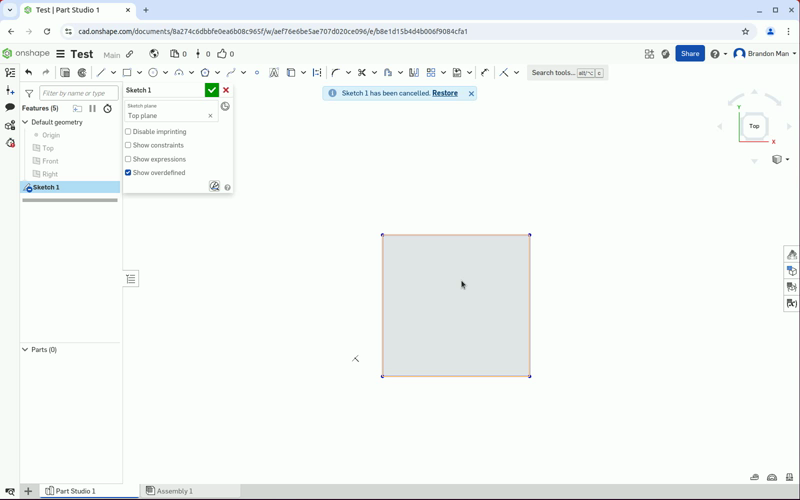
scroll(-6)
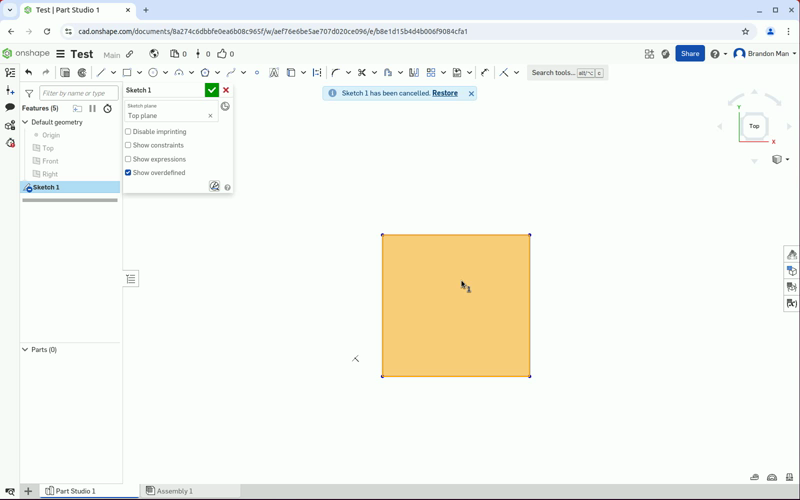
scroll(-6)
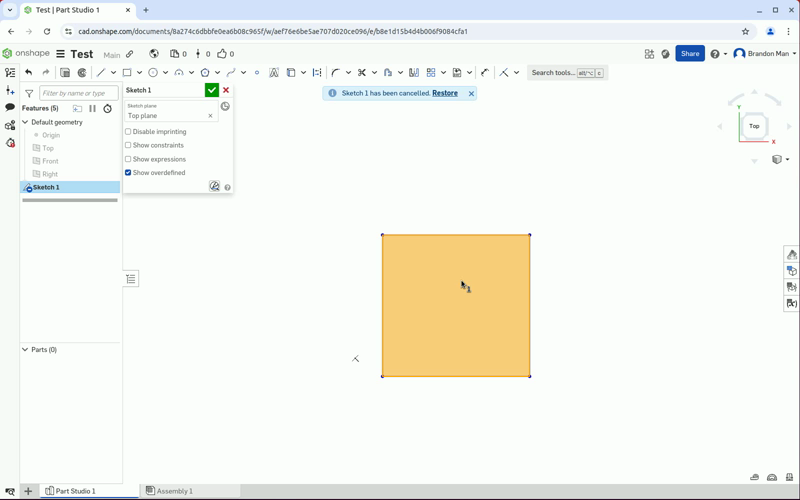
scroll(-6)
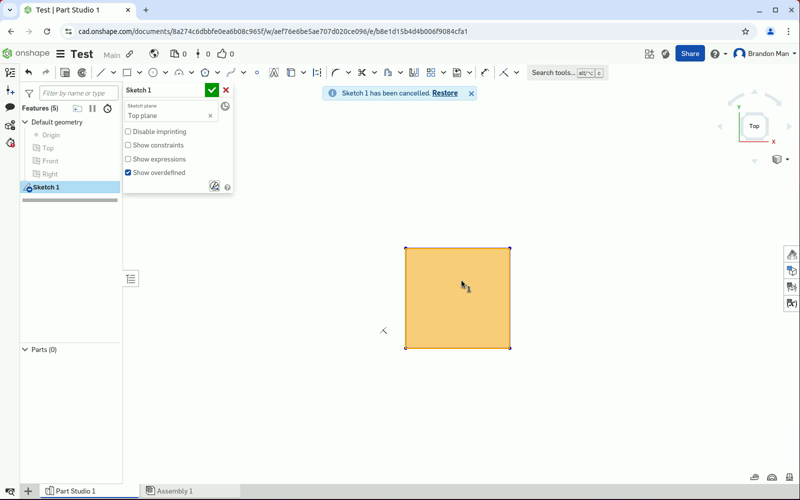
scroll(-6)
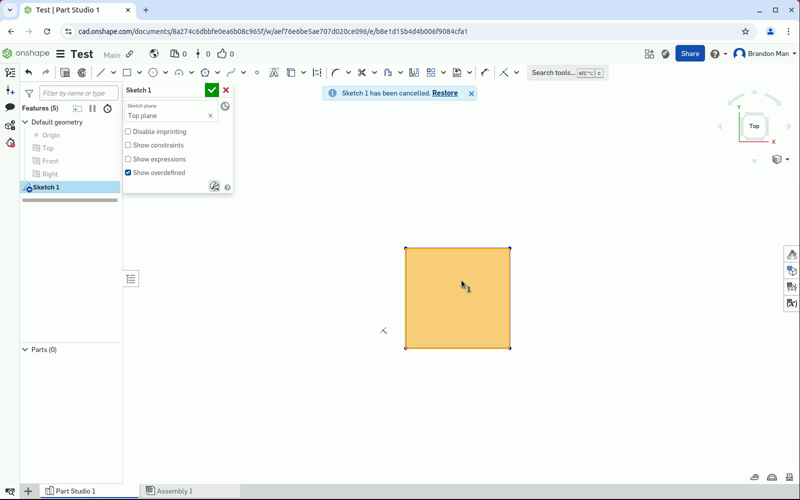
scroll(-6)
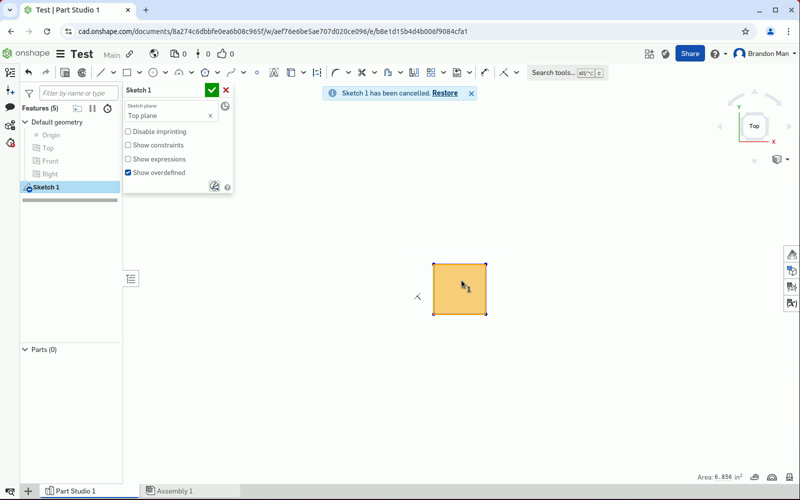
scroll(-6)
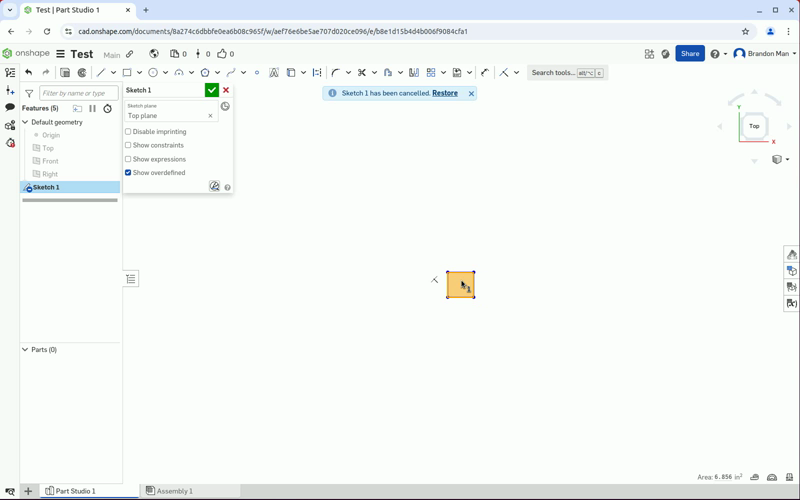
scroll(-6)
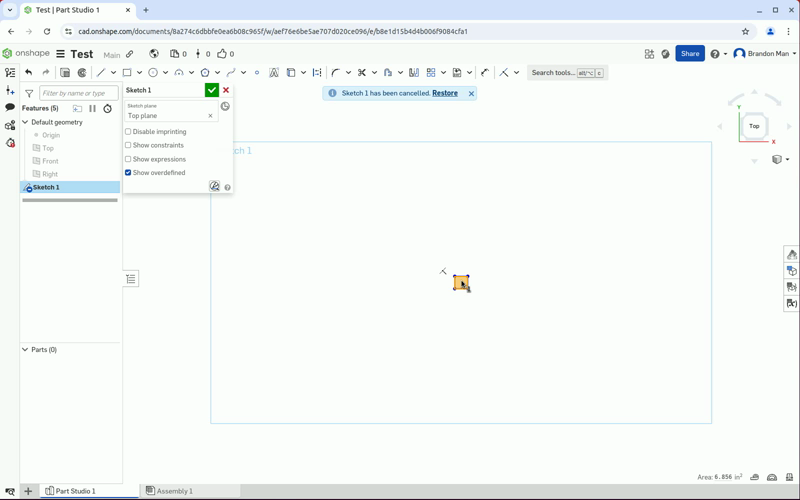
mouse_move(73, 352)
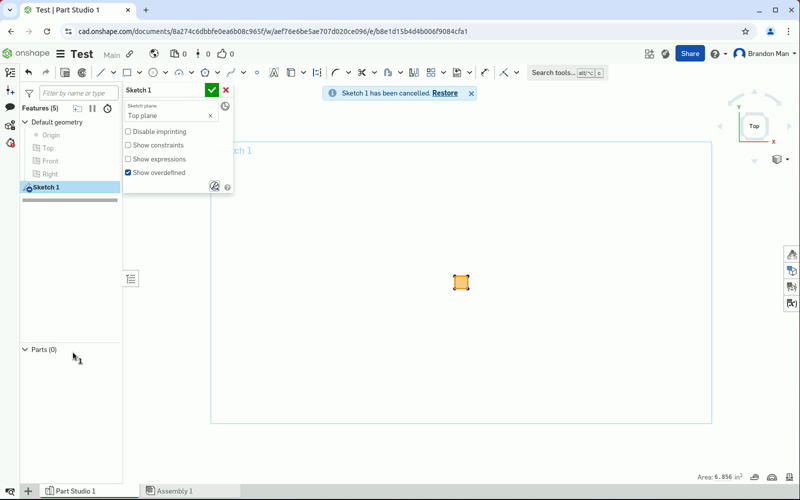
key(shift+y)
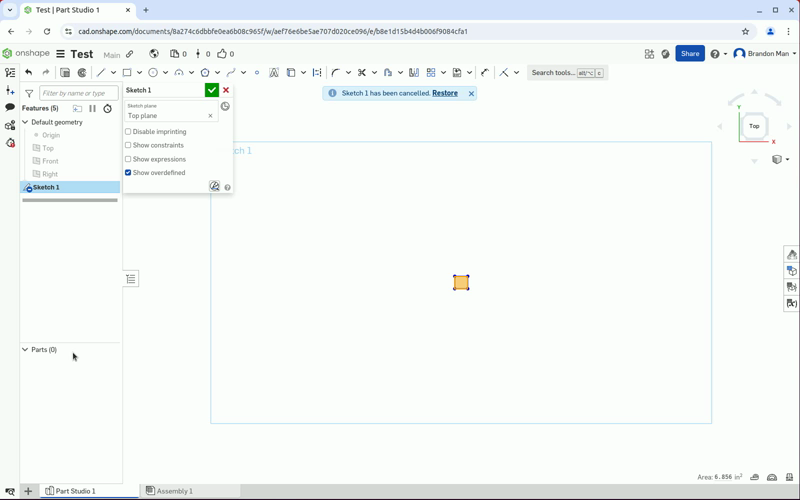
key(shift+e)
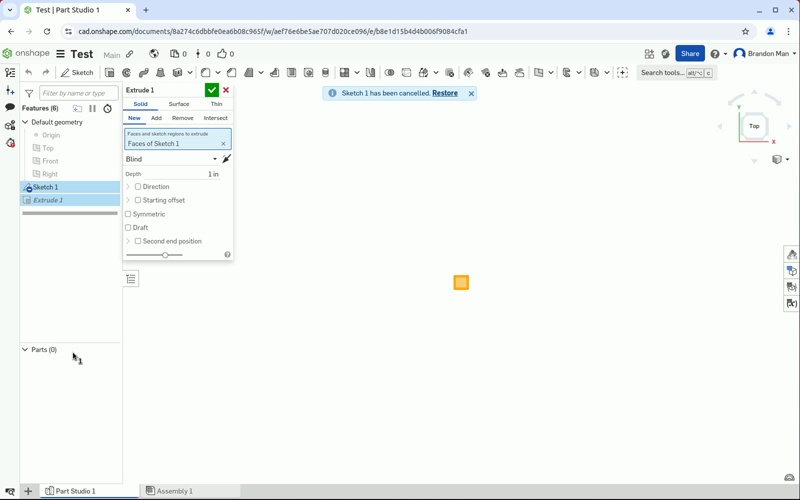
mouse_move(143, 106)
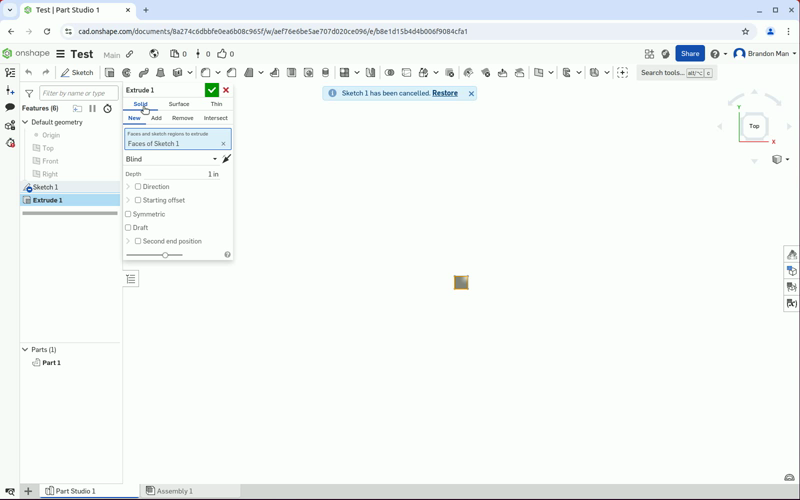
click(143, 106)
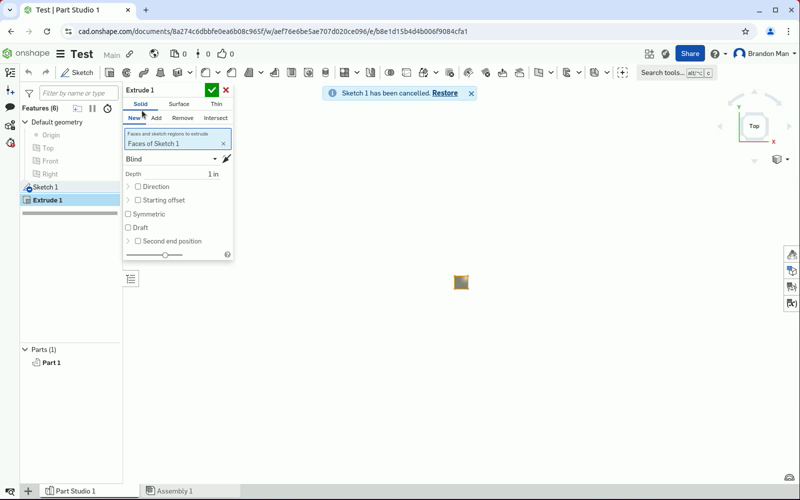
mouse_move(137, 120)
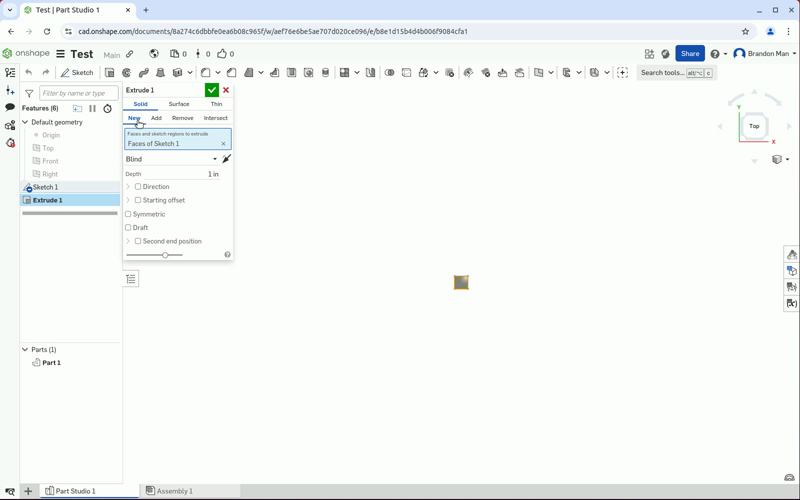
click(137, 120)
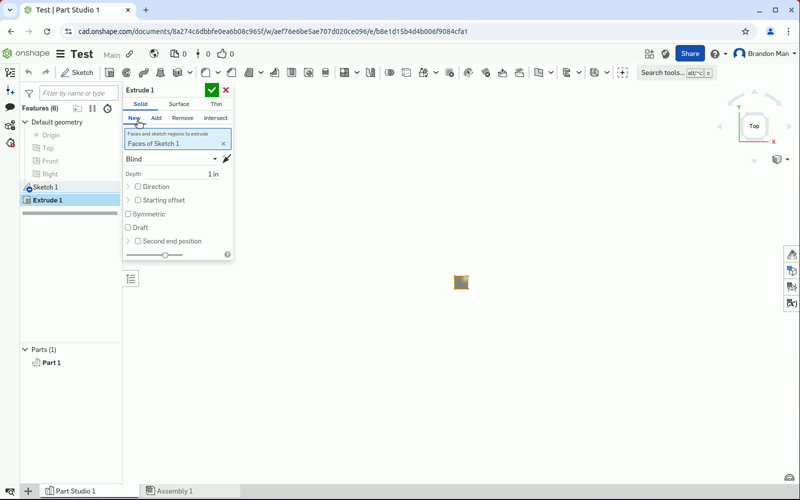
key(tab, 4)
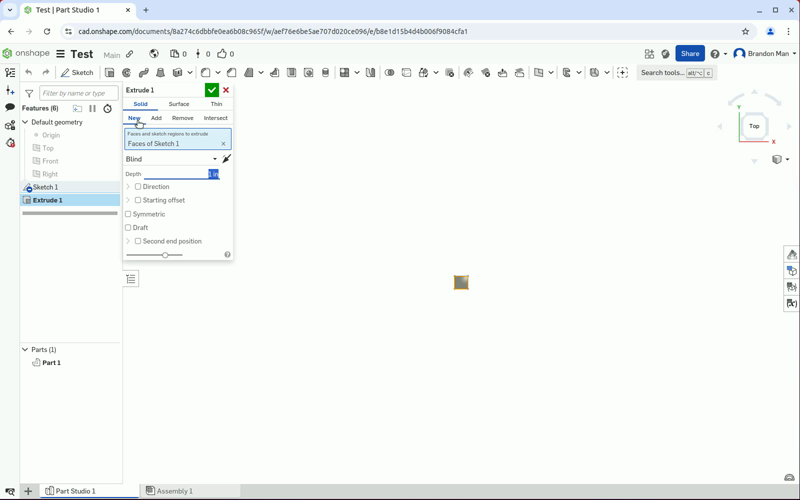
text(23.108)
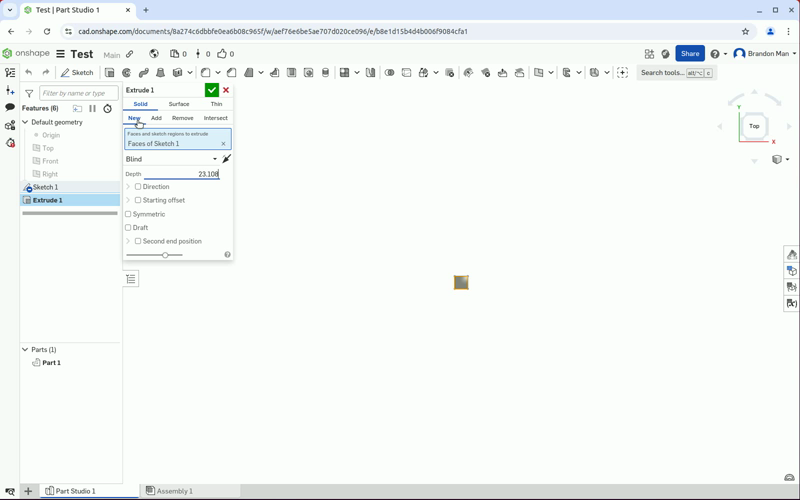
key(enter)
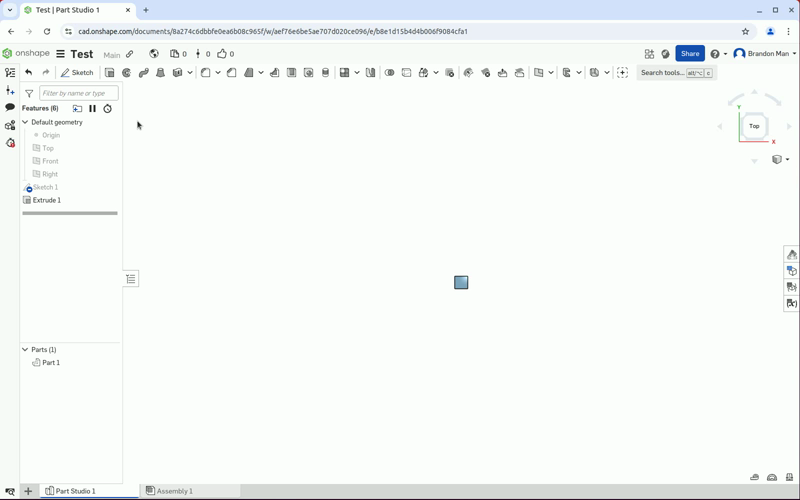
key(shift+h)
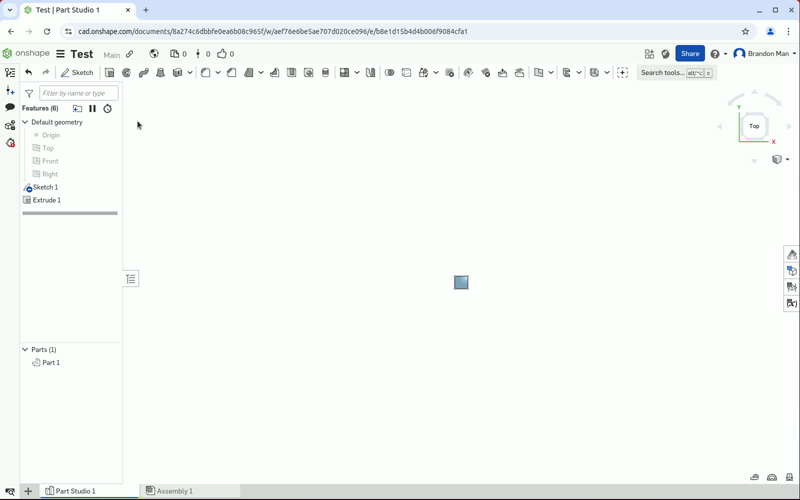
key(shift+h)
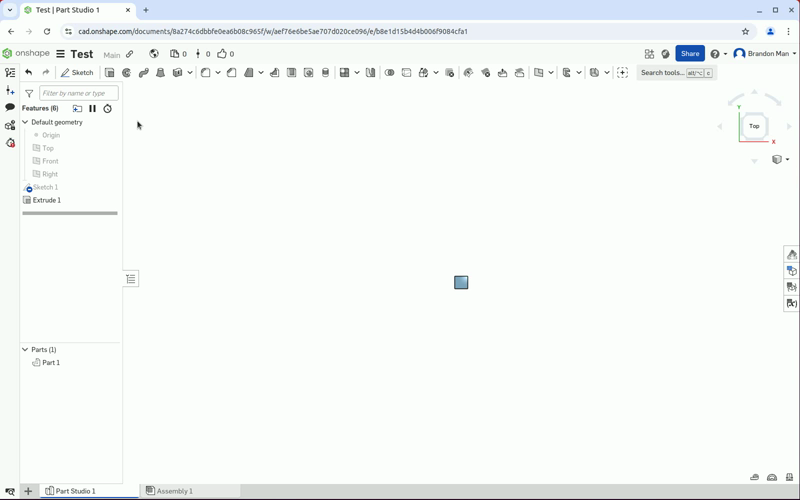
mouse_move(73, 189)
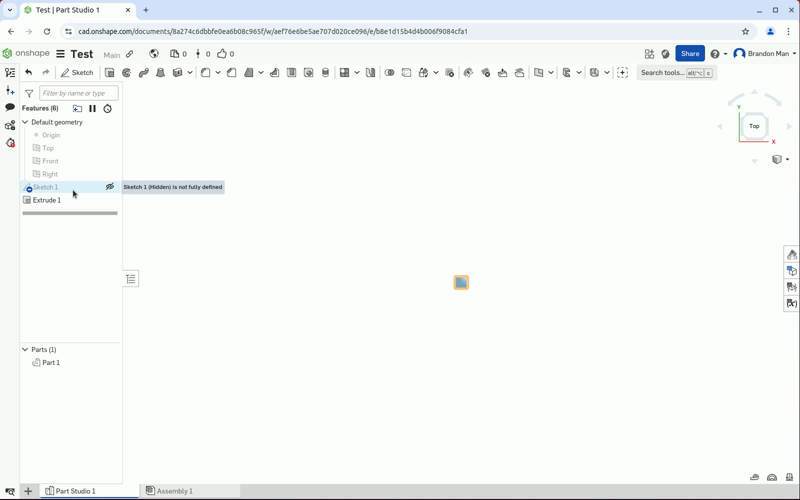
click(73, 189)
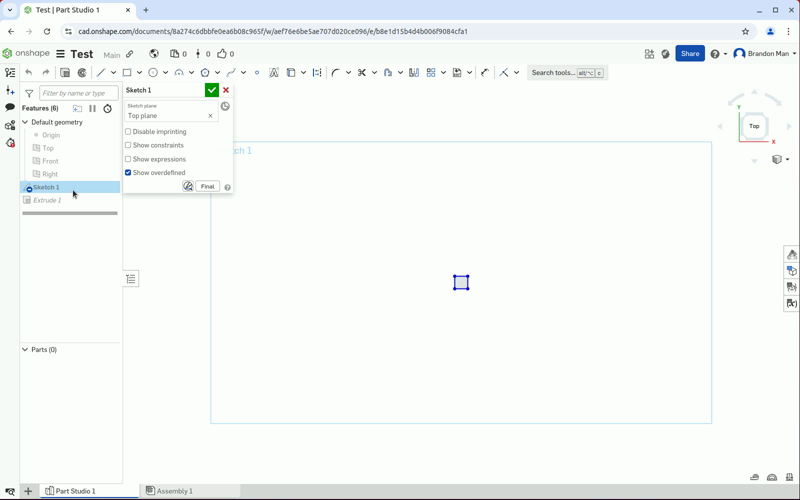
mouse_move(229, 92)
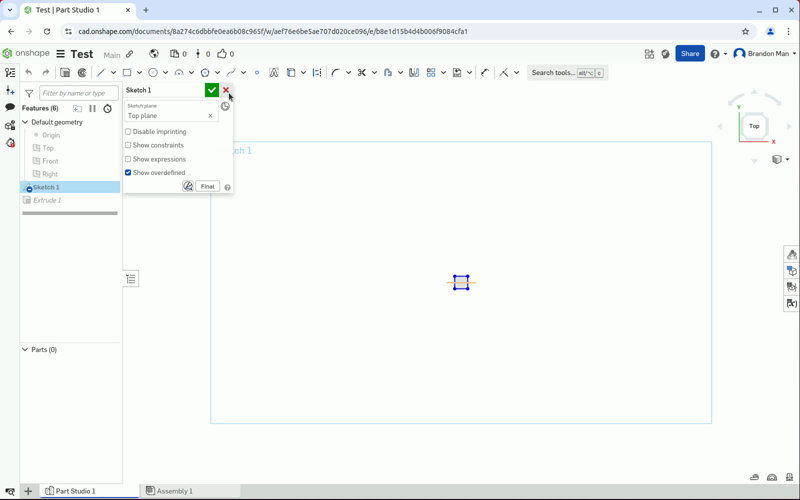
click(229, 92)
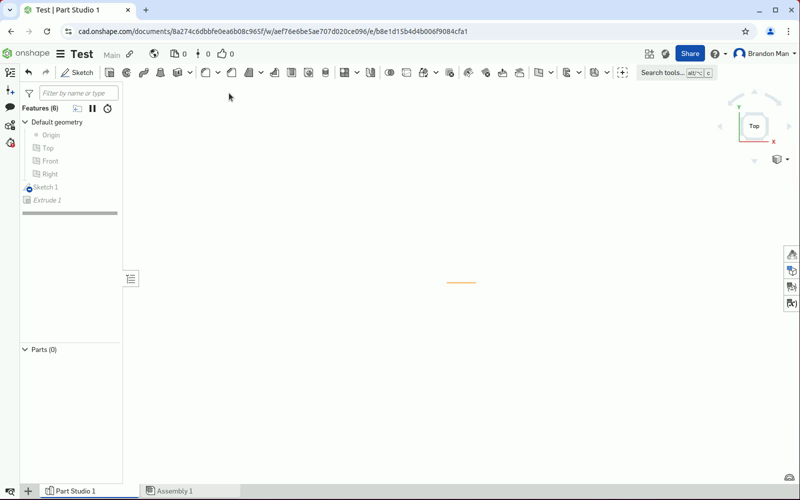
mouse_move(73, 352)
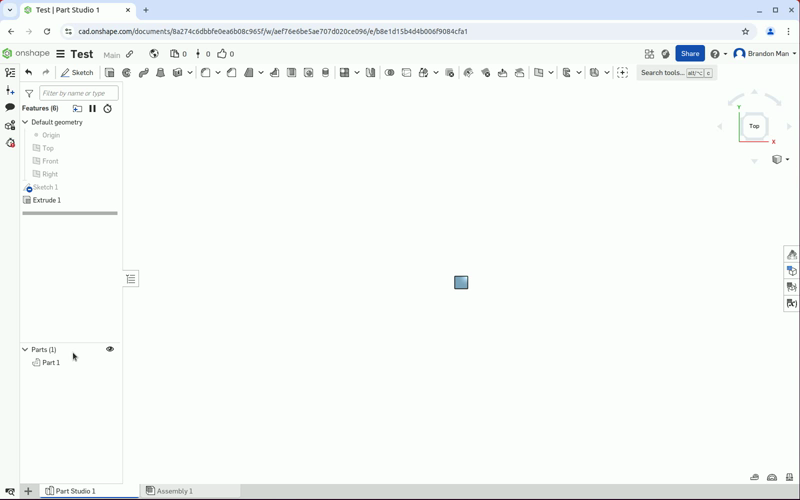
key(y)
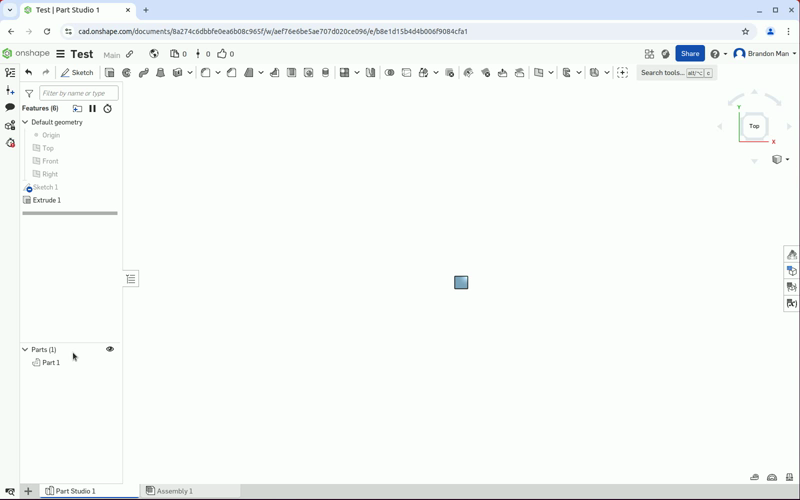
key(shift+p)
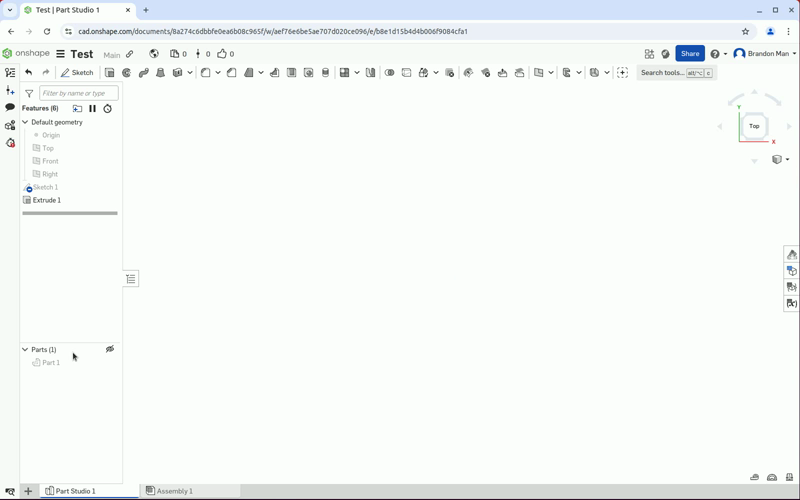
key(space)
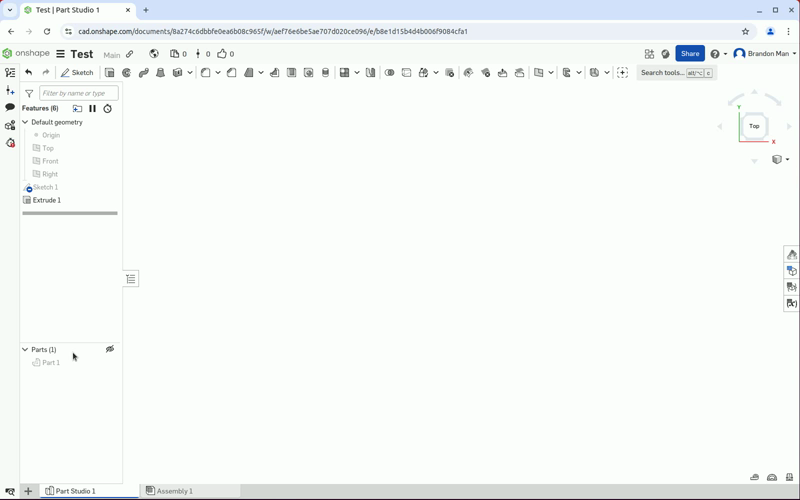
key_down(shift)
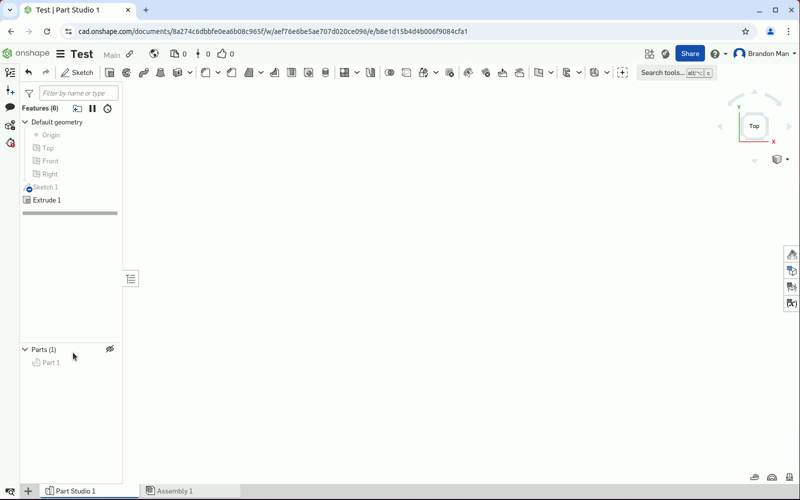
key(up)
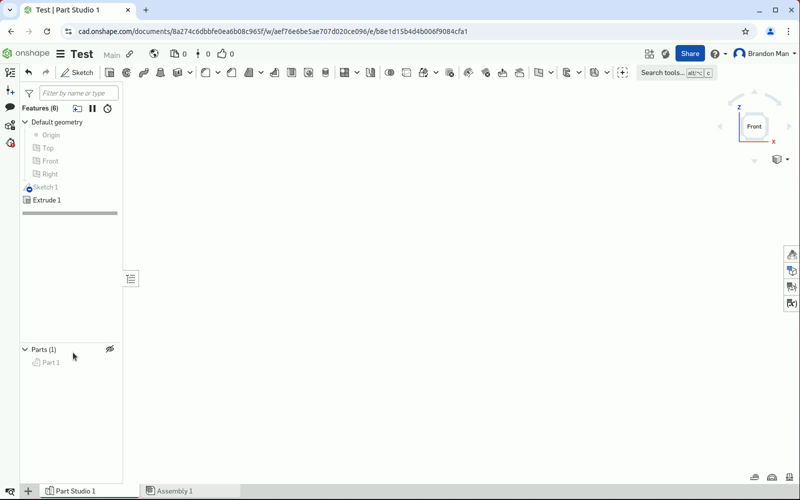
key_up(shift)
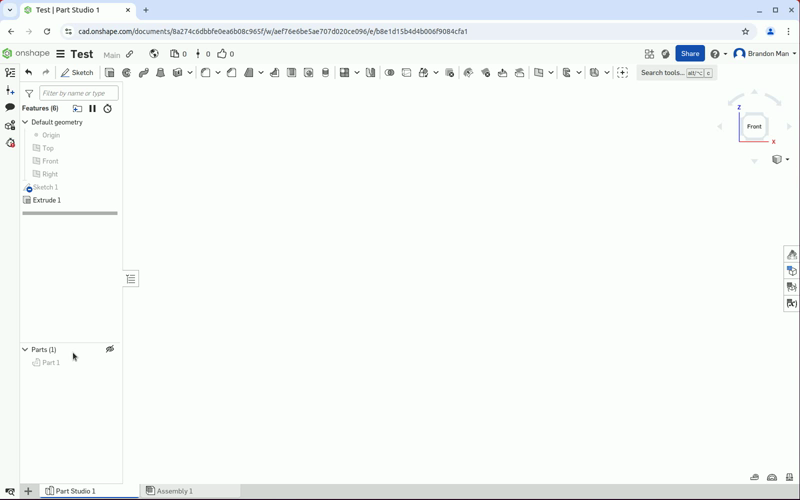
key(space)
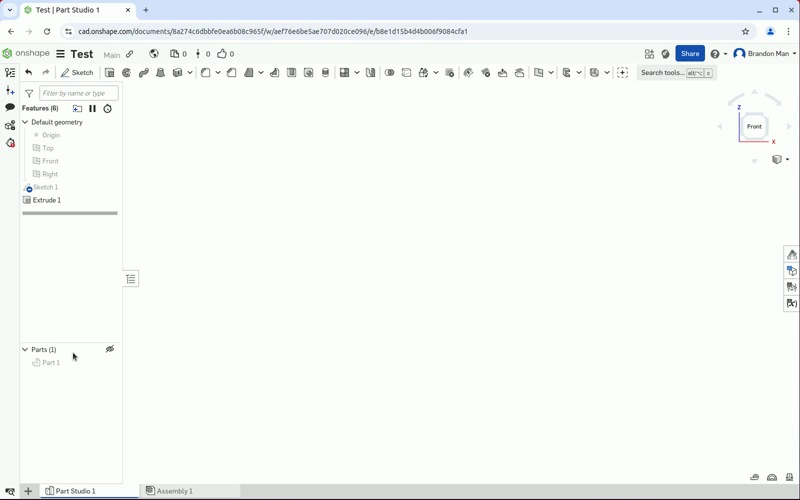
key_down(shift)
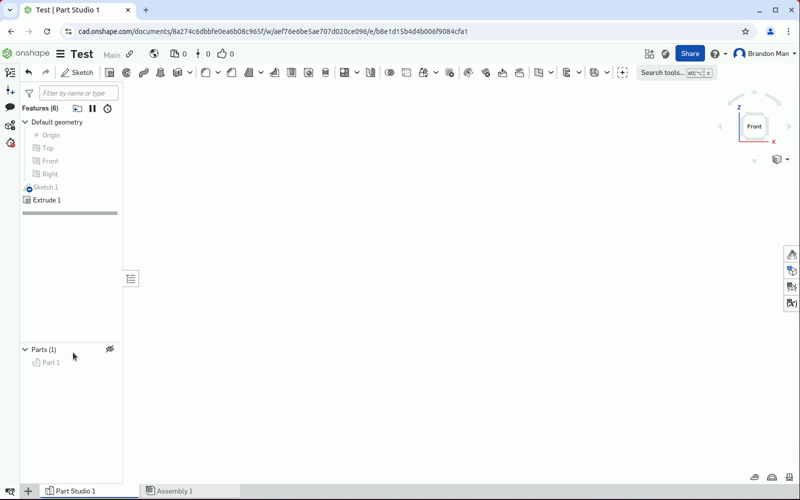
key(left)
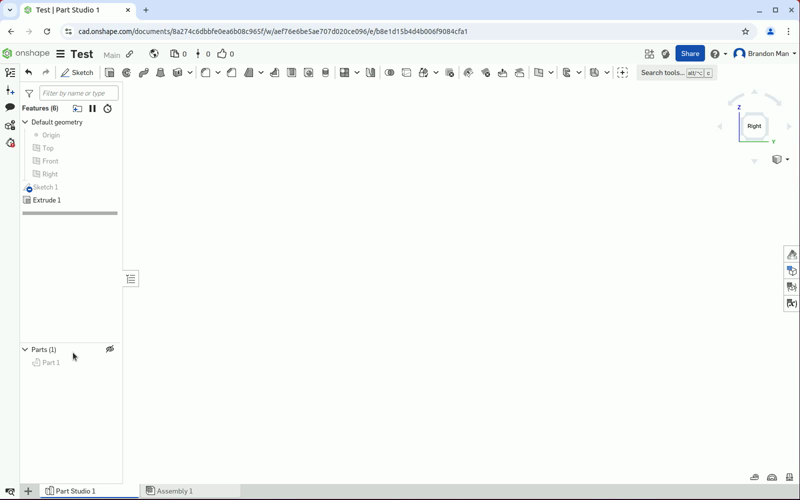
key_up(shift)
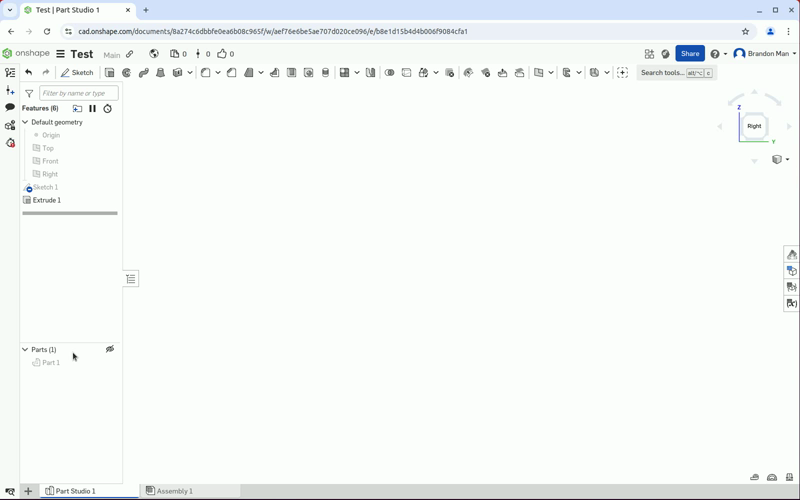
mouse_move(73, 352)
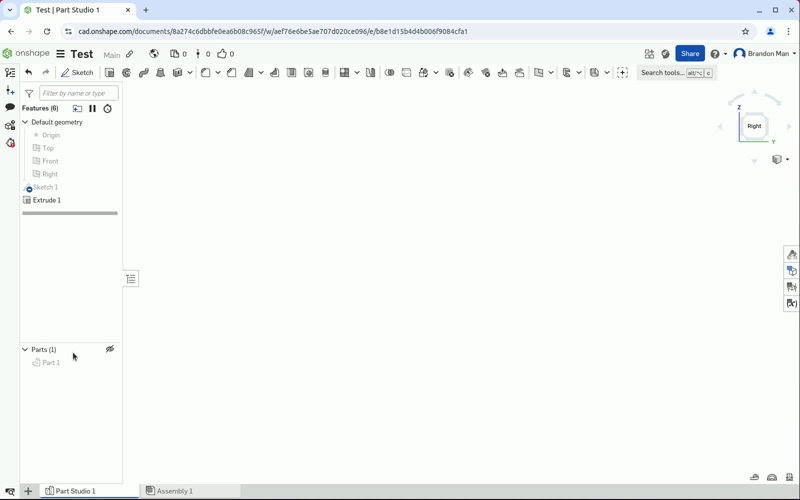
key(shift+y)
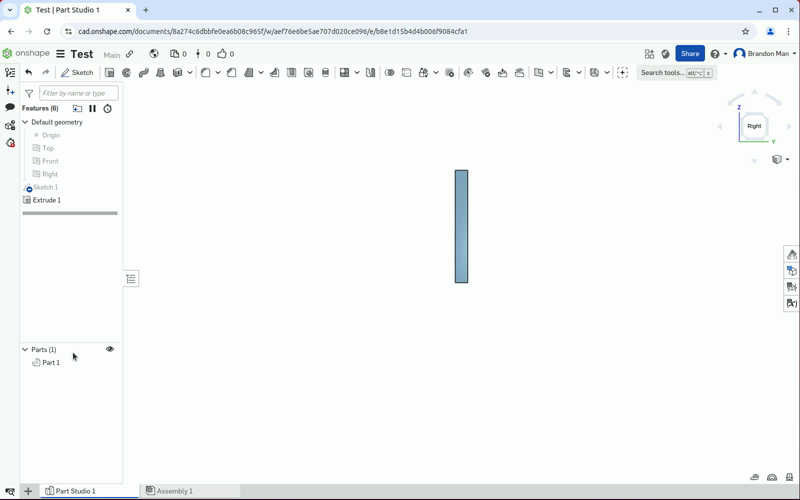
mouse_move(541, 75)
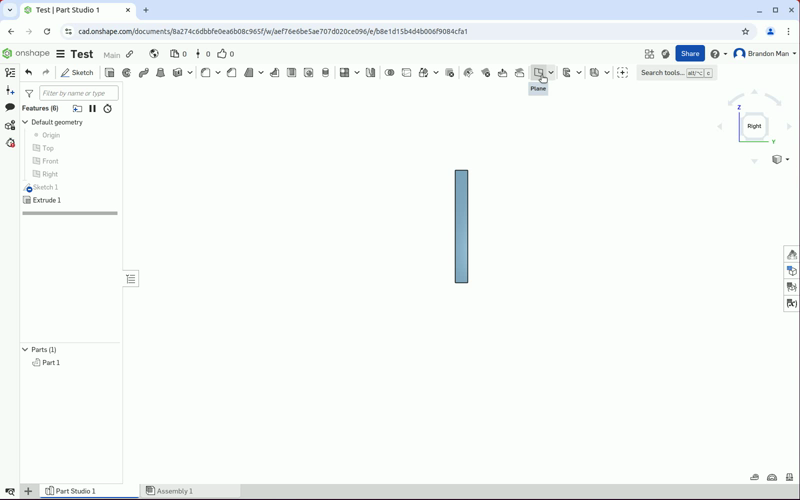
click(541, 75)
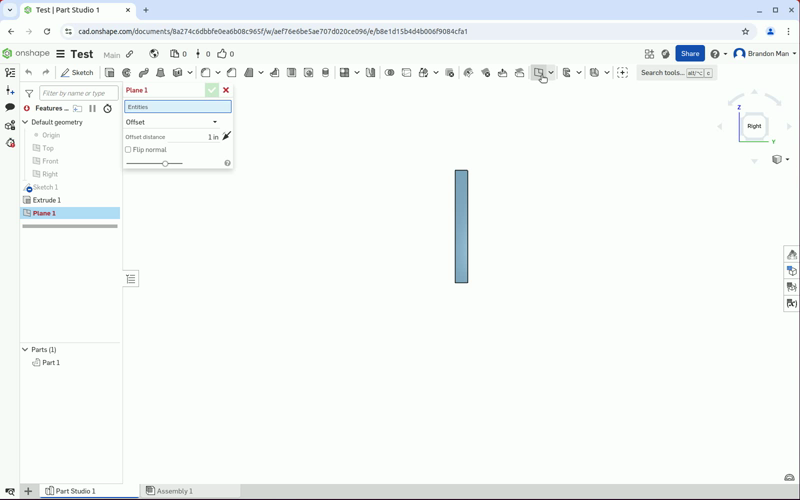
mouse_move(73, 176)
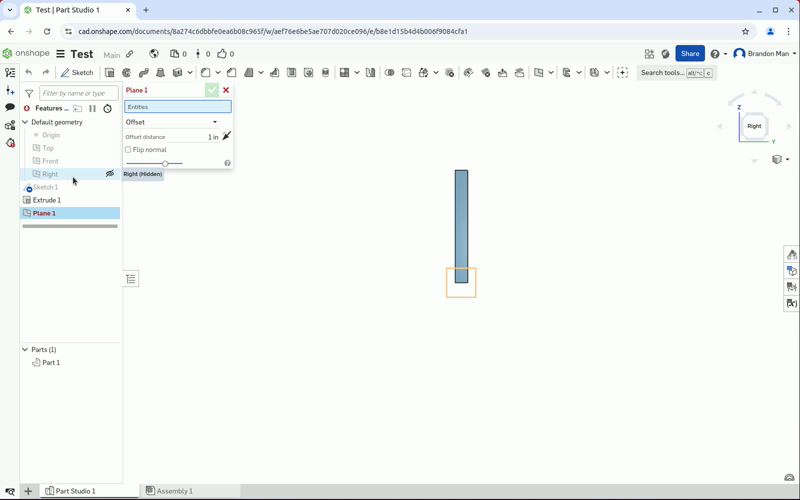
click(73, 176)
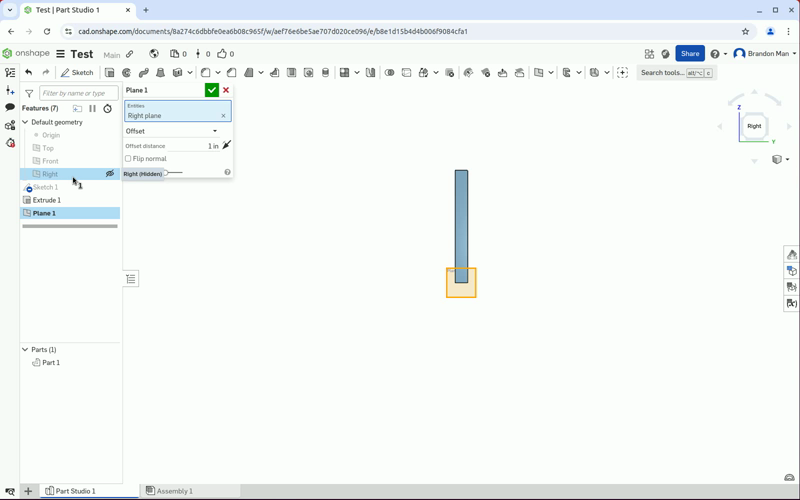
key(tab, 2)
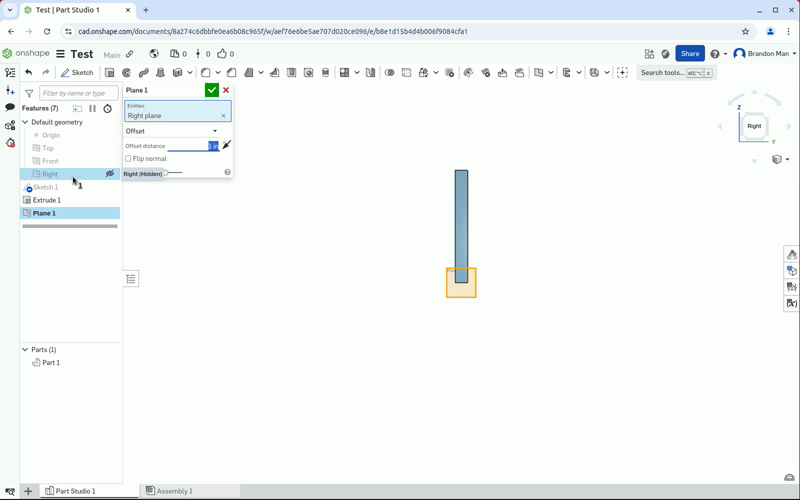
text(1.202)
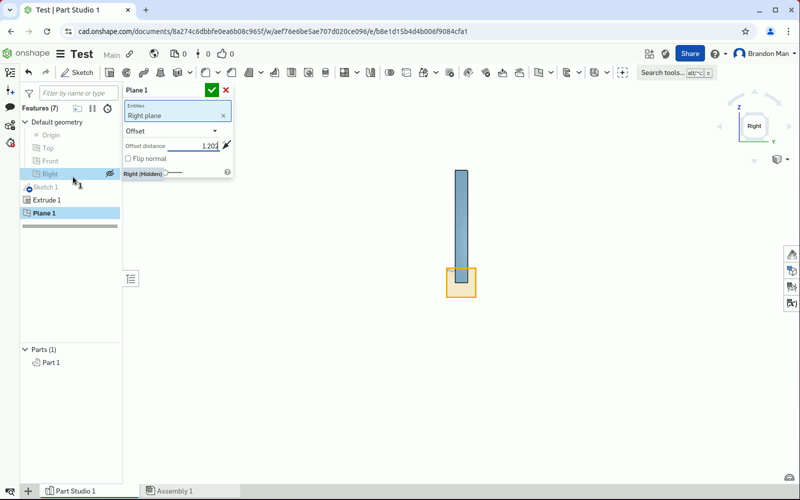
key(enter, 2)
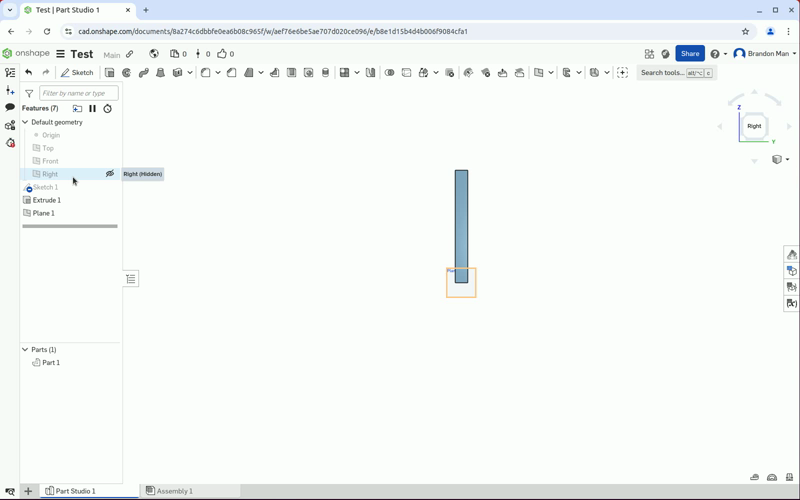
key(shift+s)
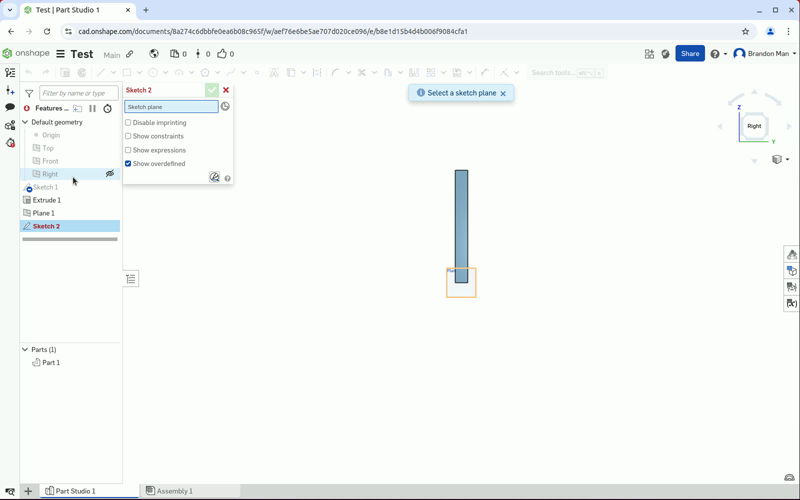
mouse_move(73, 215)
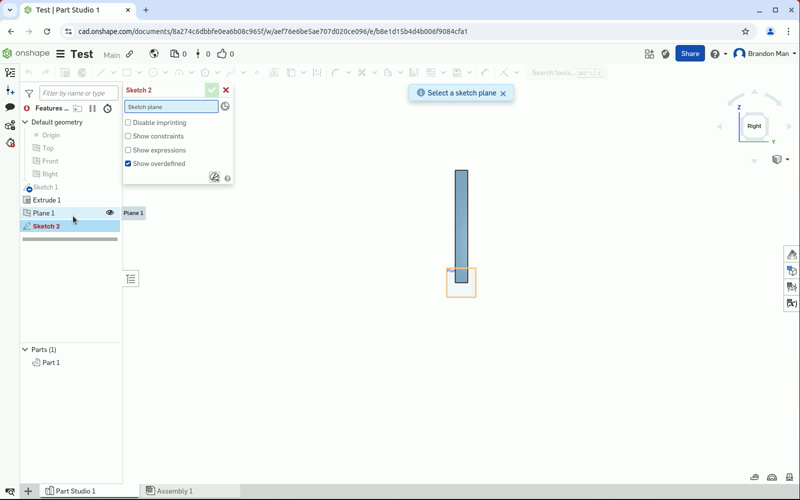
click(73, 215)
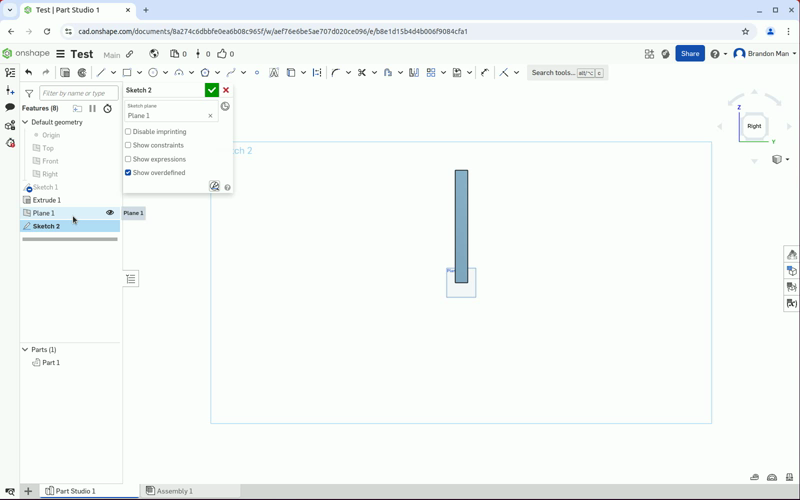
mouse_move(73, 352)
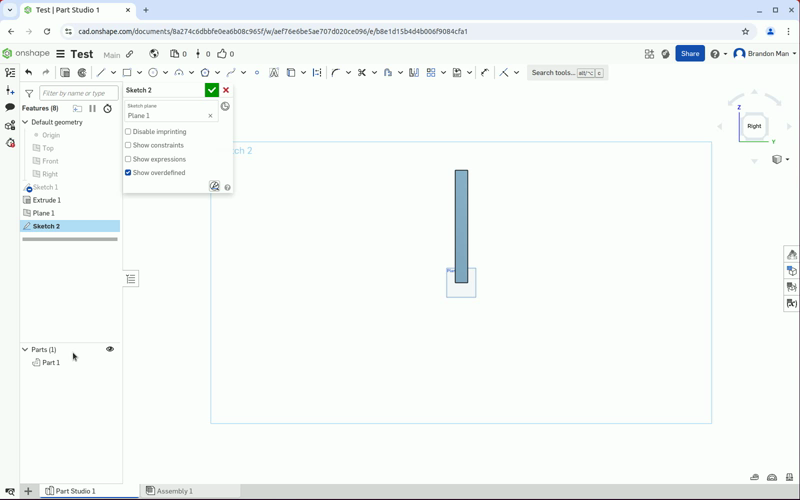
key(y)
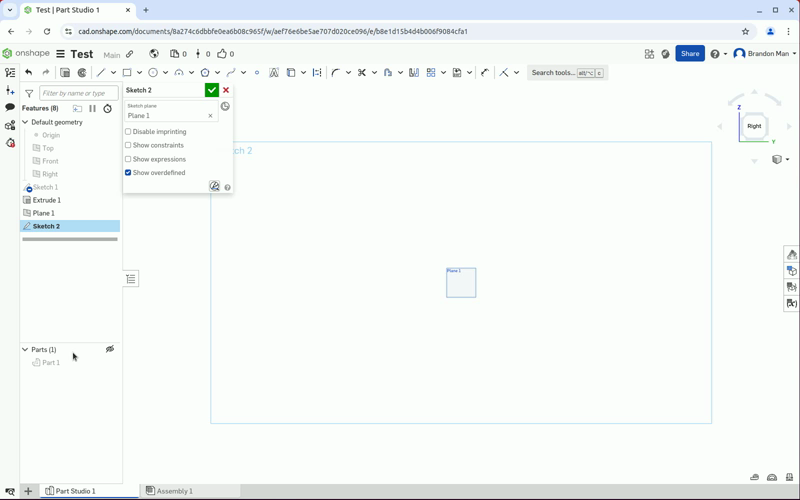
key(l)
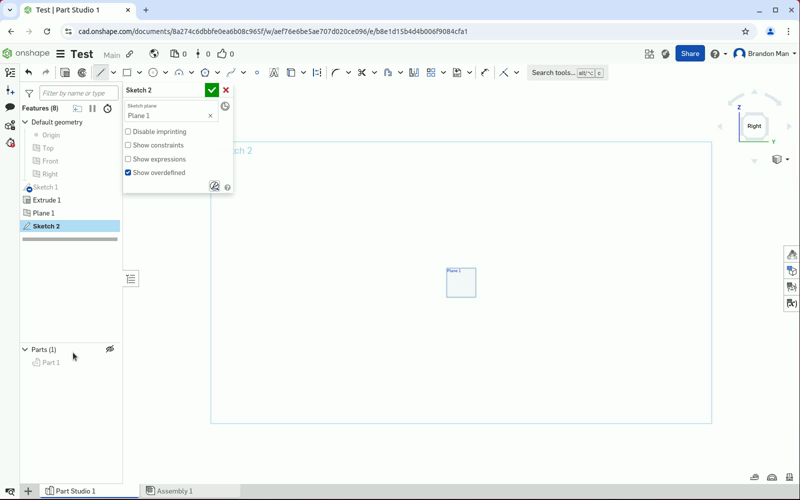
key_down(shift)
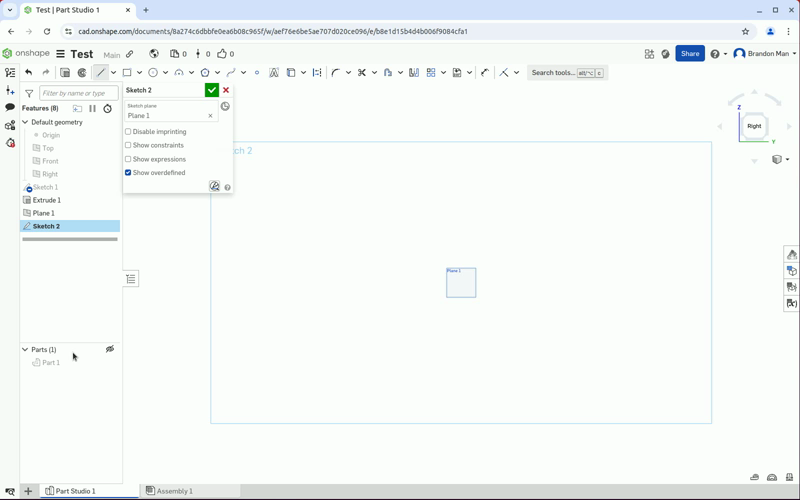
mouse_move(458, 179)
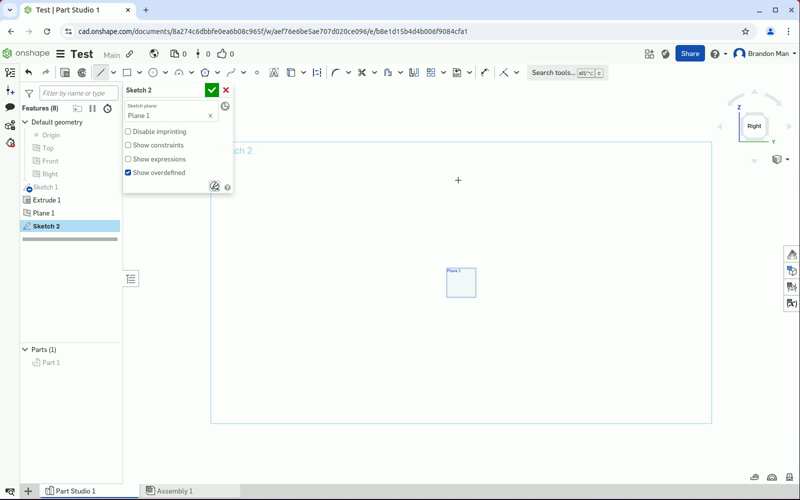
click(458, 179)
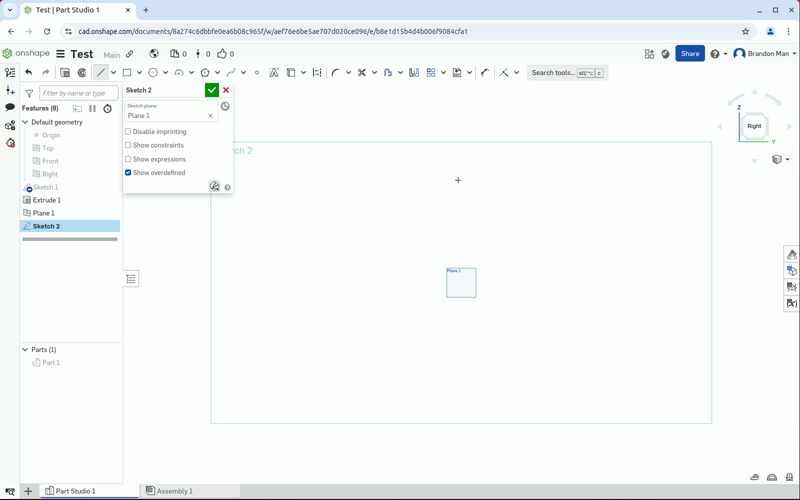
key_up(shift)
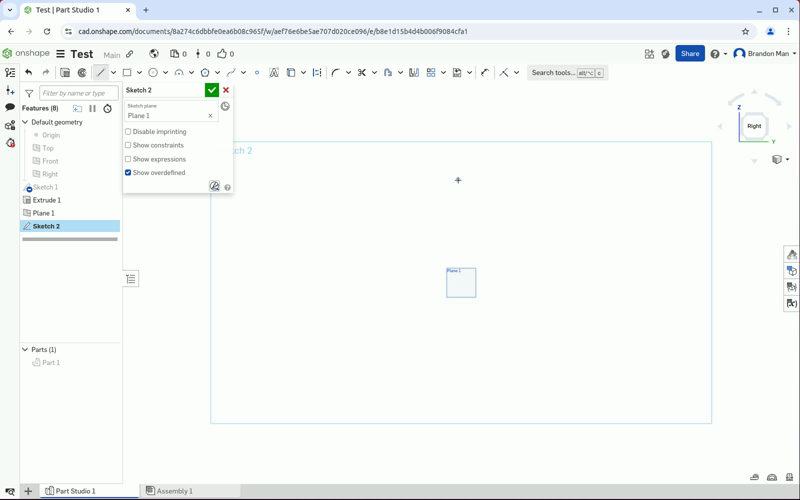
key_down(shift)
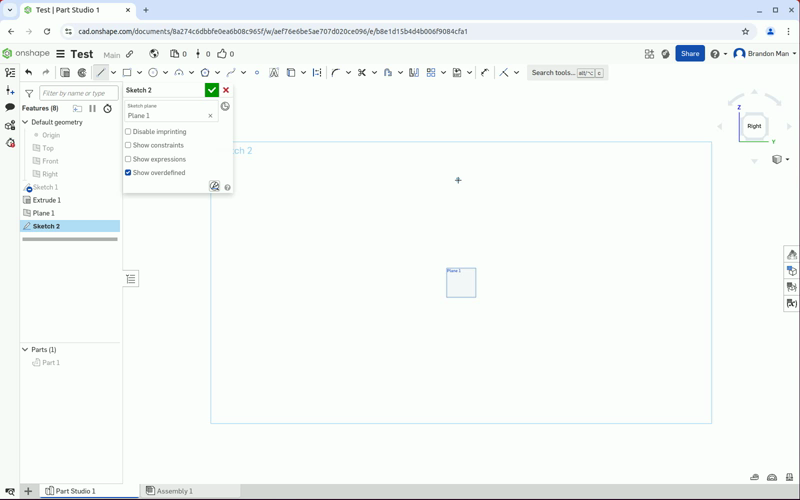
mouse_move(488, 179)
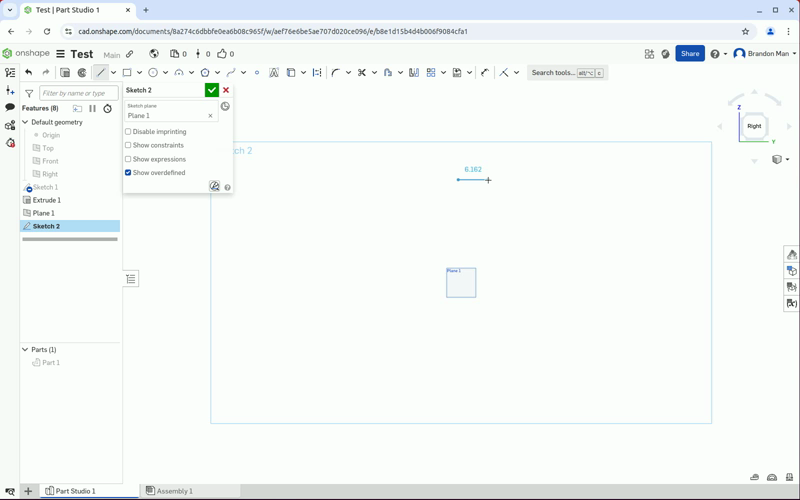
mouse_move(464, 179)
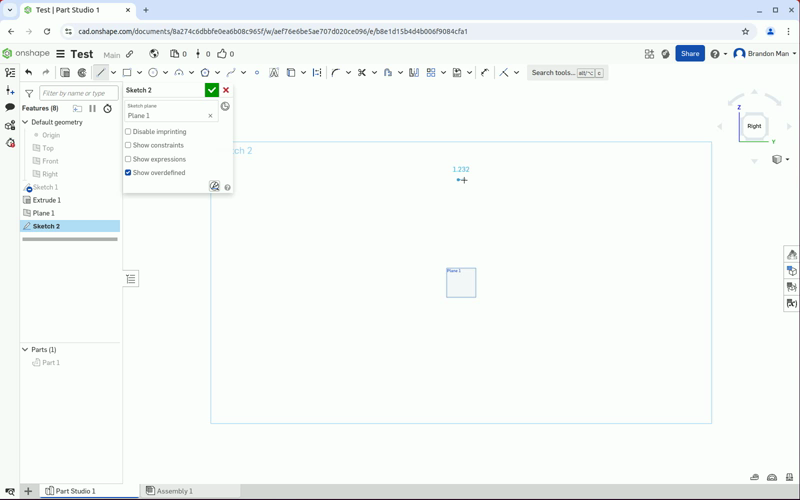
scroll(6)
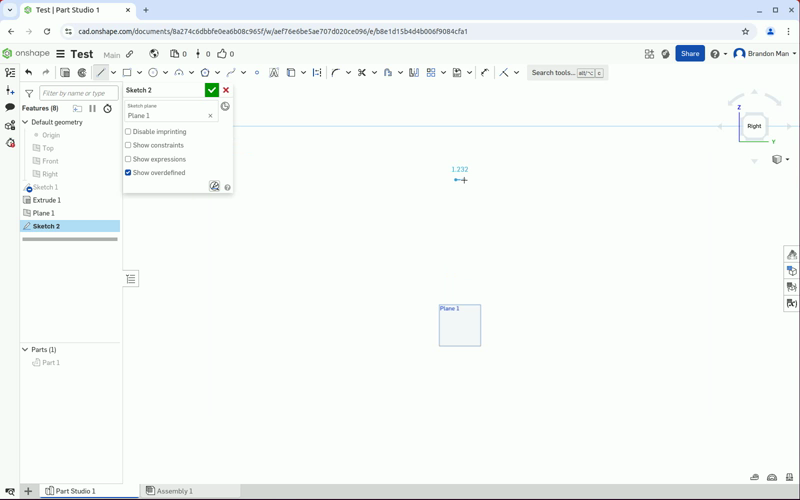
scroll(6)
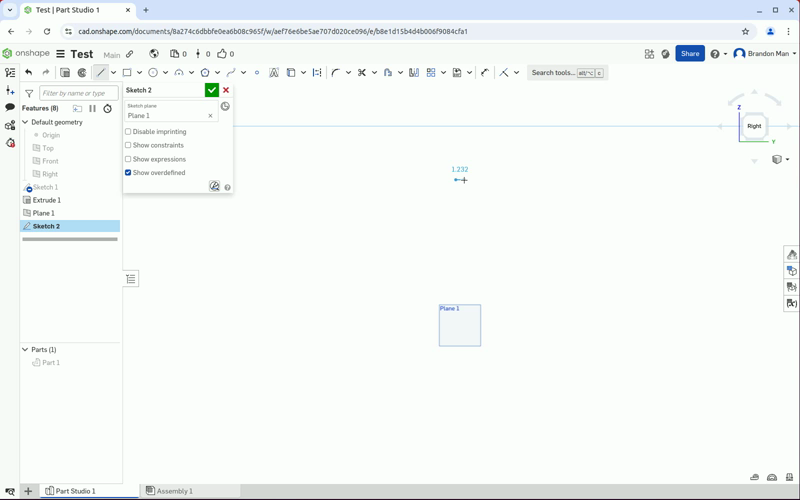
scroll(6)
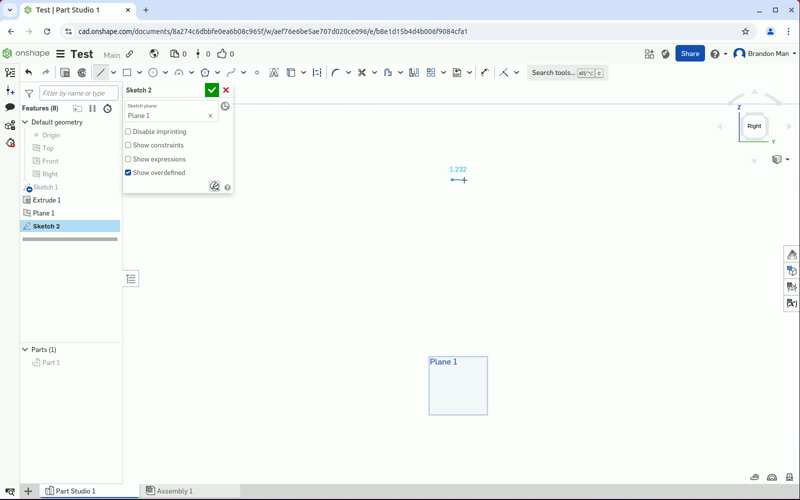
scroll(6)
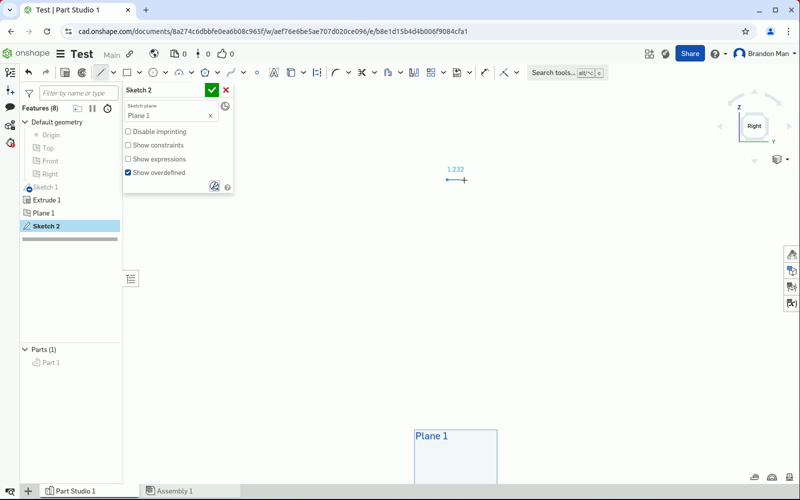
scroll(6)
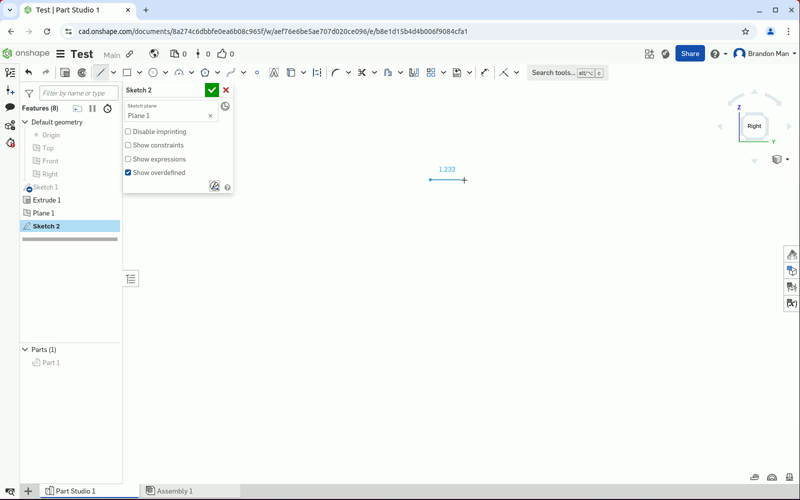
scroll(6)
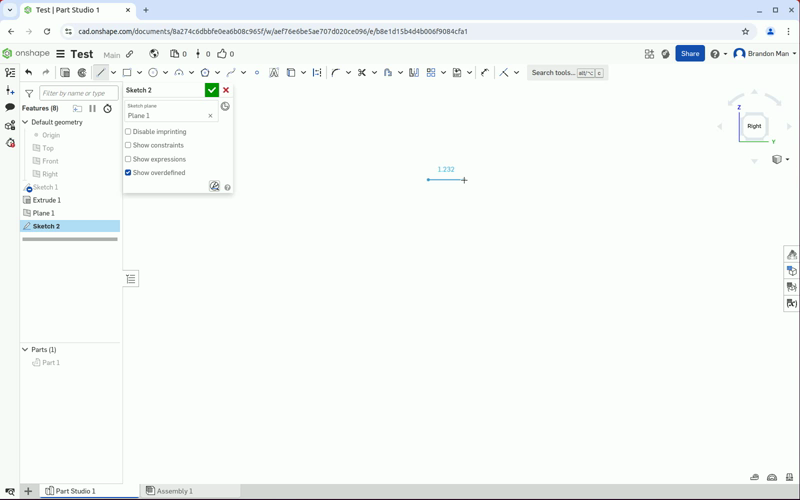
scroll(6)
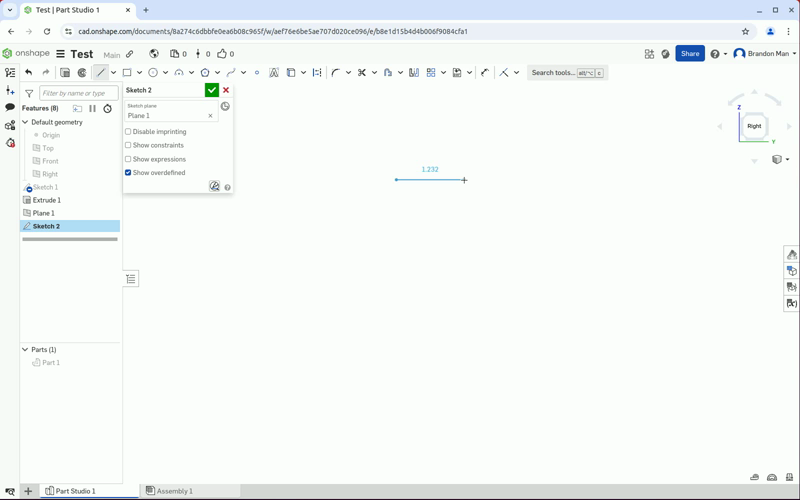
click(464, 179)
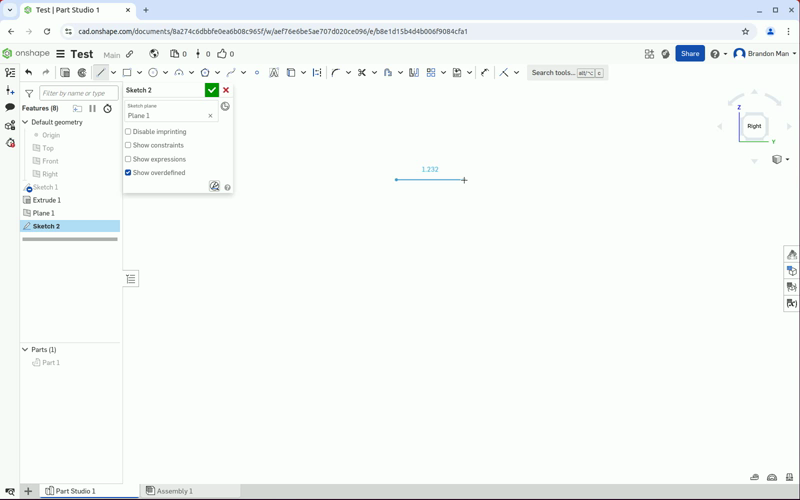
scroll(-6)
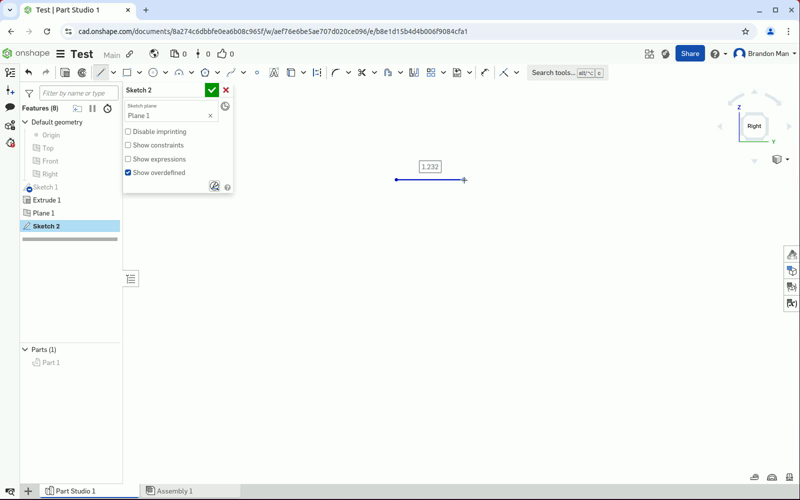
scroll(-6)
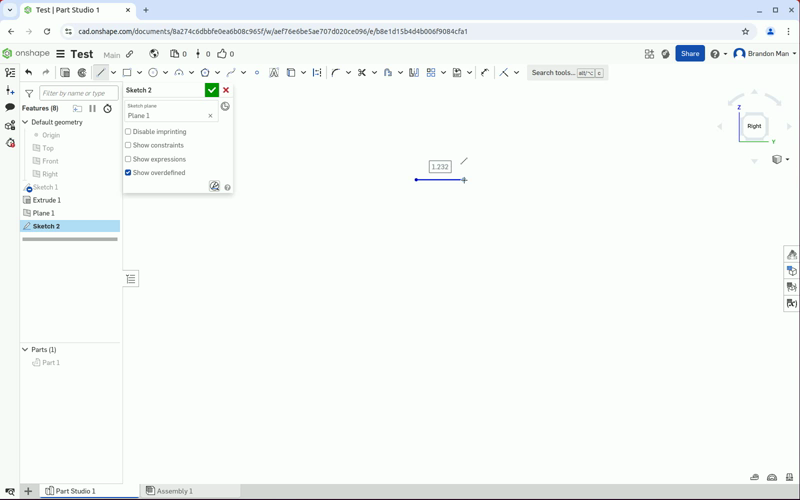
scroll(-6)
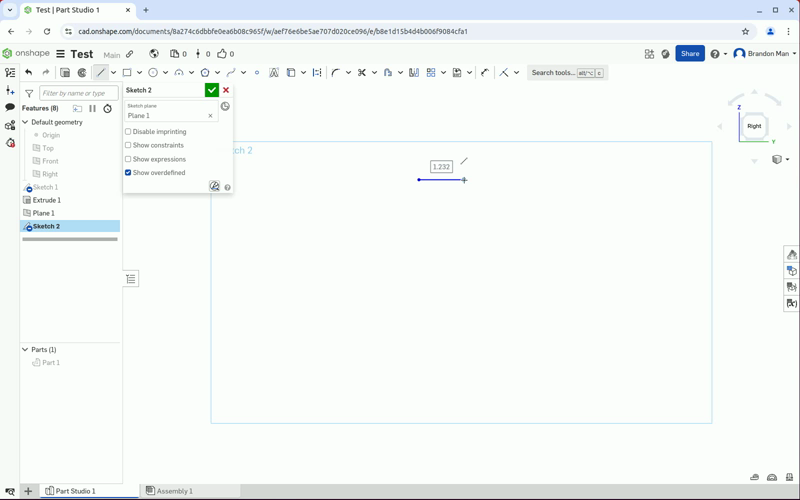
scroll(-6)
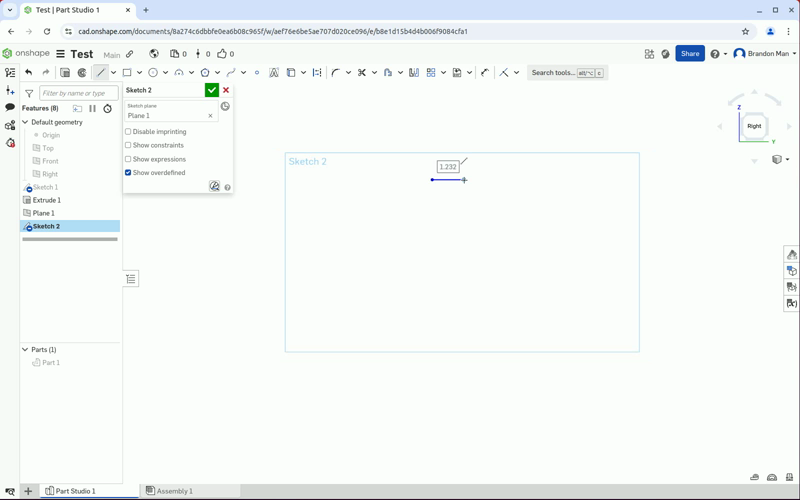
scroll(-6)
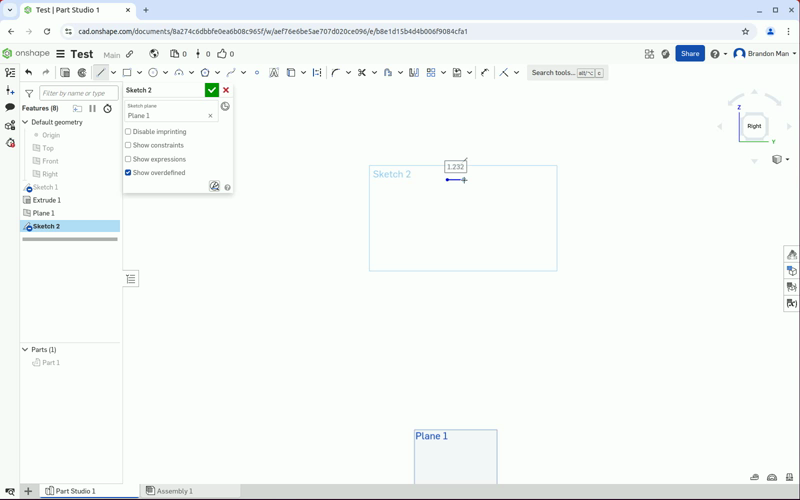
scroll(-6)
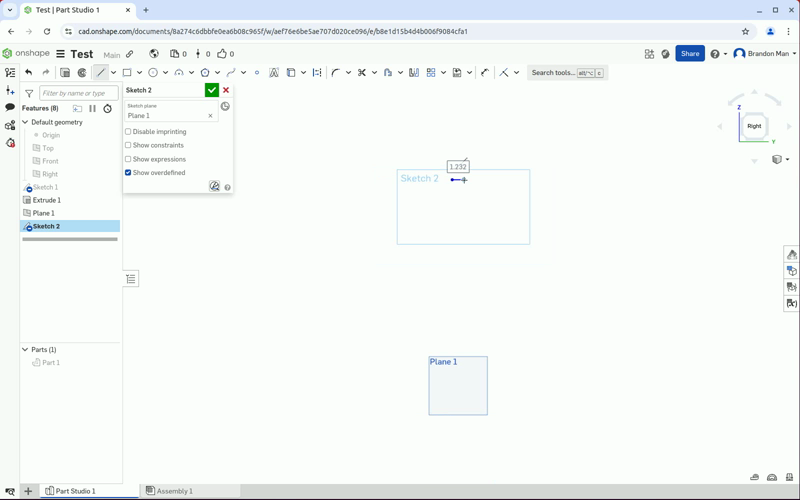
scroll(-6)
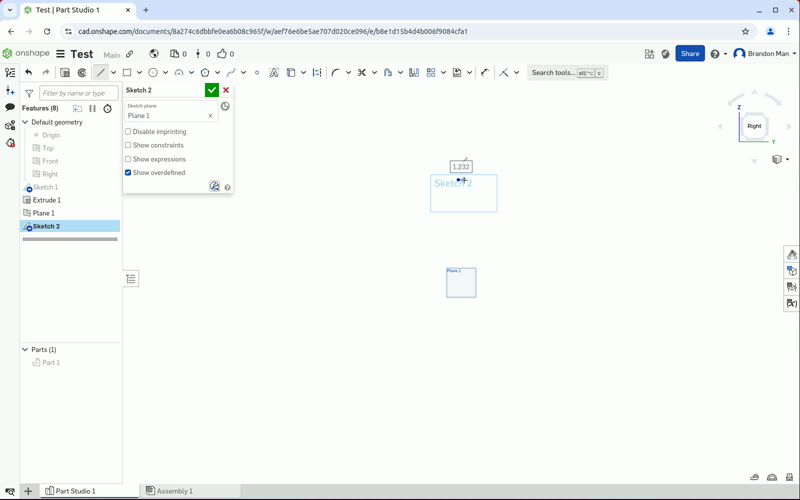
key_up(shift)
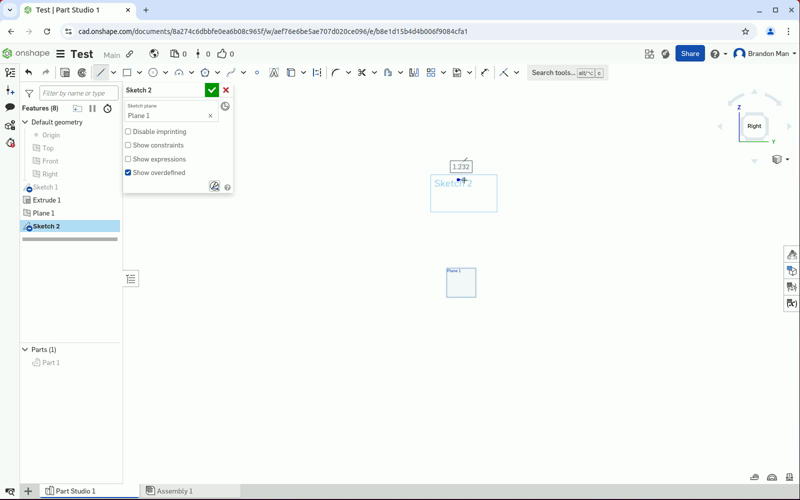
key_down(shift)
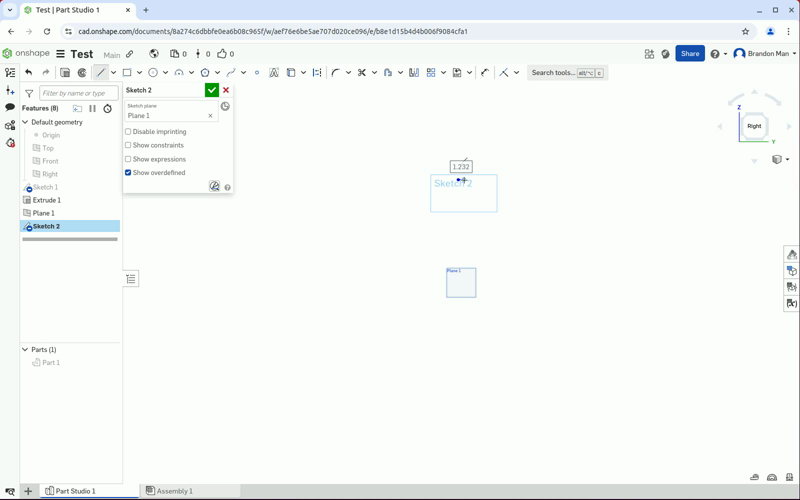
mouse_move(494, 179)
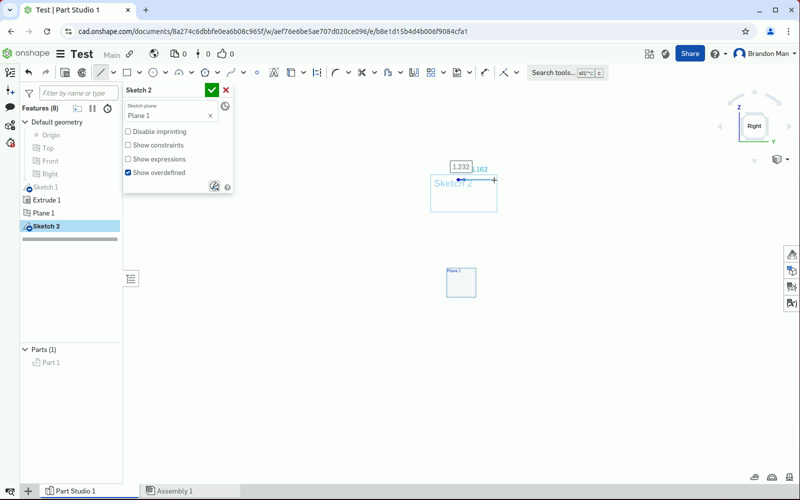
mouse_move(464, 171)
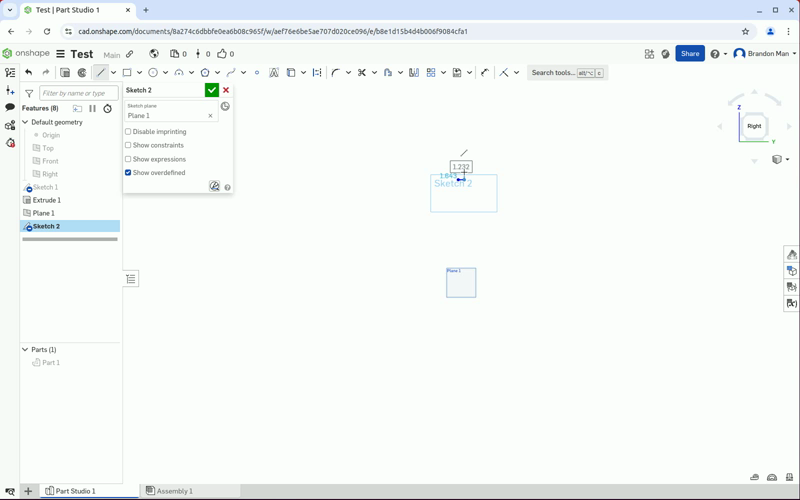
click(464, 171)
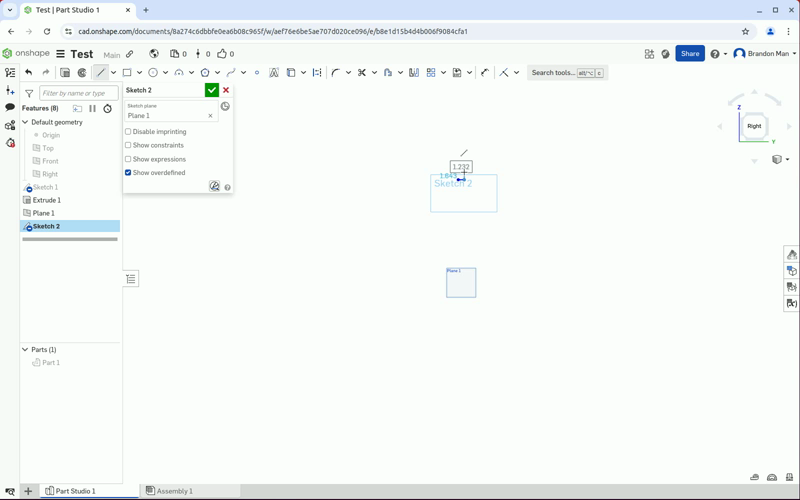
key_up(shift)
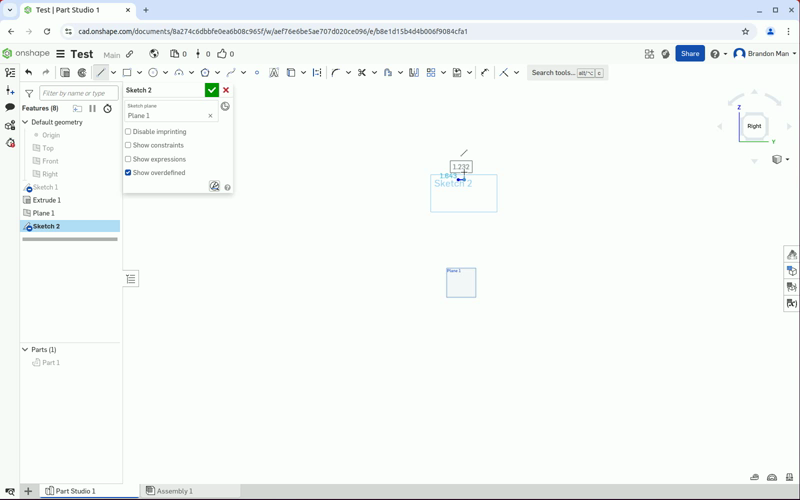
key_down(shift)
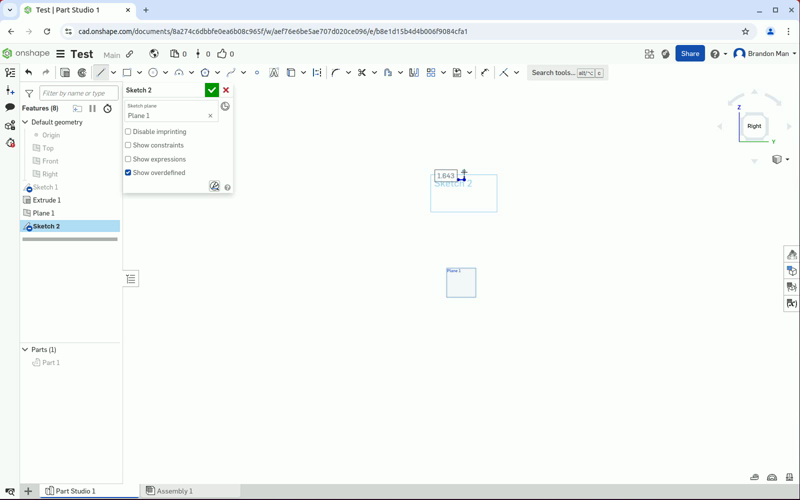
mouse_move(494, 171)
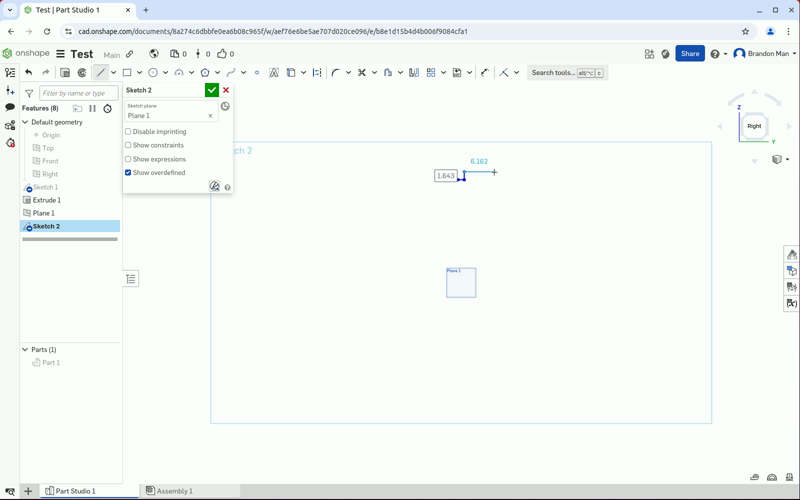
mouse_move(458, 171)
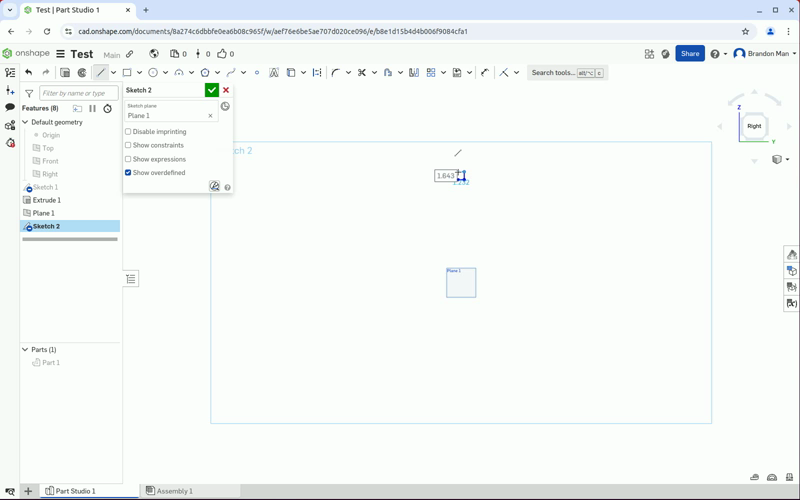
scroll(6)
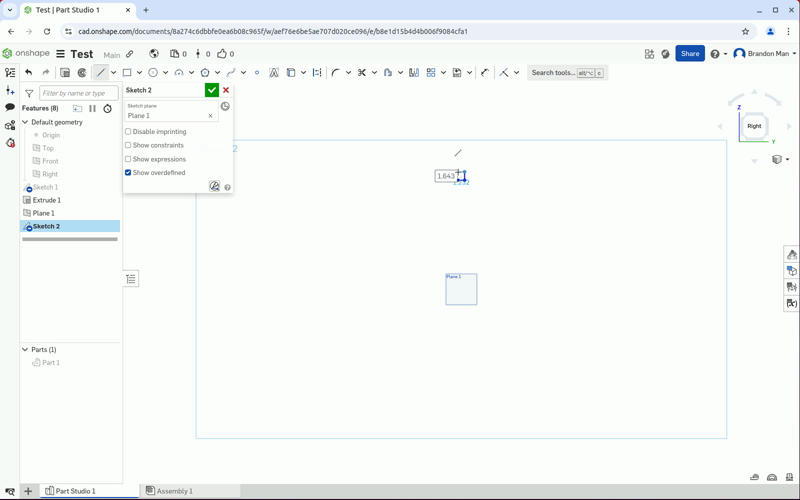
scroll(6)
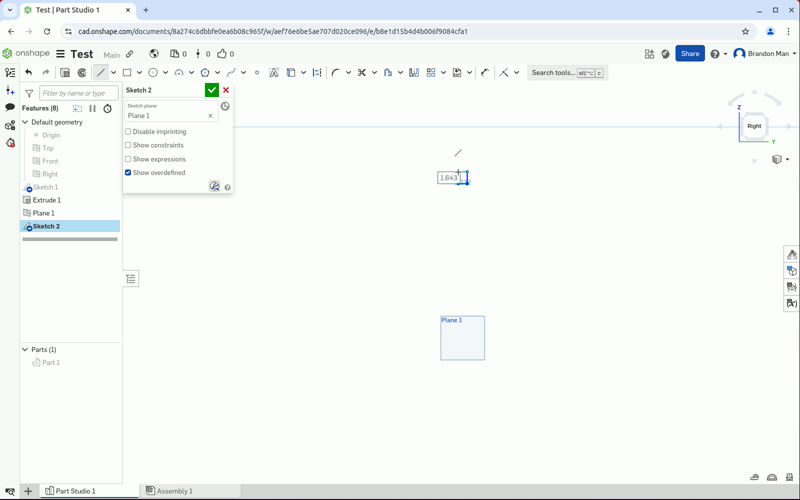
scroll(6)
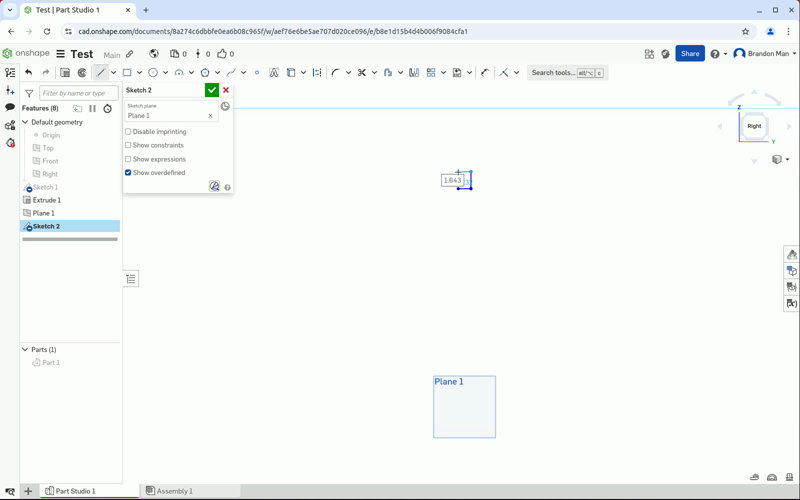
scroll(6)
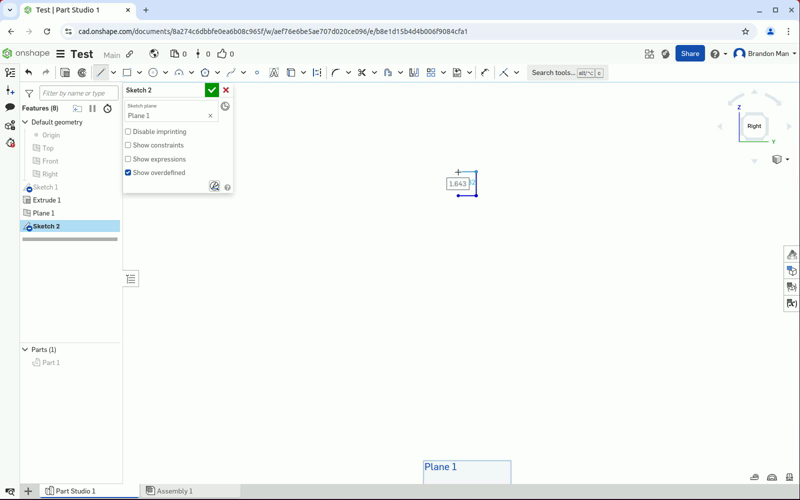
scroll(6)
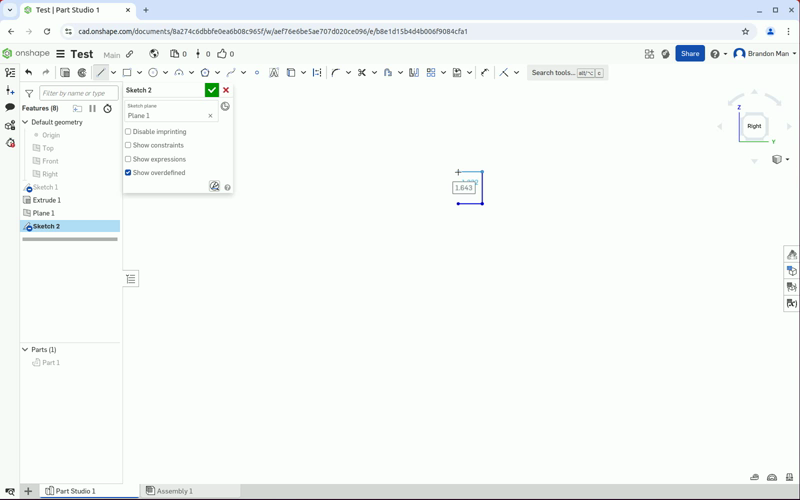
scroll(6)
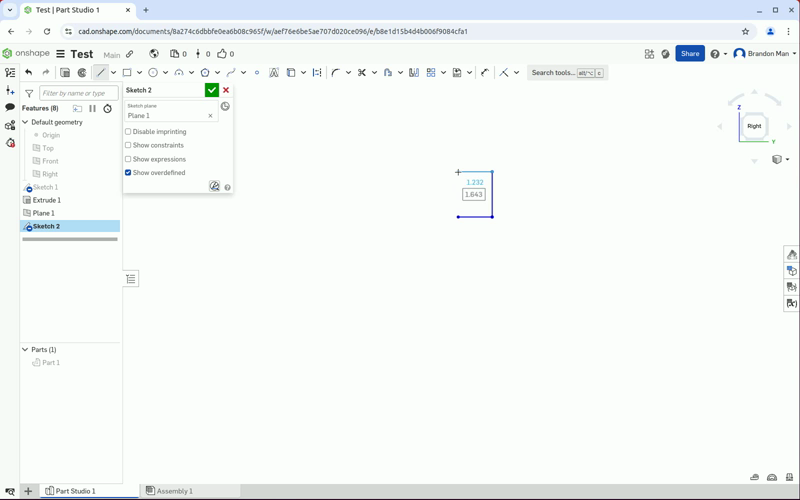
scroll(6)
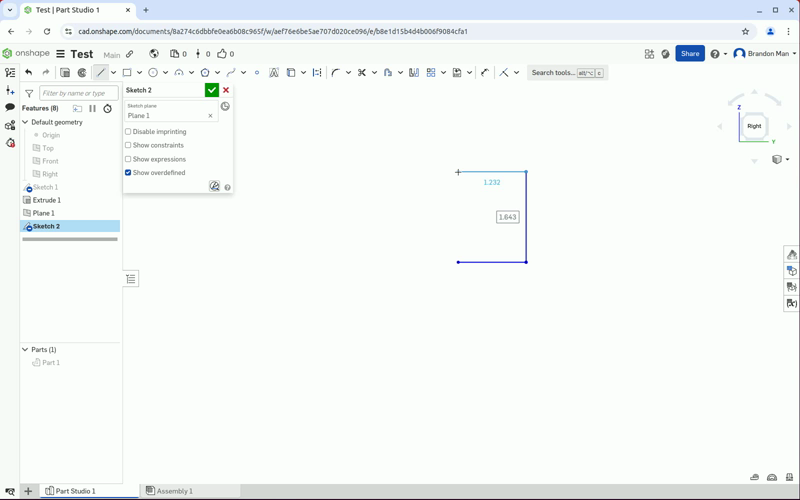
click(458, 171)
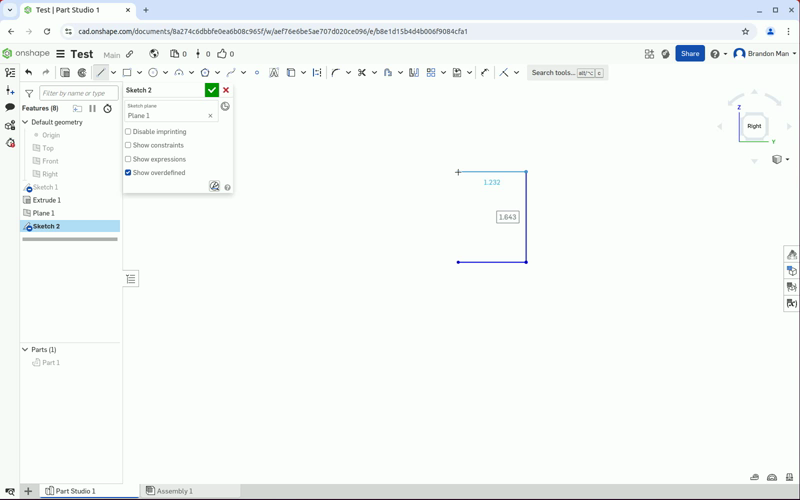
scroll(-6)
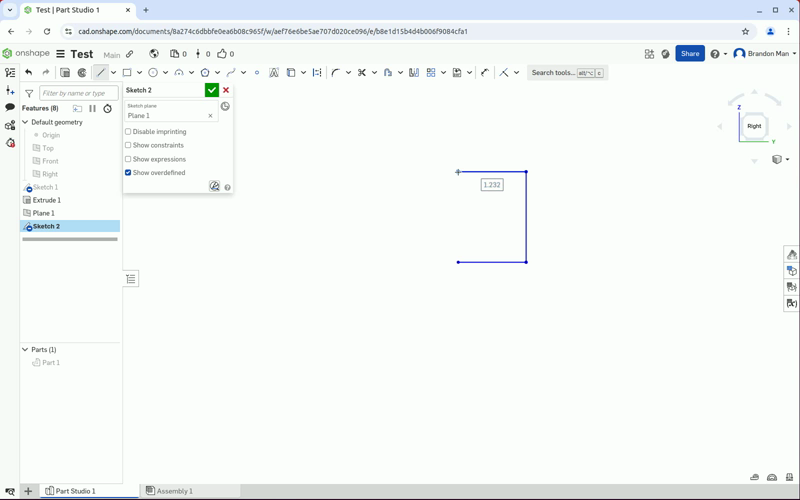
scroll(-6)
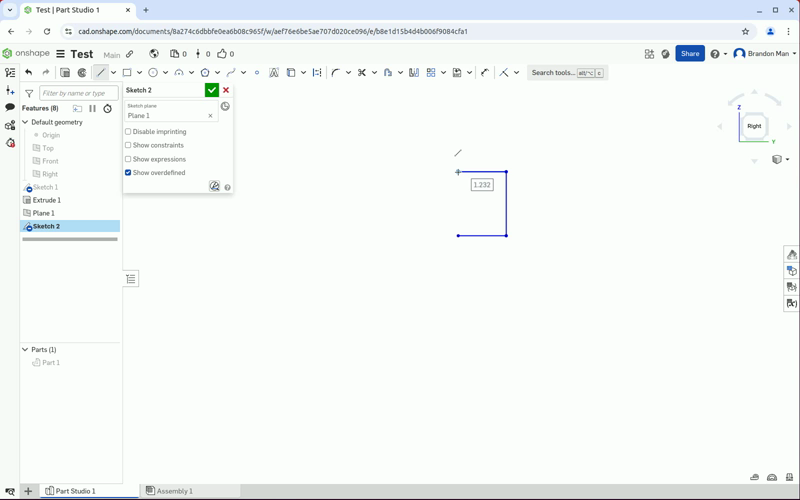
scroll(-6)
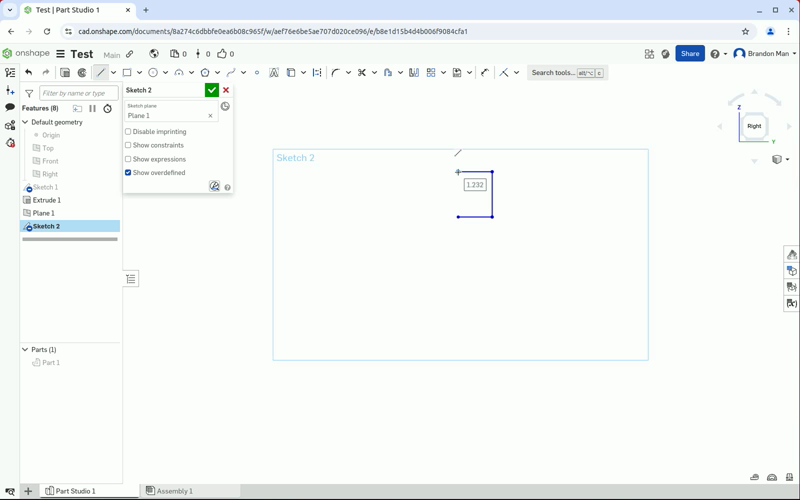
scroll(-6)
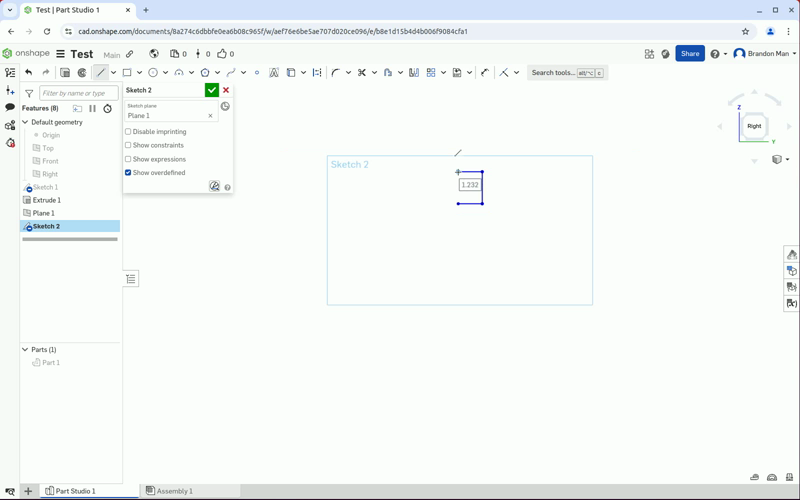
scroll(-6)
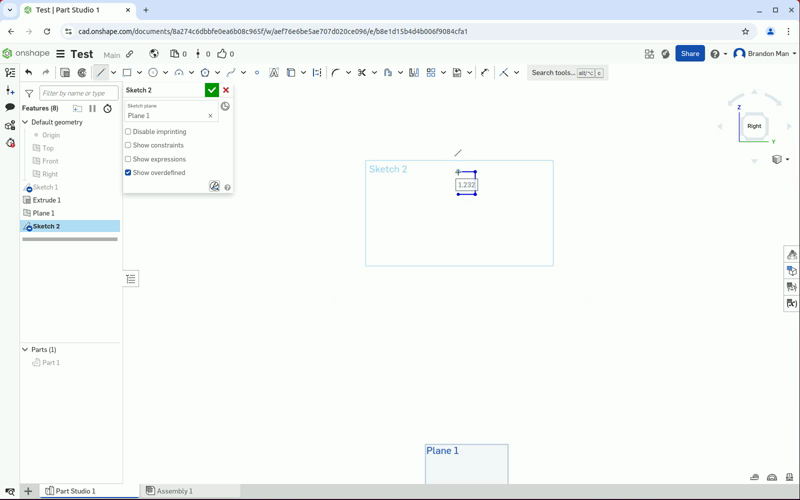
scroll(-6)
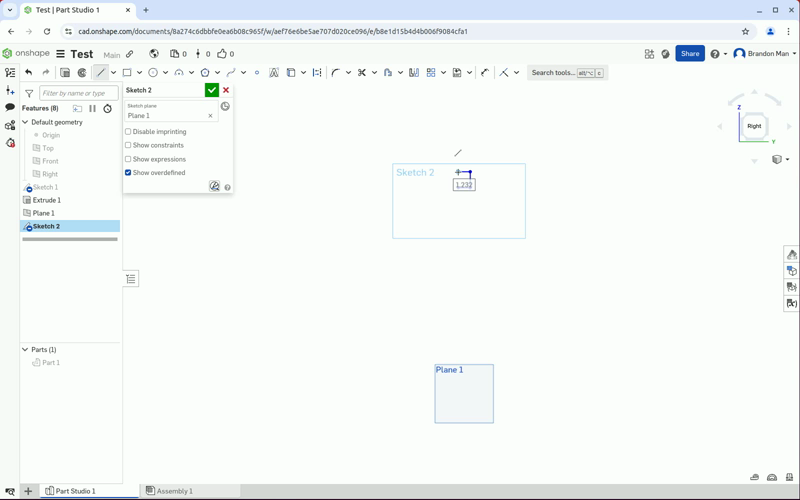
scroll(-6)
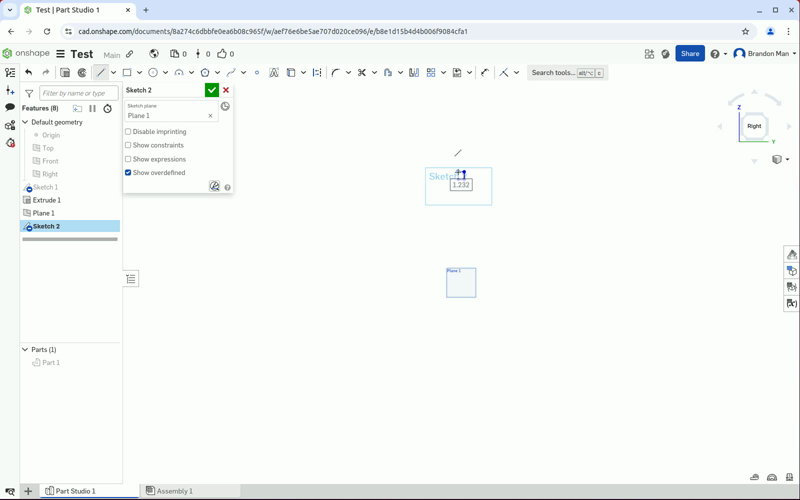
key_up(shift)
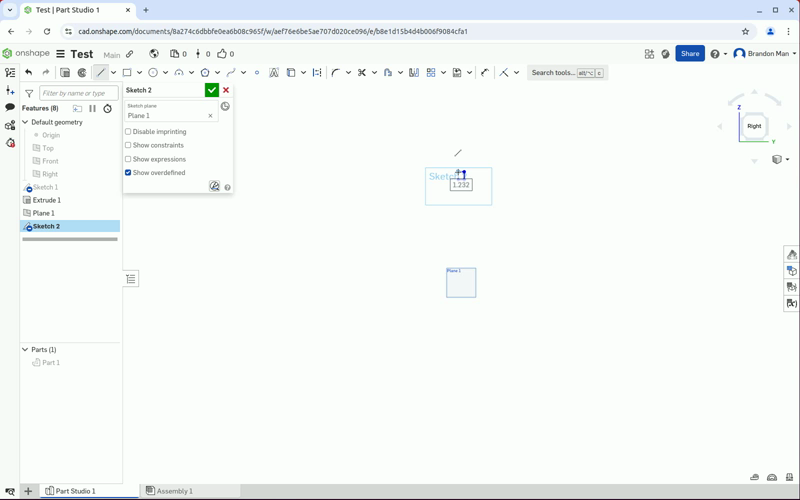
mouse_move(488, 171)
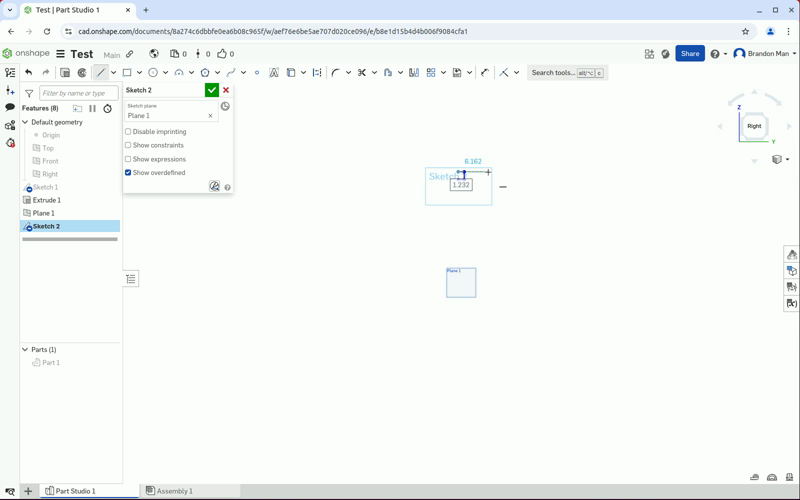
key_down(shift)
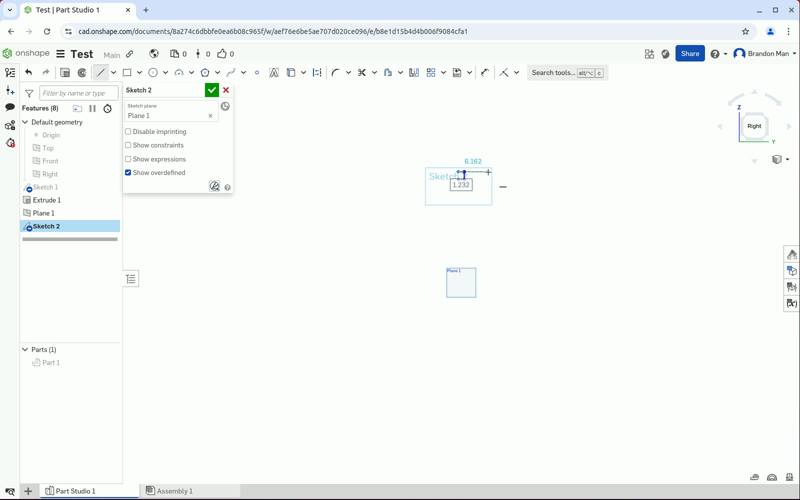
mouse_move(458, 179)
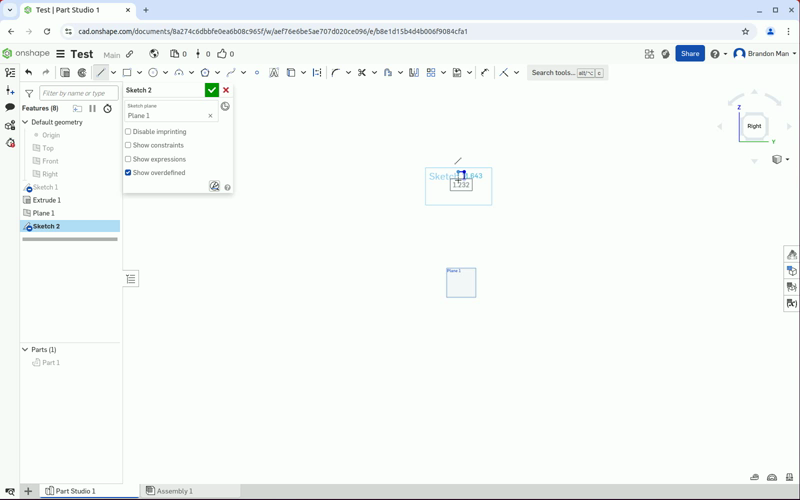
key_up(shift)
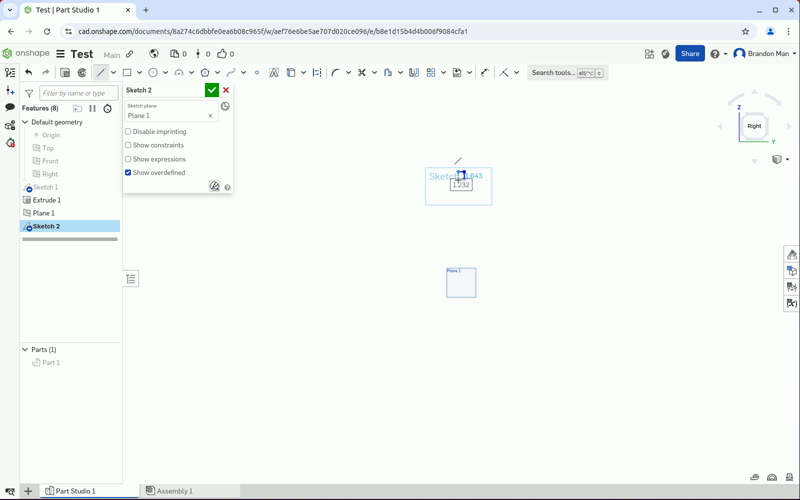
click(458, 179)
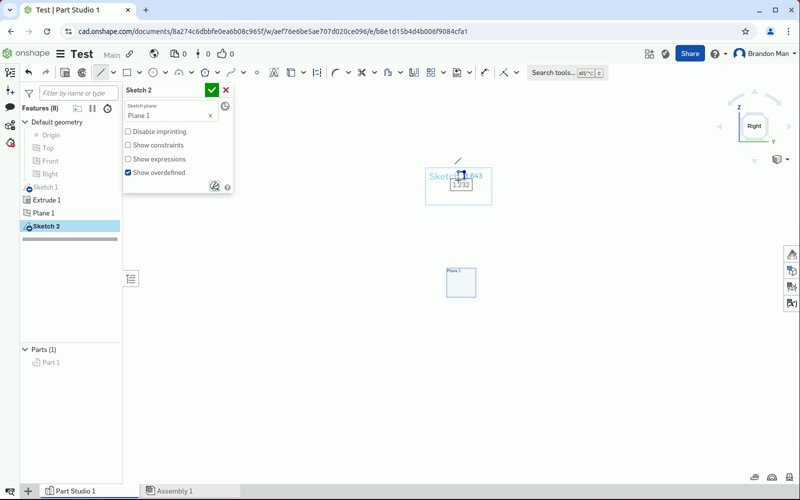
key(esc)
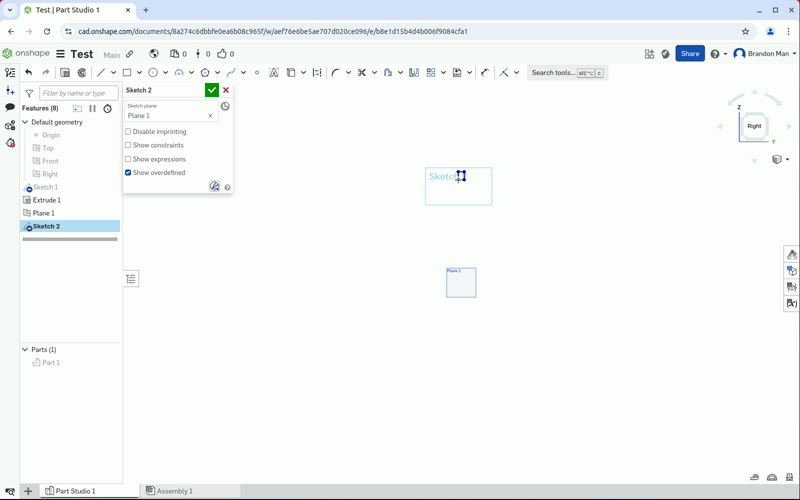
mouse_move(460, 174)
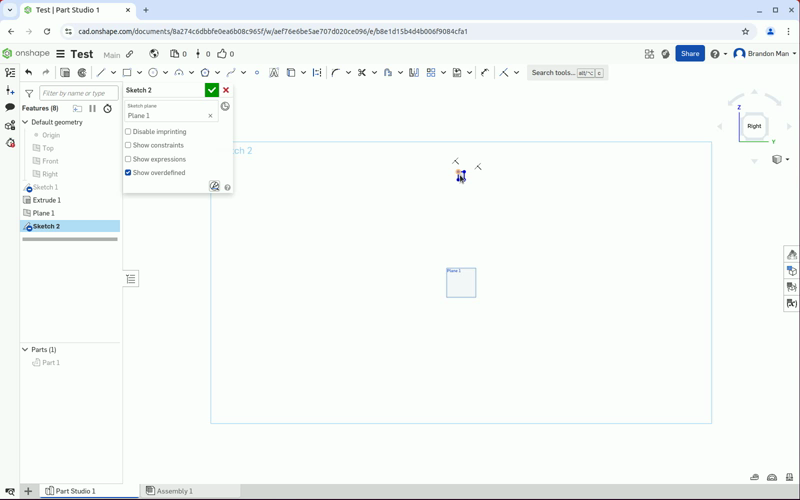
scroll(6)
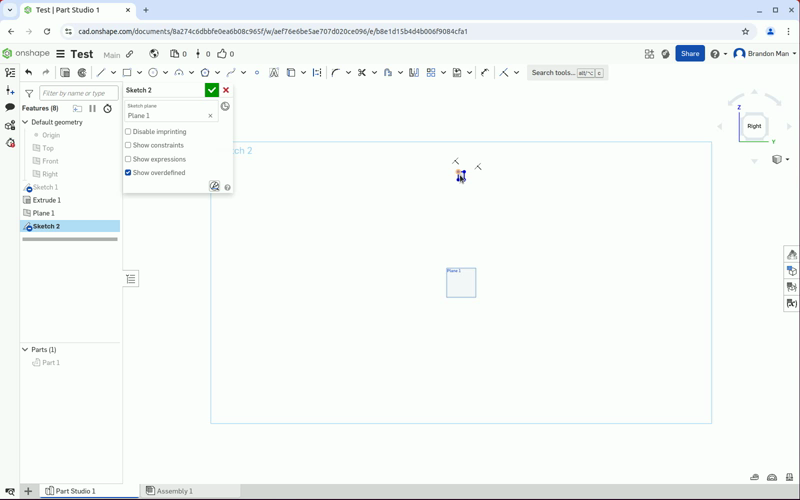
scroll(6)
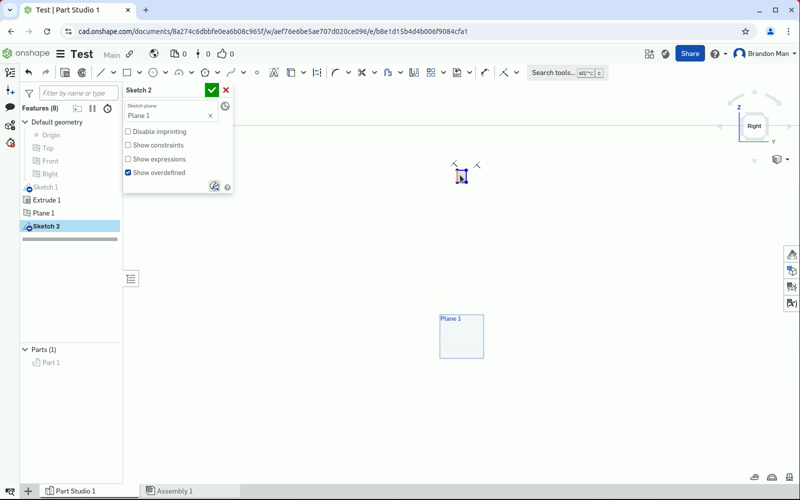
scroll(6)
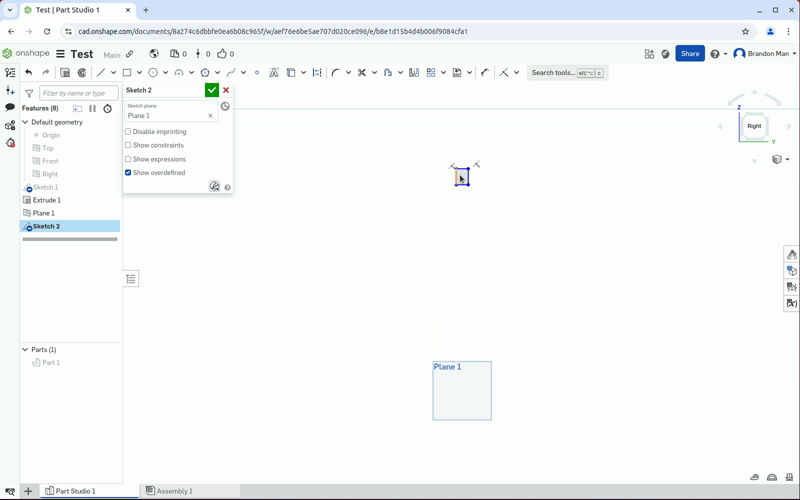
scroll(6)
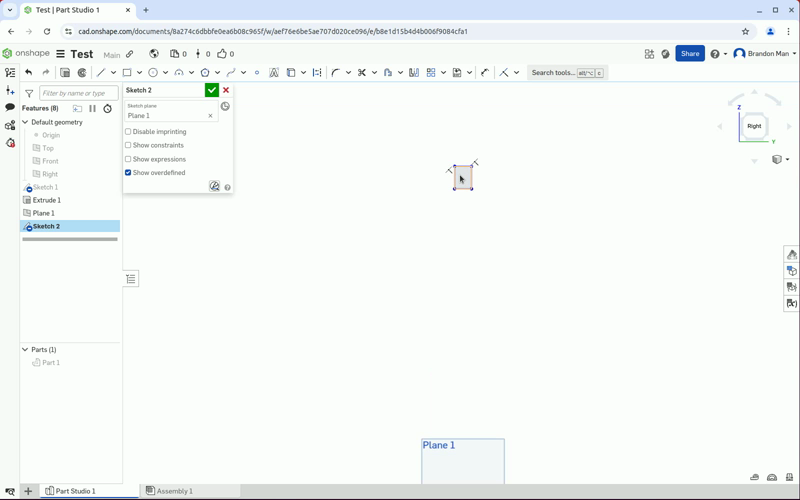
scroll(6)
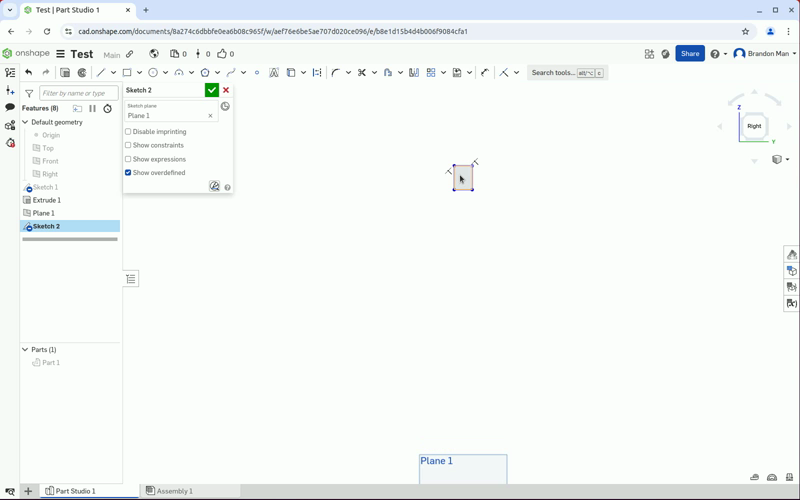
scroll(6)
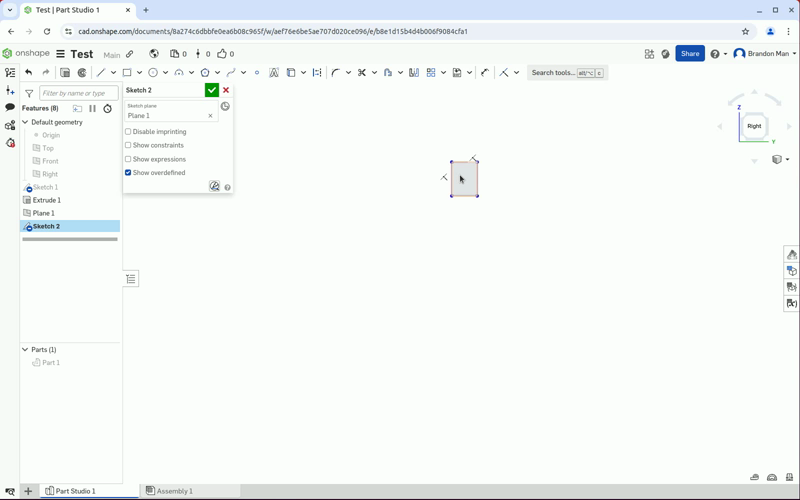
scroll(6)
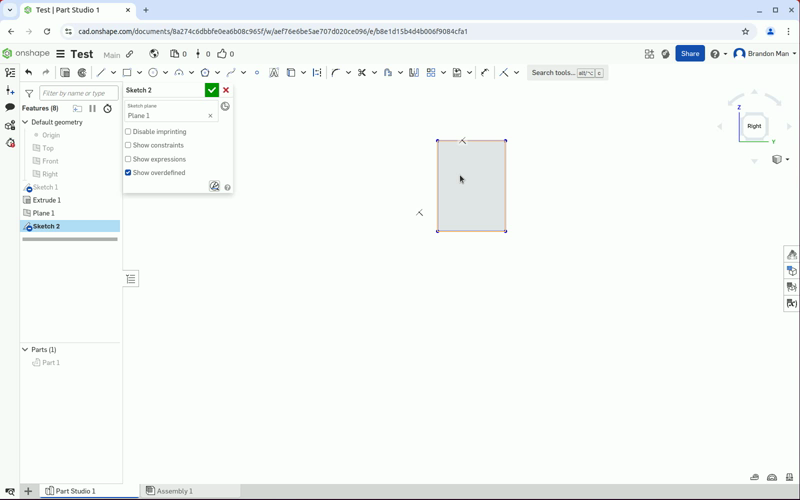
click(460, 174)
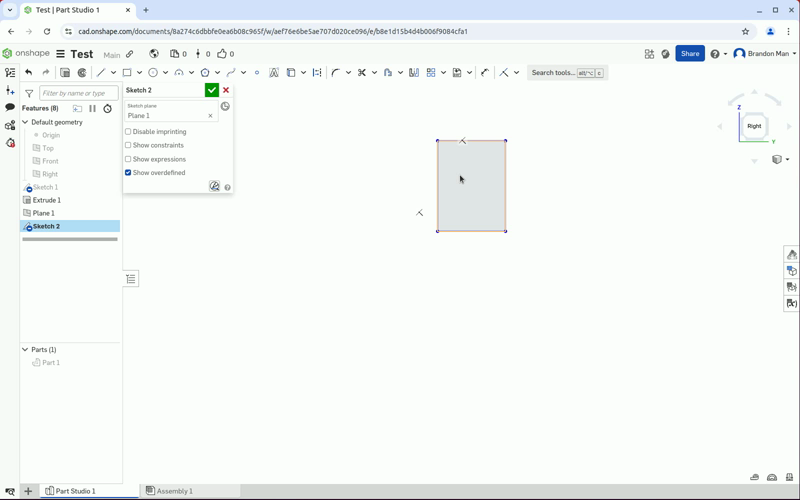
scroll(-6)
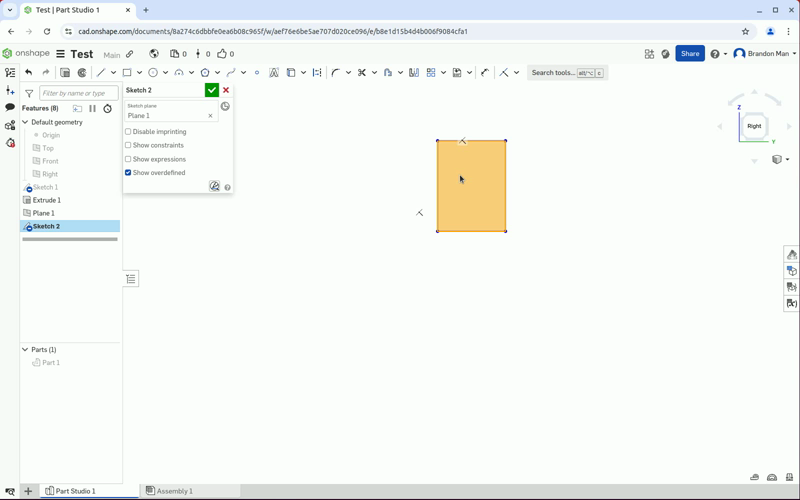
scroll(-6)
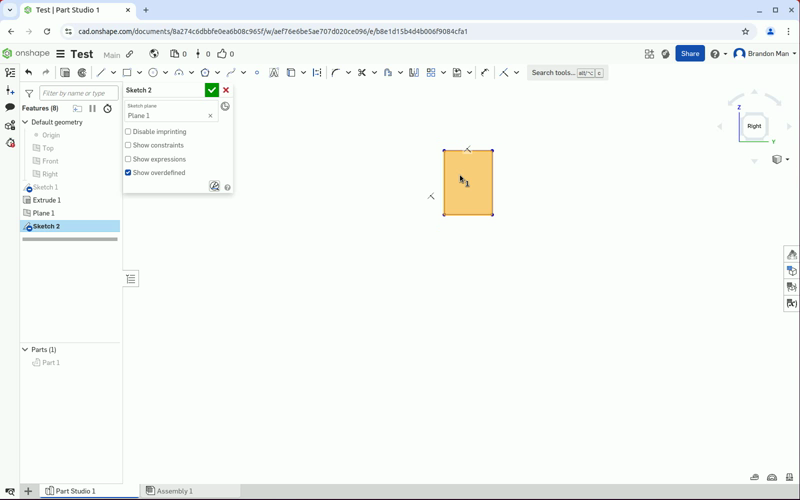
scroll(-6)
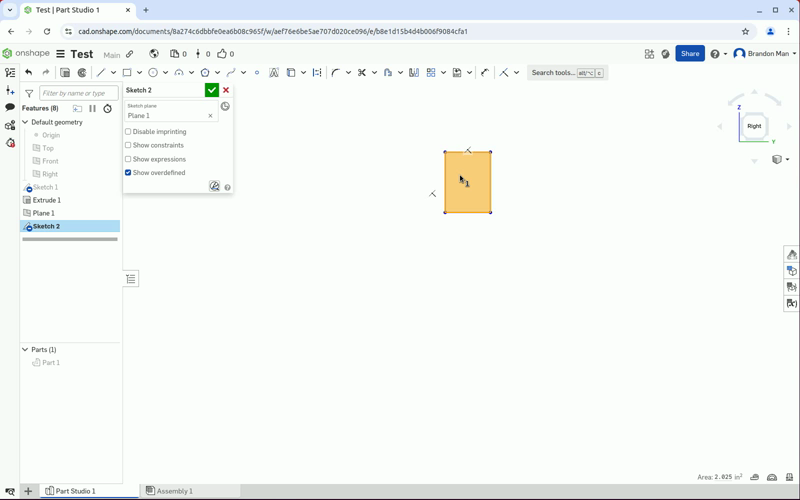
scroll(-6)
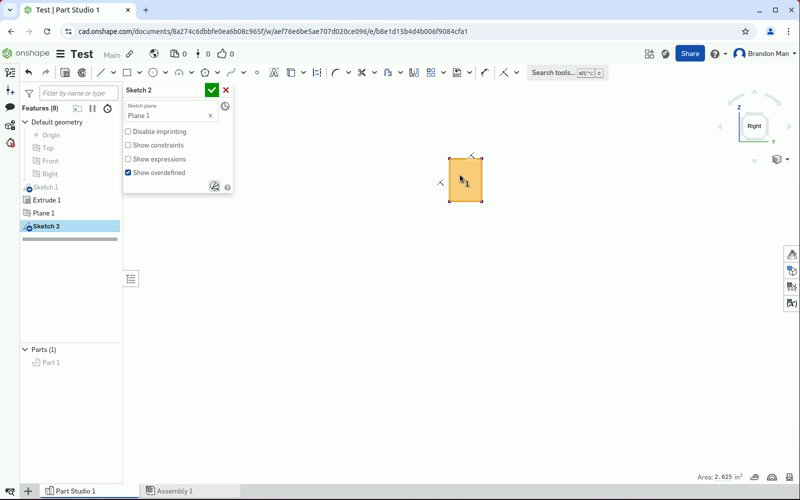
scroll(-6)
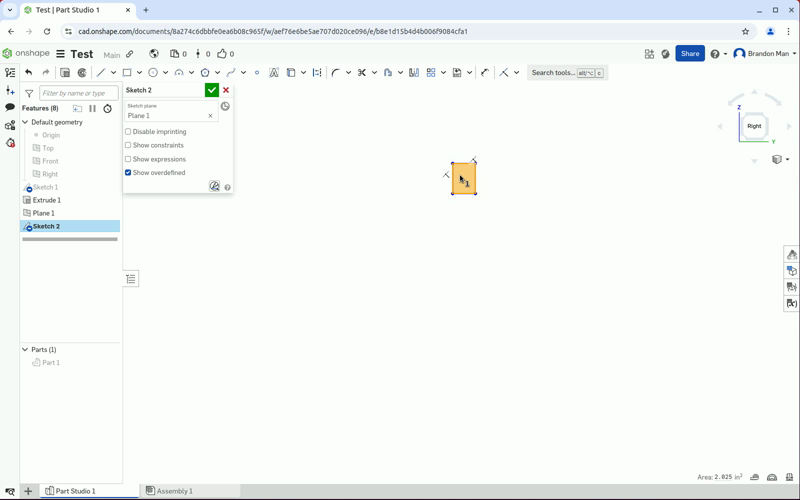
scroll(-6)
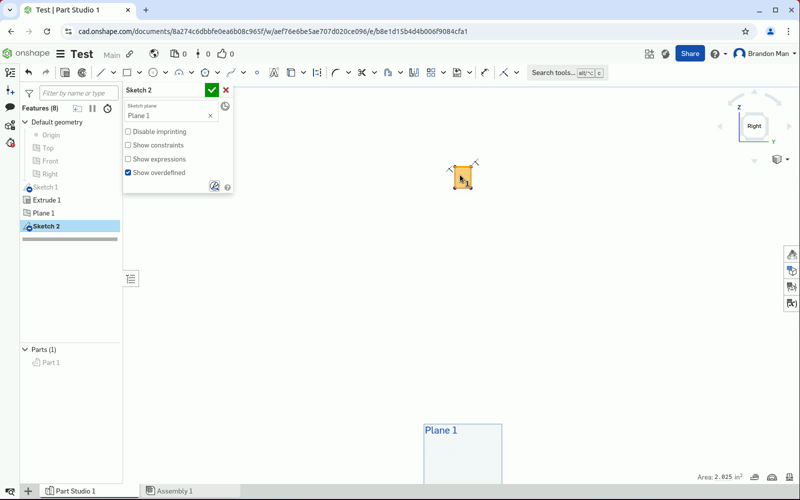
scroll(-6)
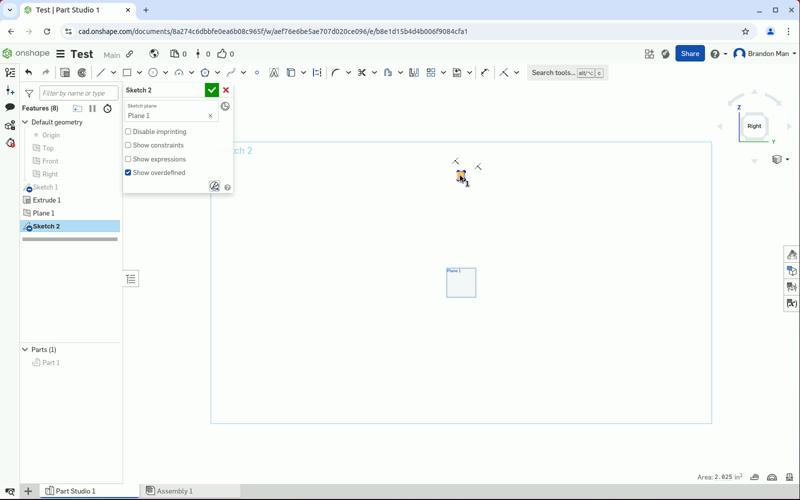
mouse_move(73, 352)
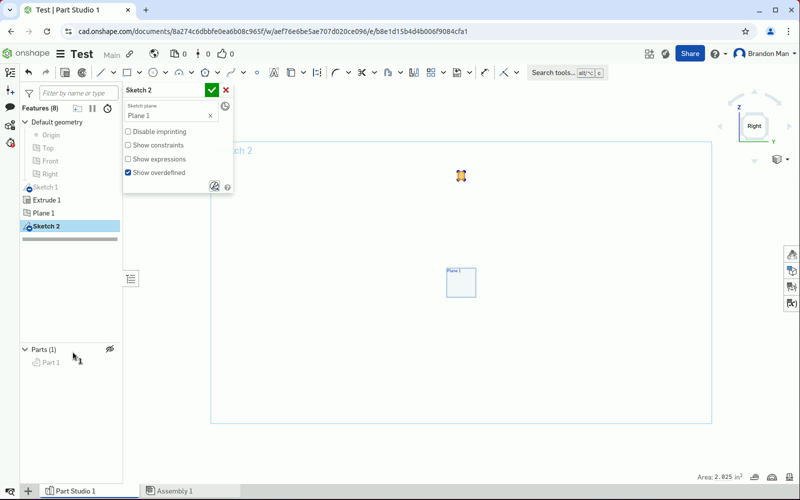
key(shift+y)
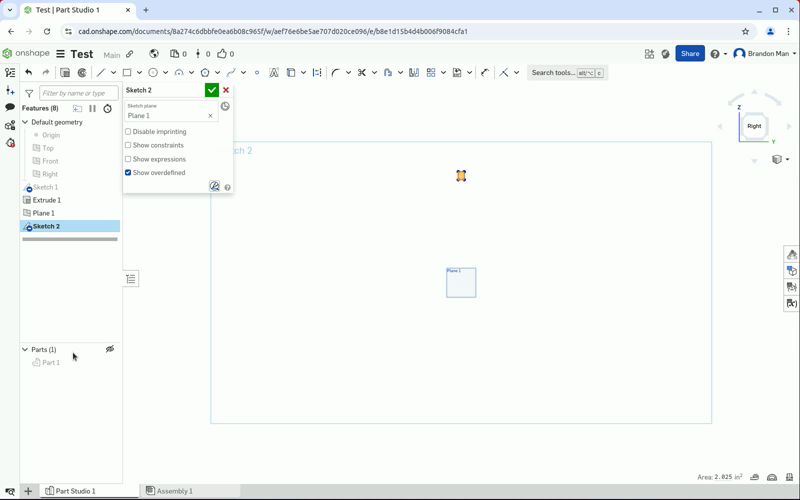
key(shift+e)
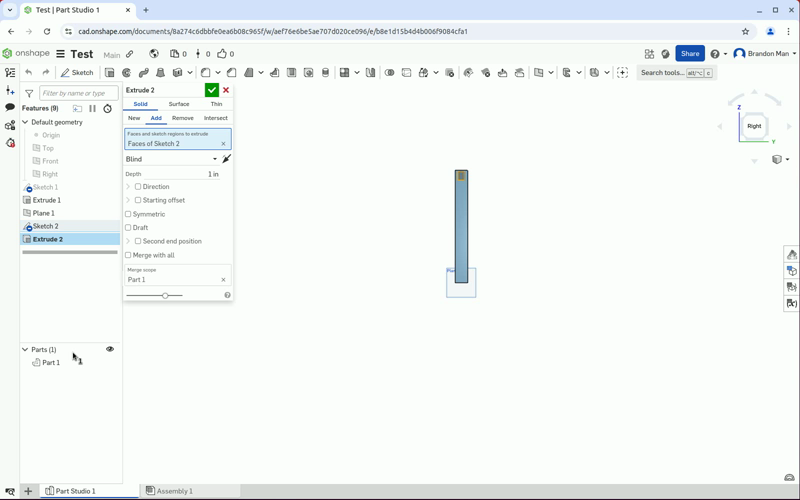
mouse_move(143, 106)
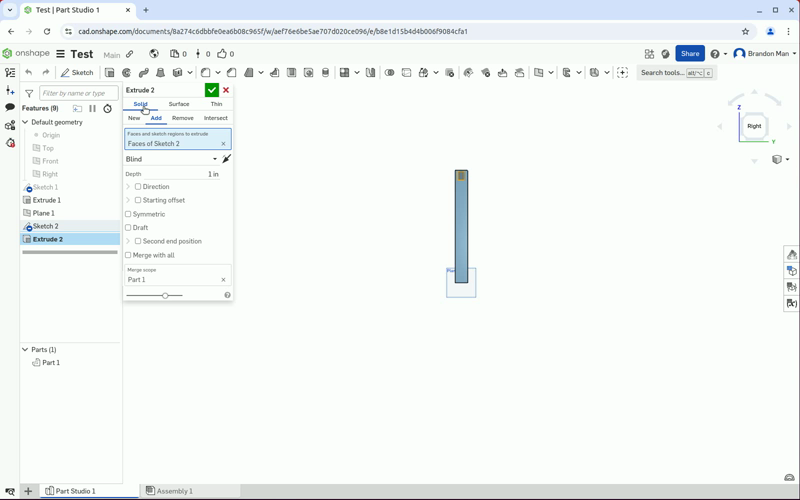
click(143, 106)
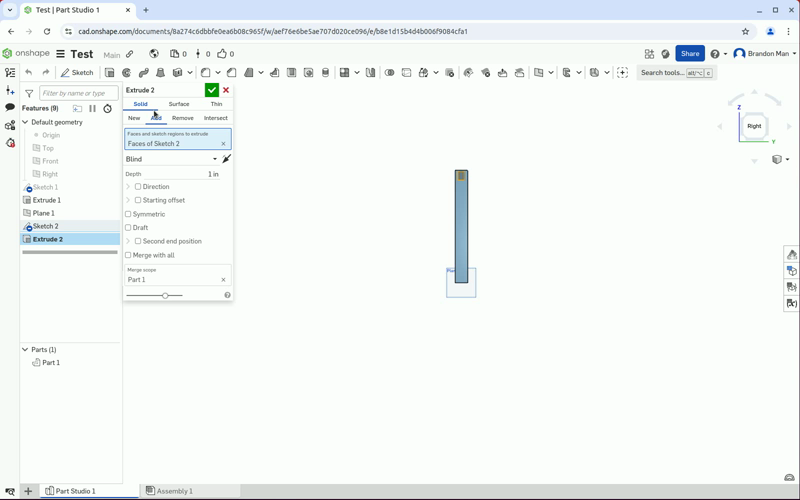
mouse_move(186, 120)
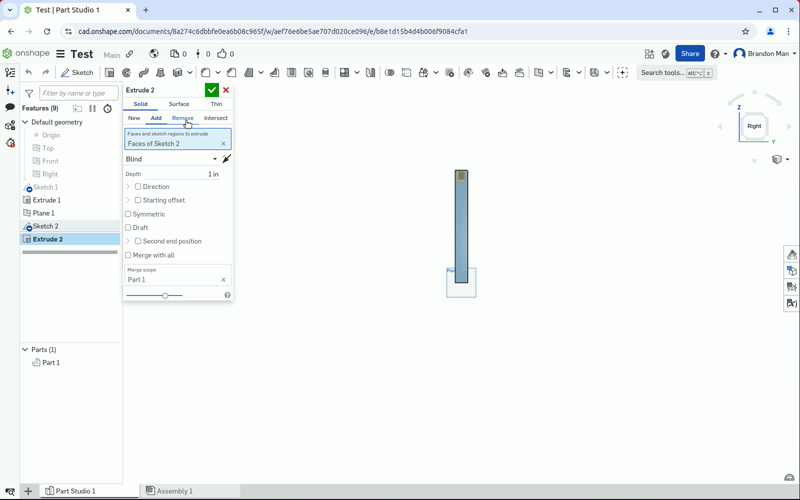
click(186, 120)
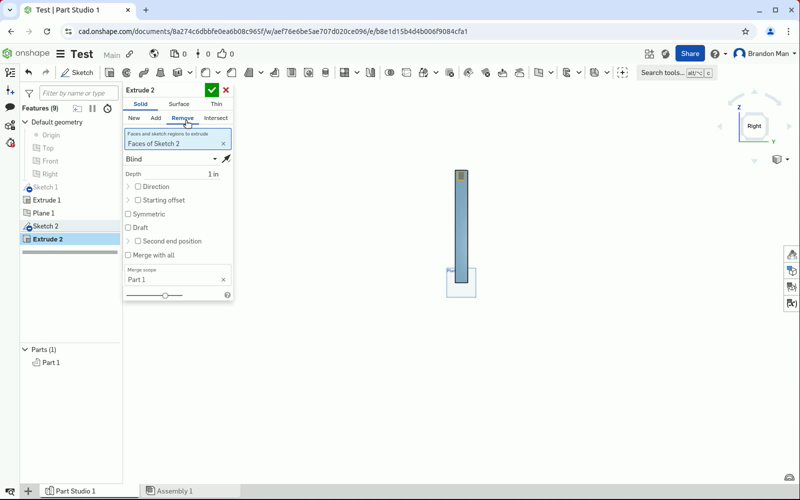
key(tab, 4)
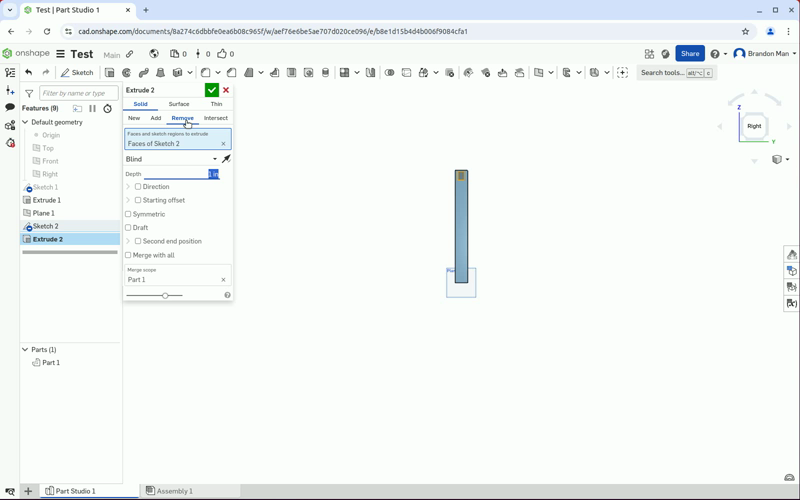
text(1.204)
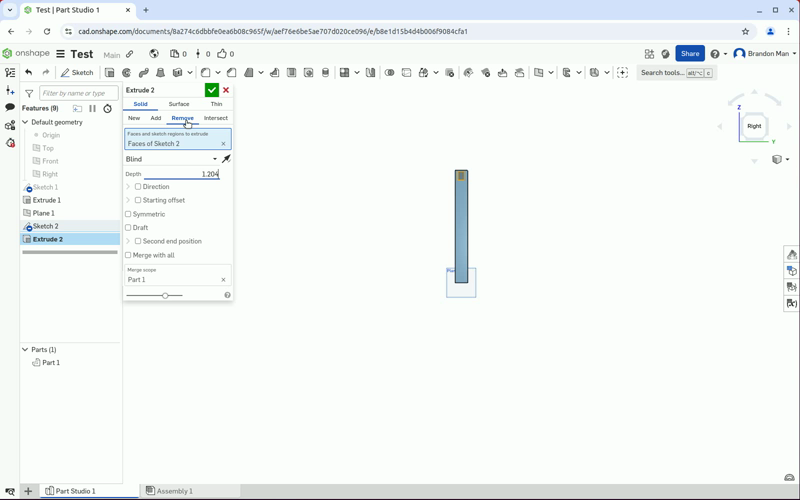
key(tab, 6)
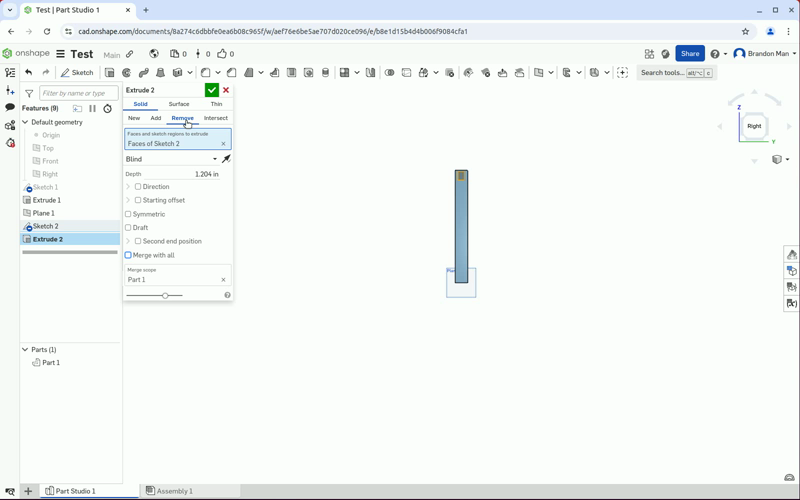
key(space)
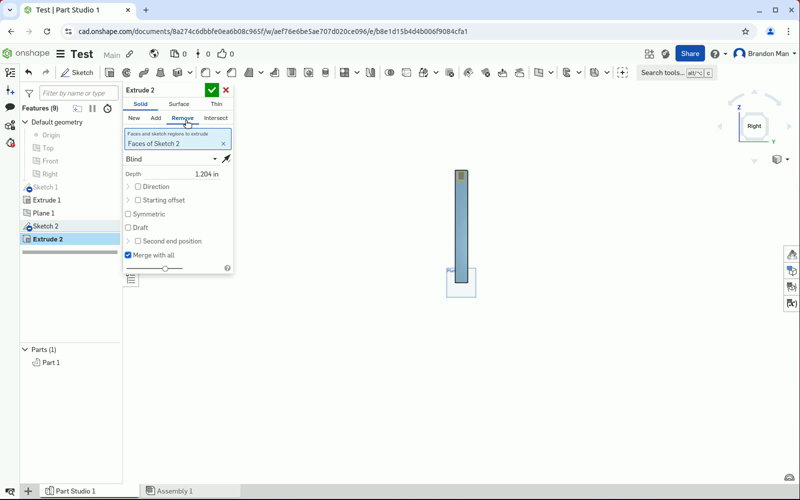
key(enter)
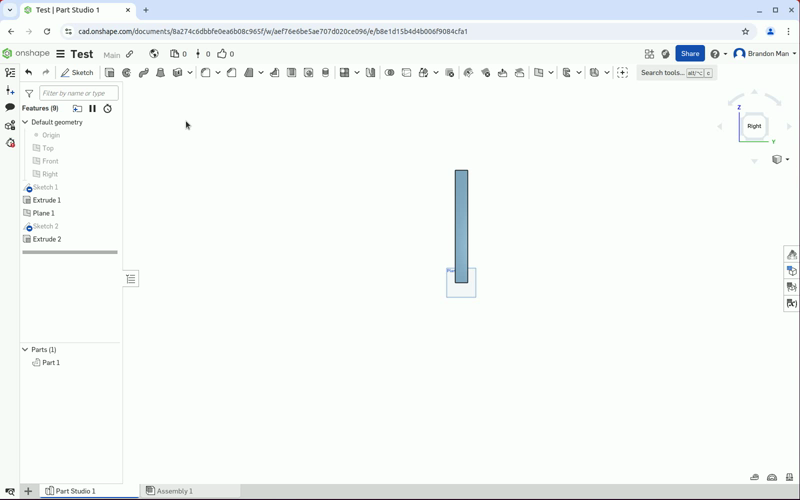
key(shift+h)
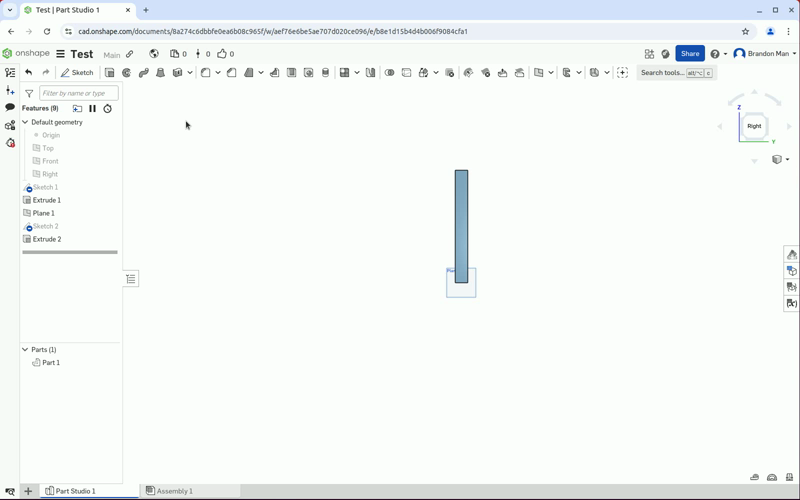
key(shift+h)
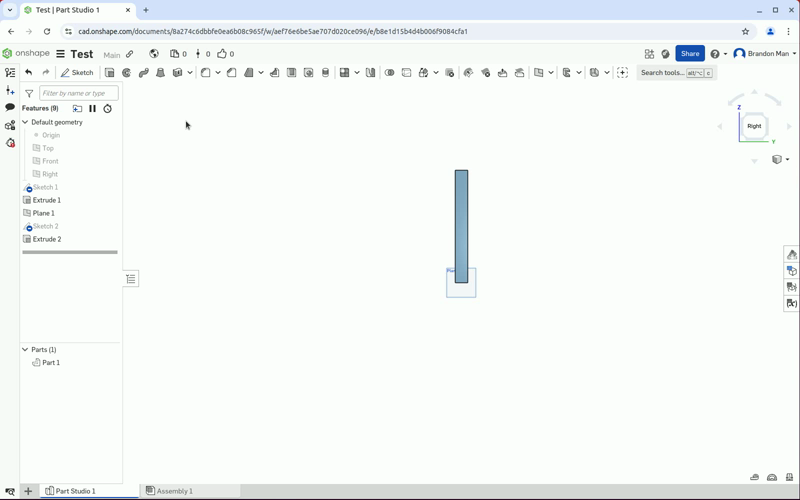
mouse_move(73, 189)
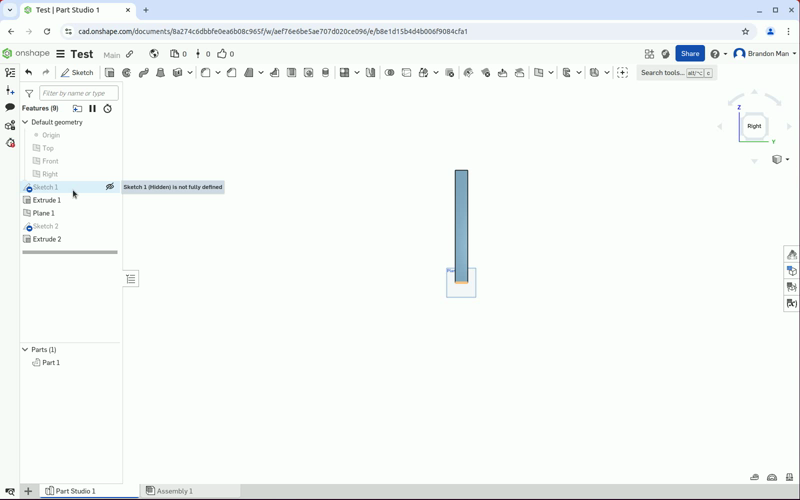
click(73, 189)
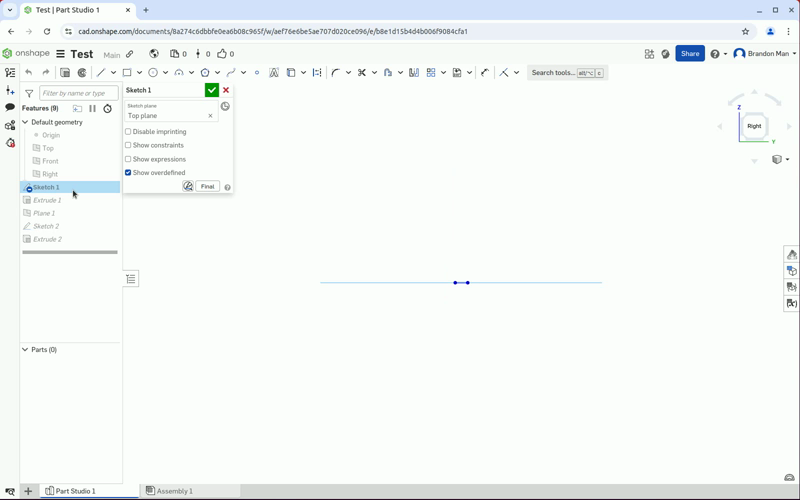
mouse_move(229, 92)
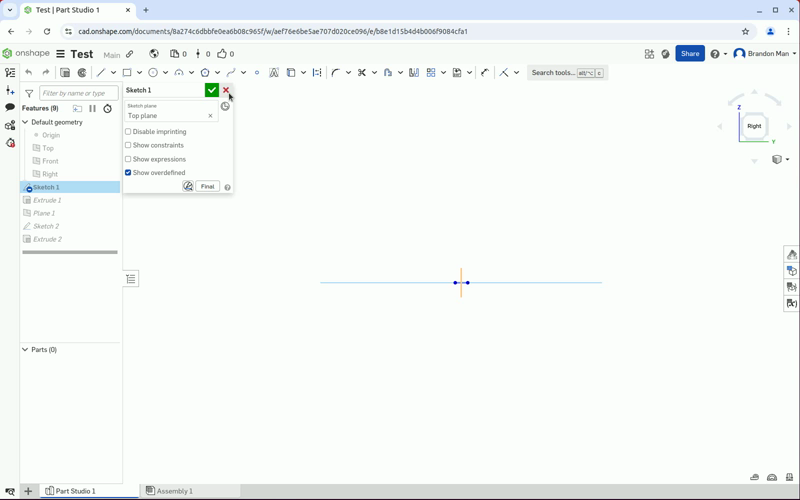
click(229, 92)
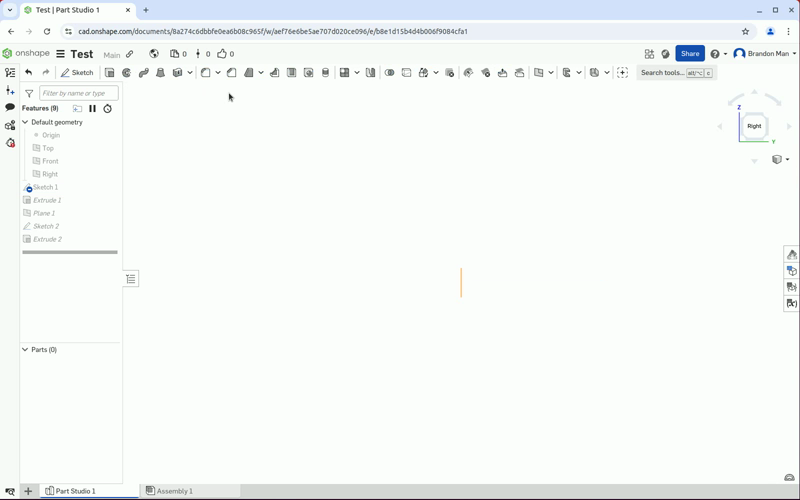
key(shift+s)
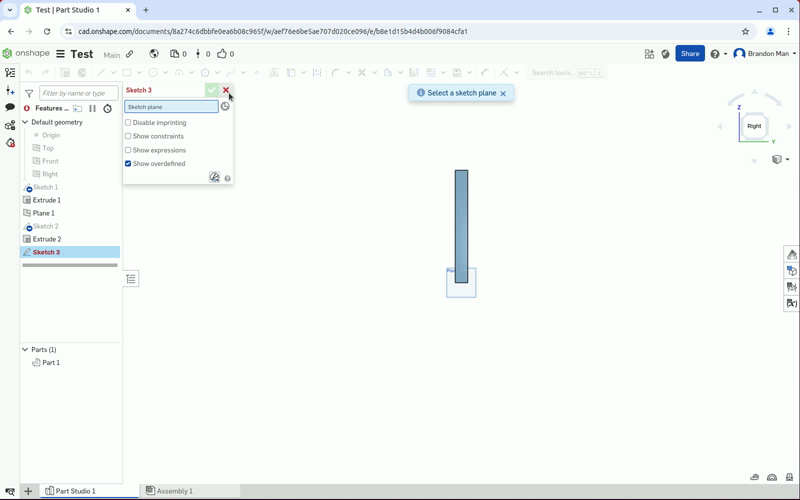
mouse_move(73, 215)
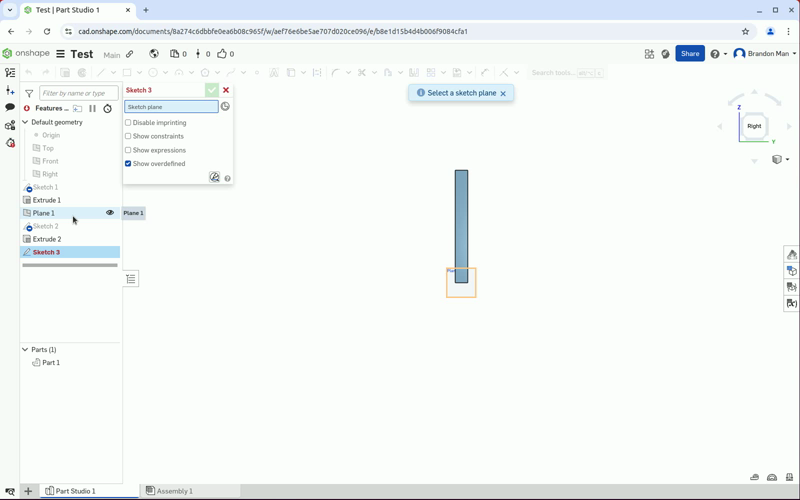
click(73, 215)
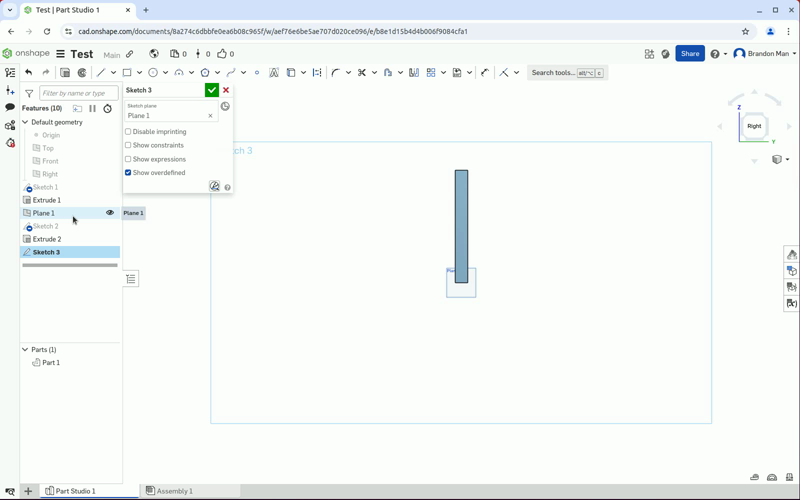
mouse_move(73, 352)
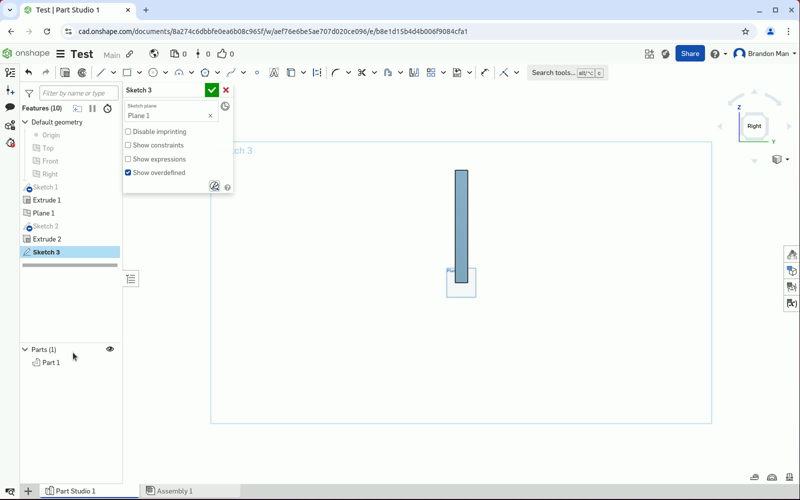
key(y)
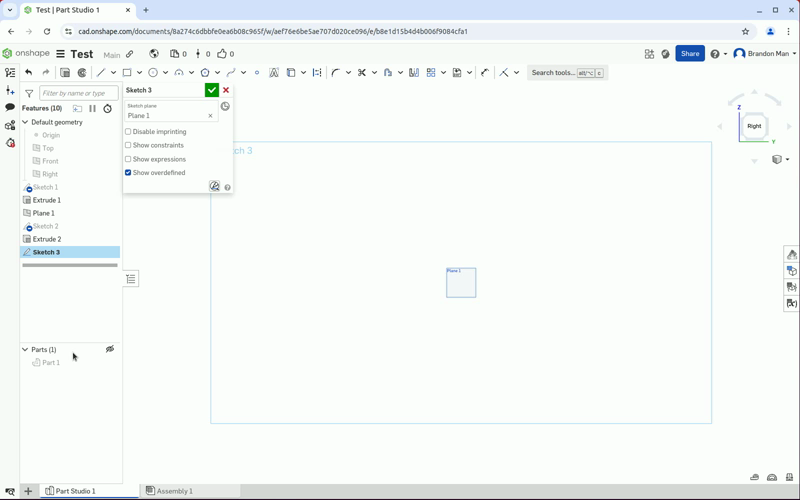
key(l)
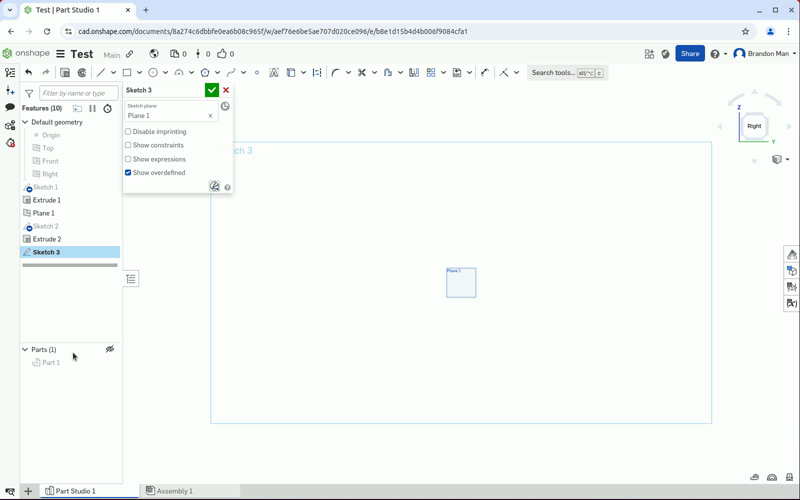
key_down(shift)
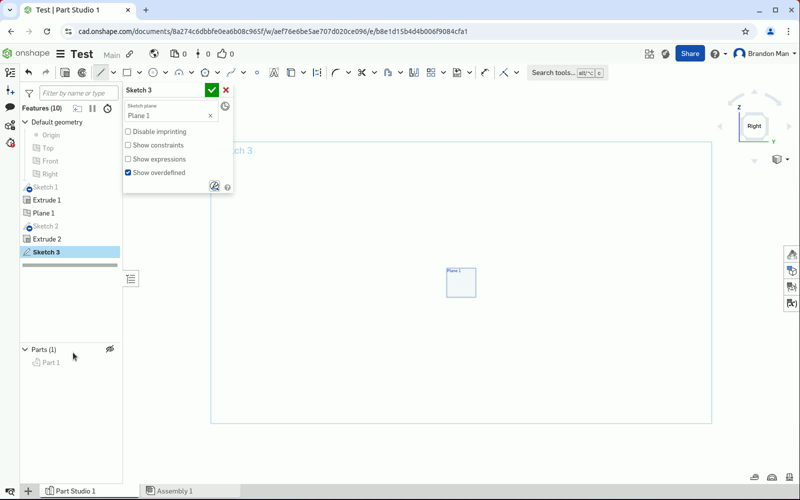
mouse_move(458, 254)
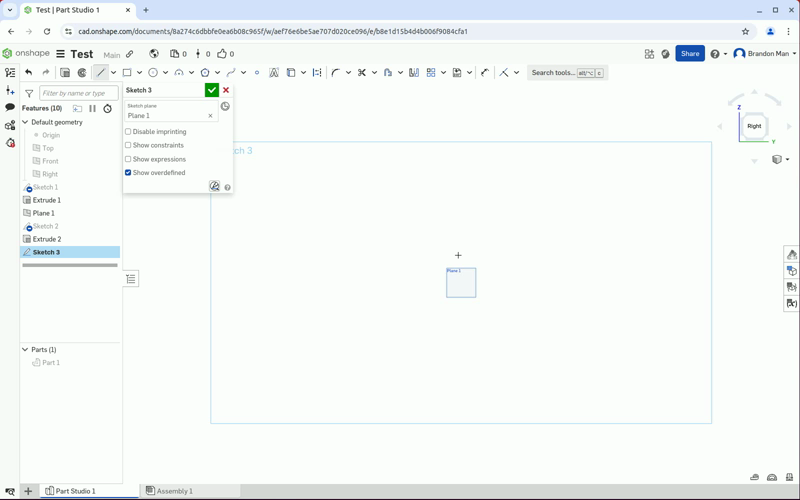
click(458, 254)
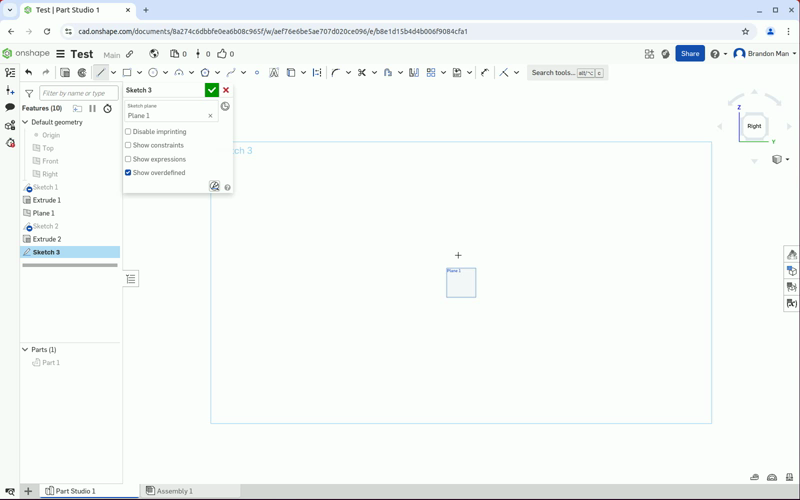
key_up(shift)
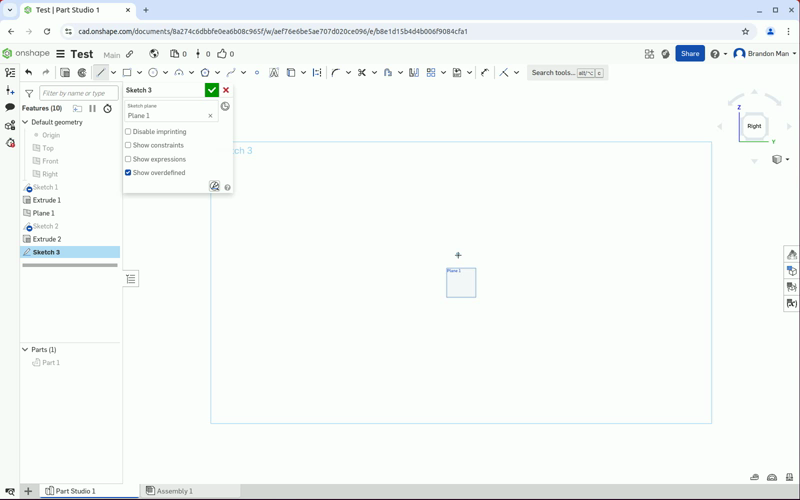
key_down(shift)
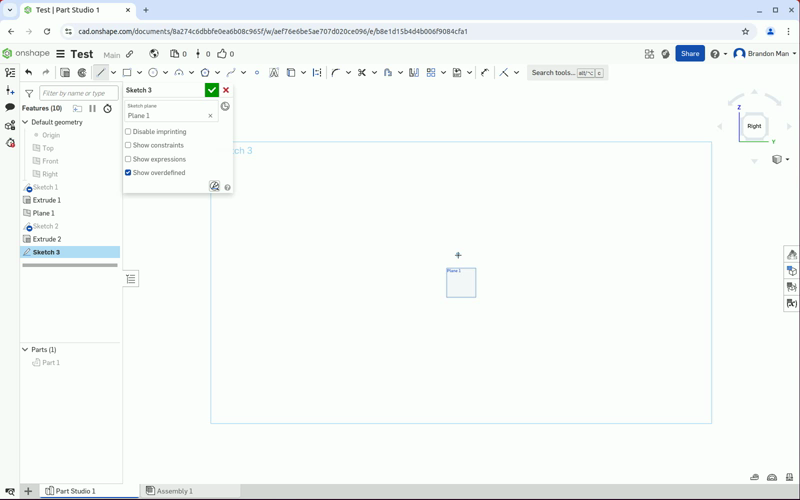
mouse_move(488, 254)
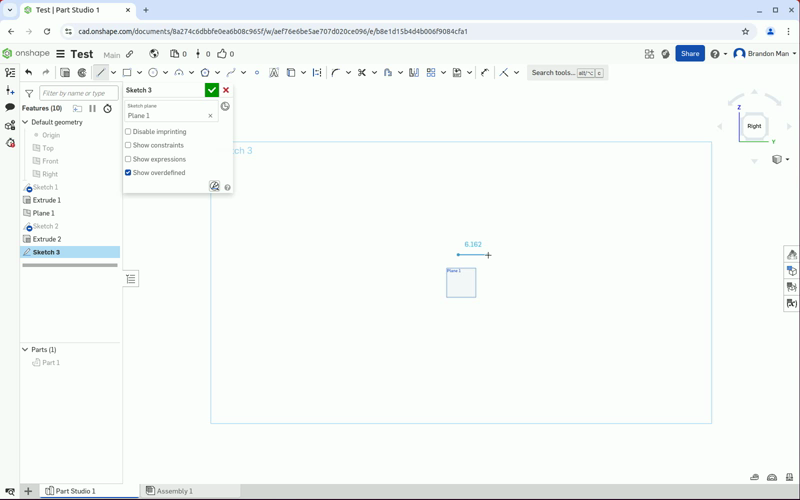
mouse_move(464, 254)
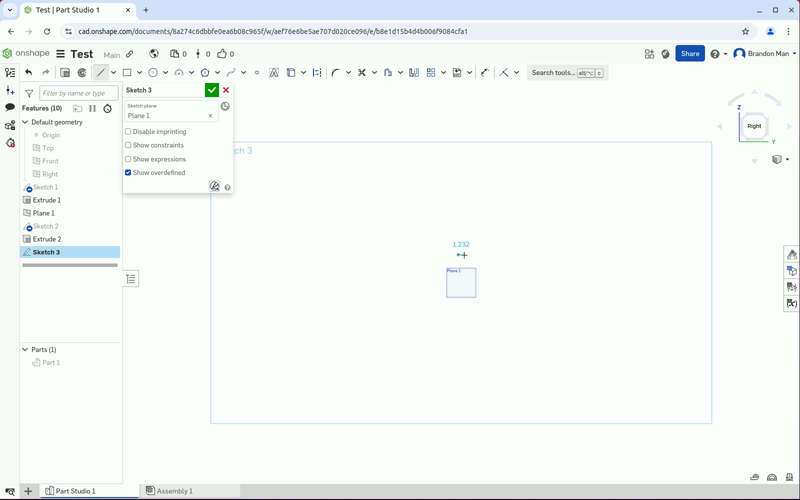
scroll(6)
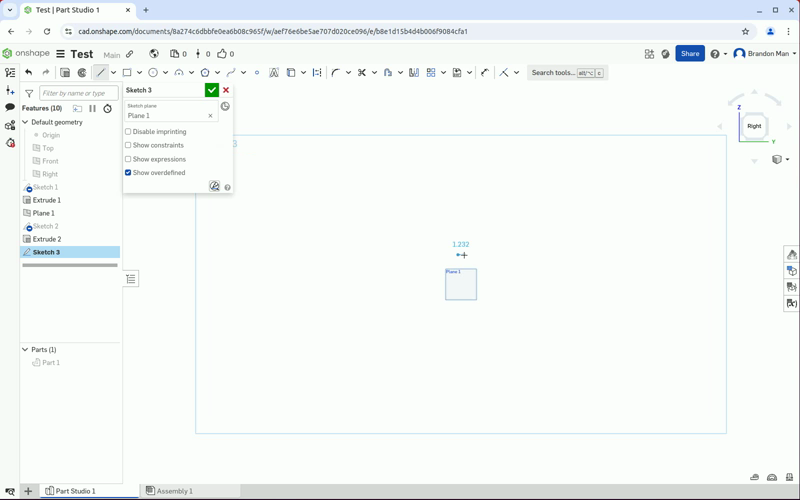
scroll(6)
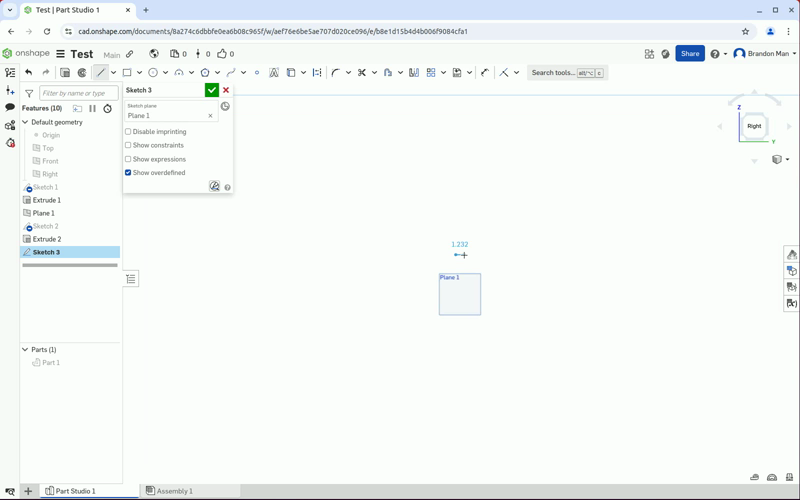
scroll(6)
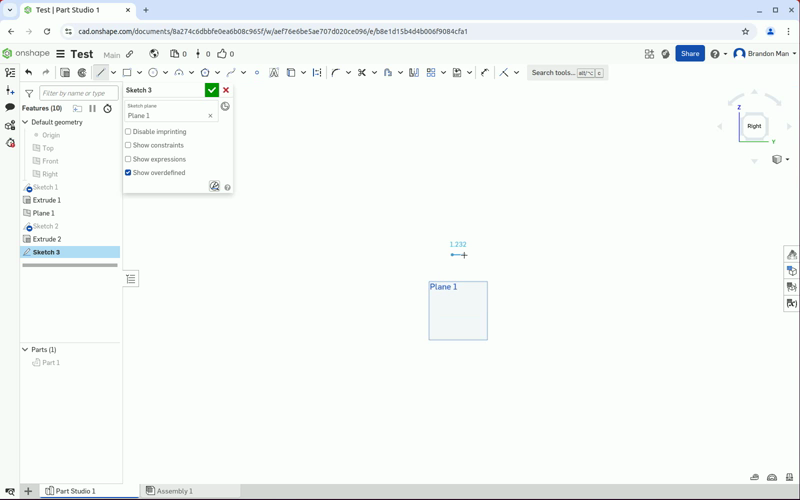
scroll(6)
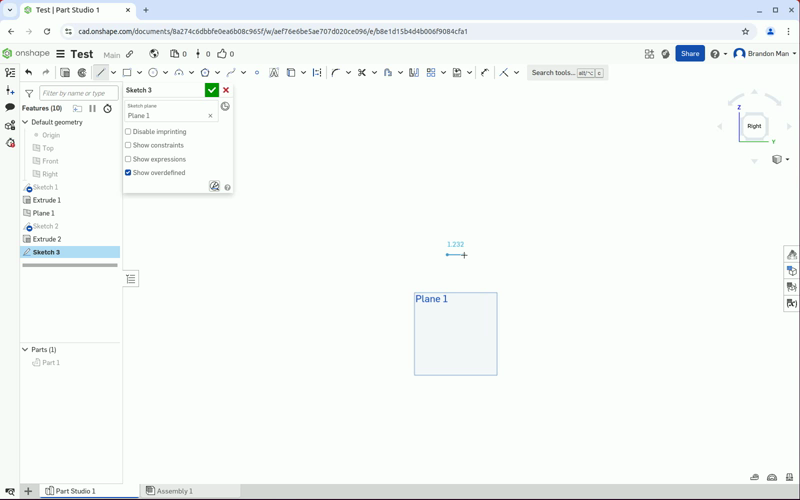
scroll(6)
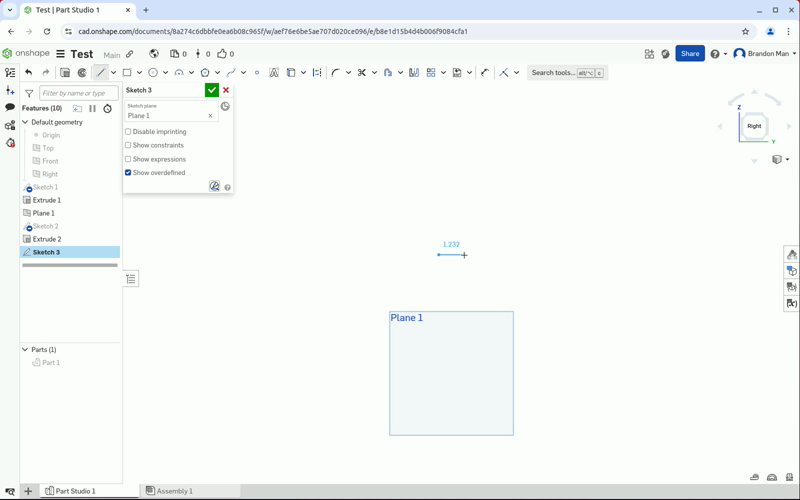
scroll(6)
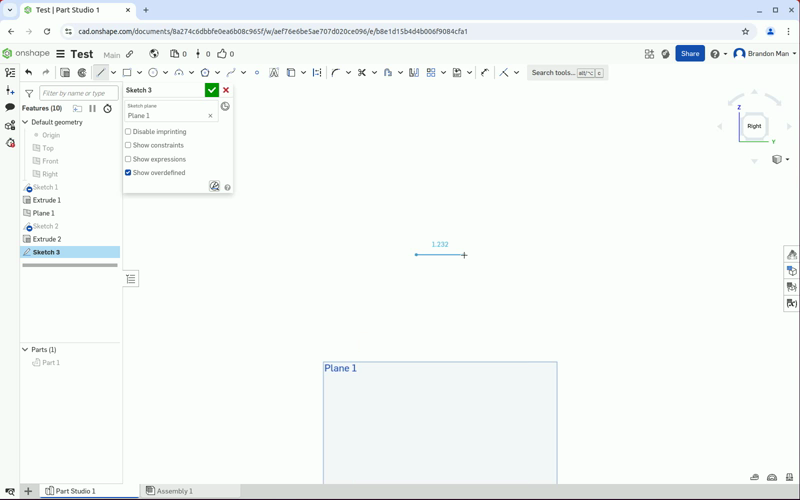
scroll(6)
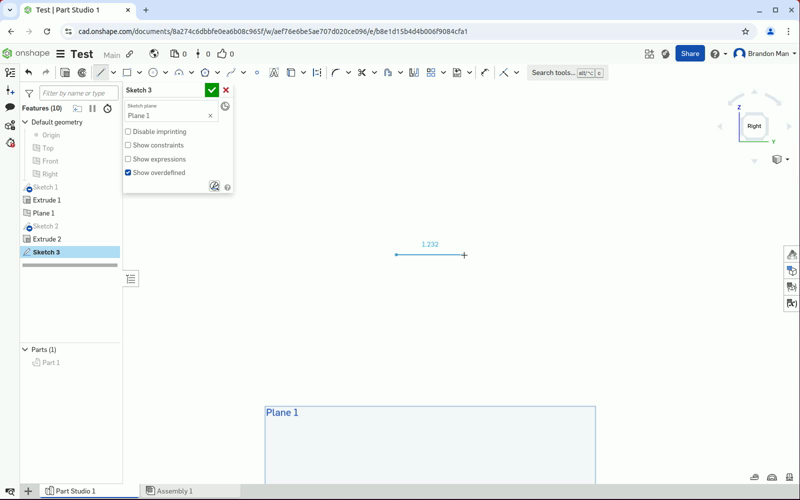
click(464, 254)
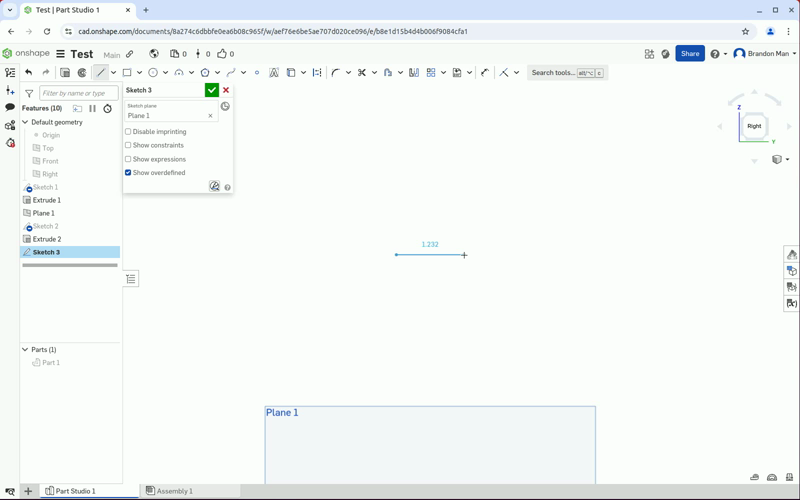
scroll(-6)
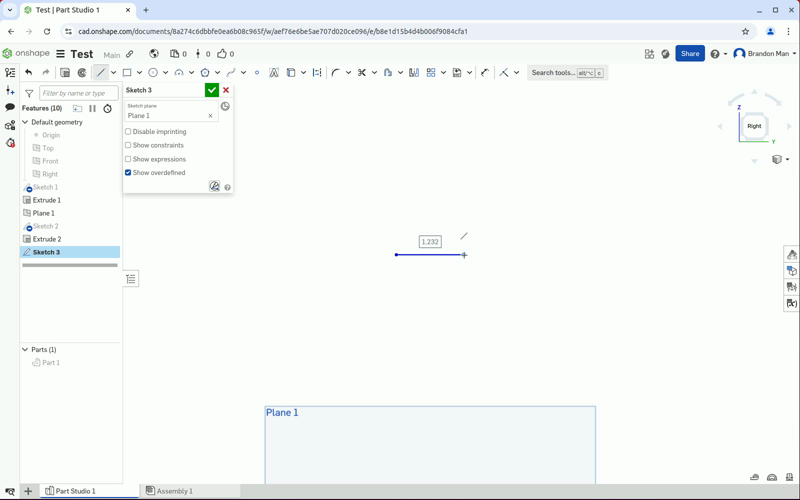
scroll(-6)
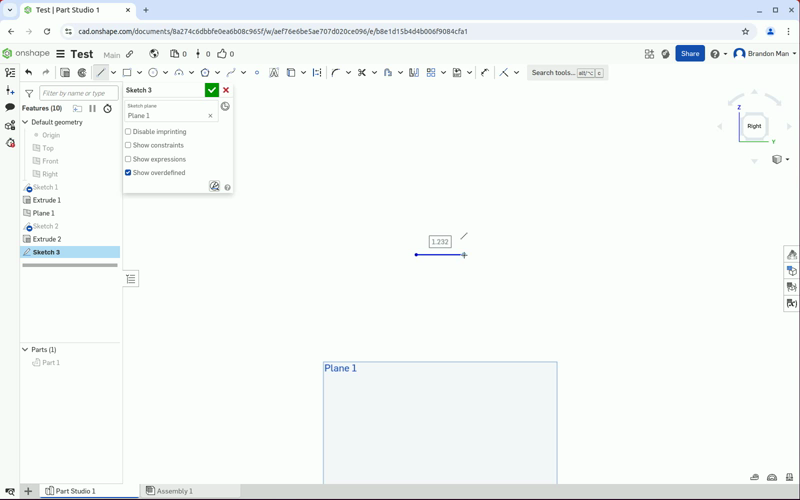
scroll(-6)
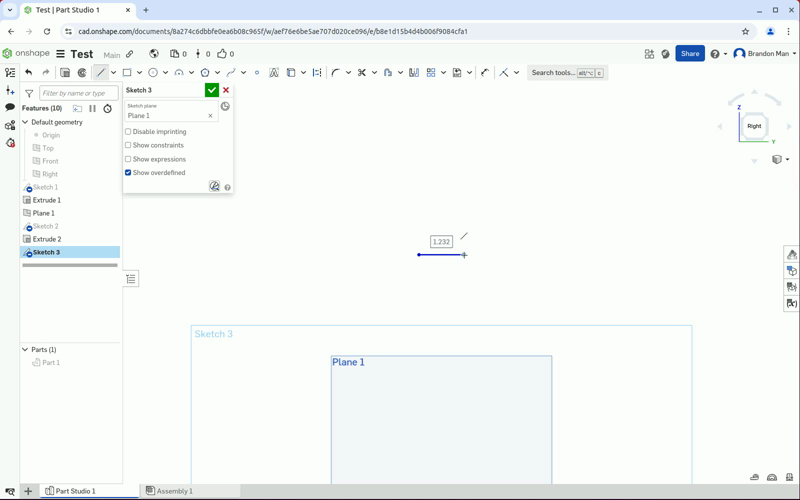
scroll(-6)
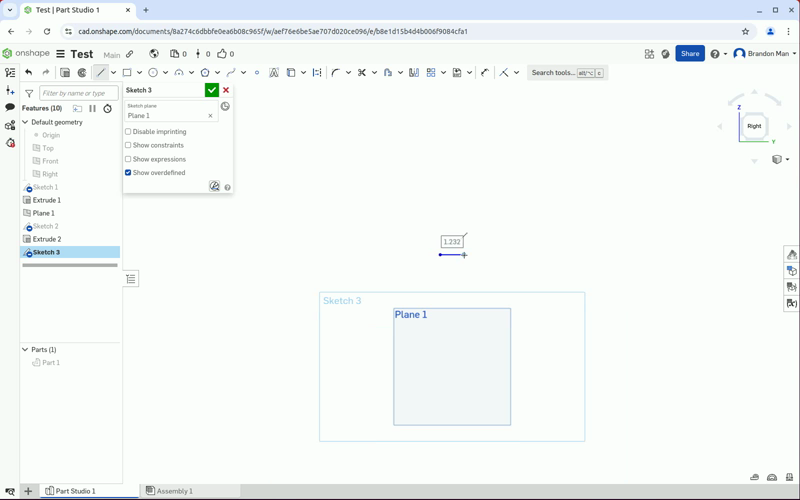
scroll(-6)
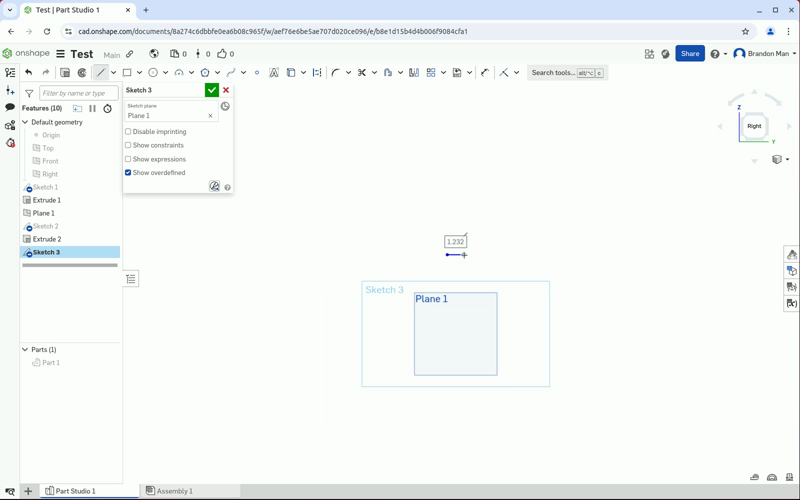
scroll(-6)
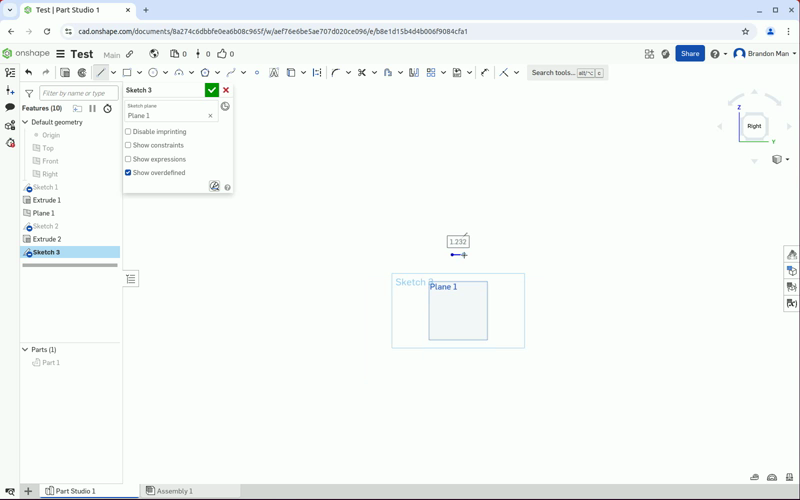
scroll(-6)
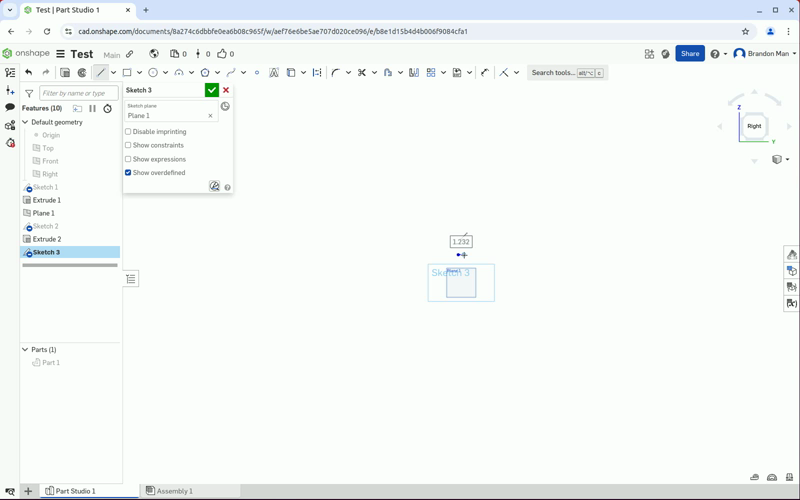
key_up(shift)
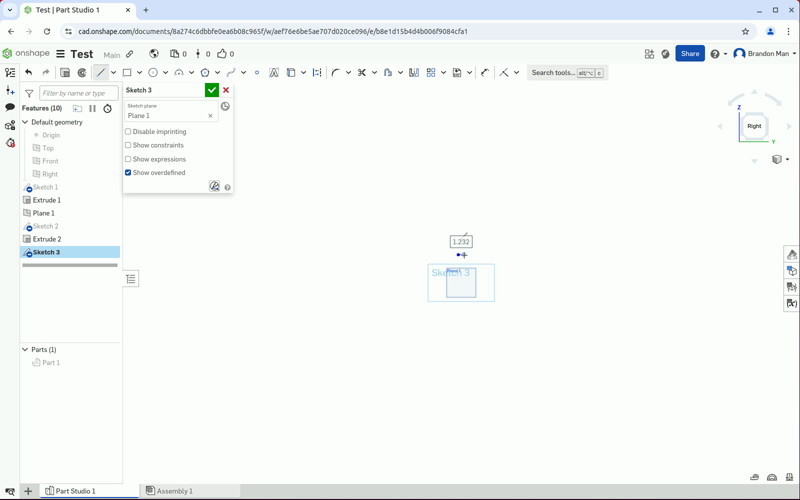
key_down(shift)
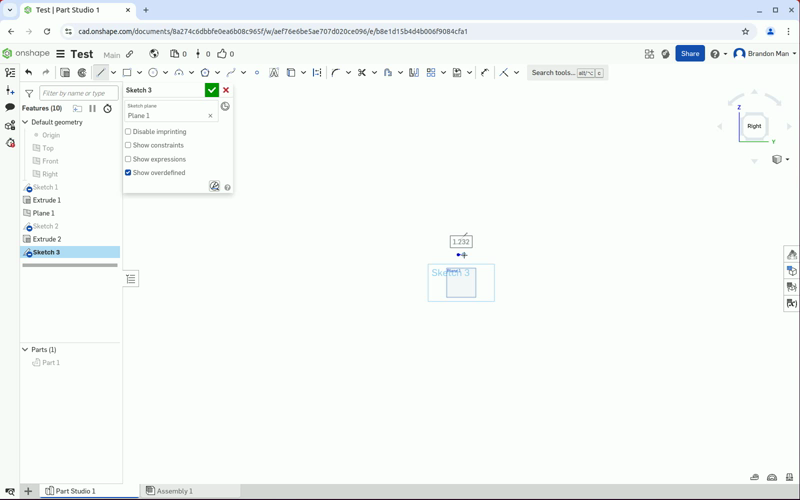
mouse_move(494, 254)
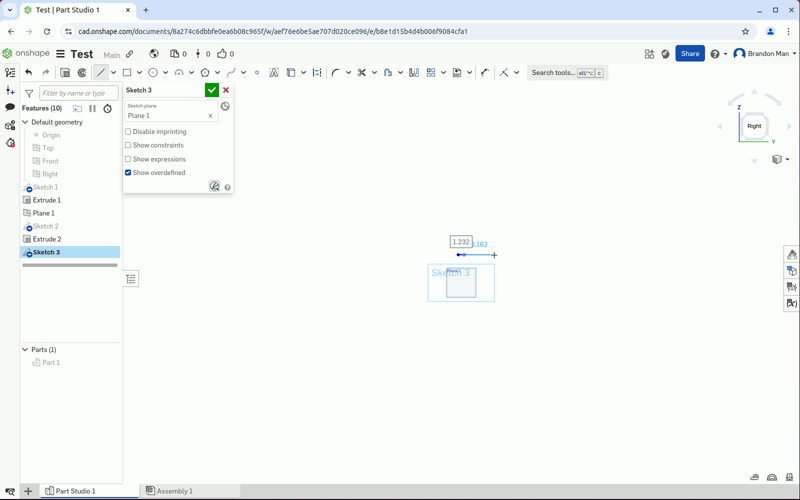
mouse_move(464, 246)
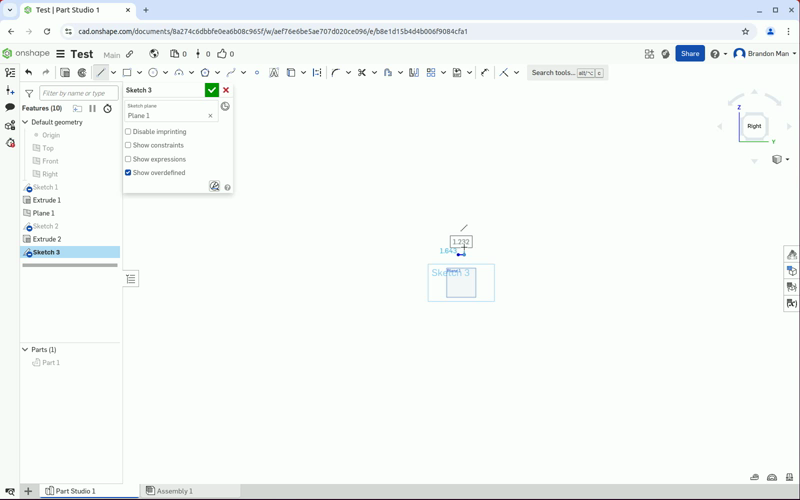
click(464, 246)
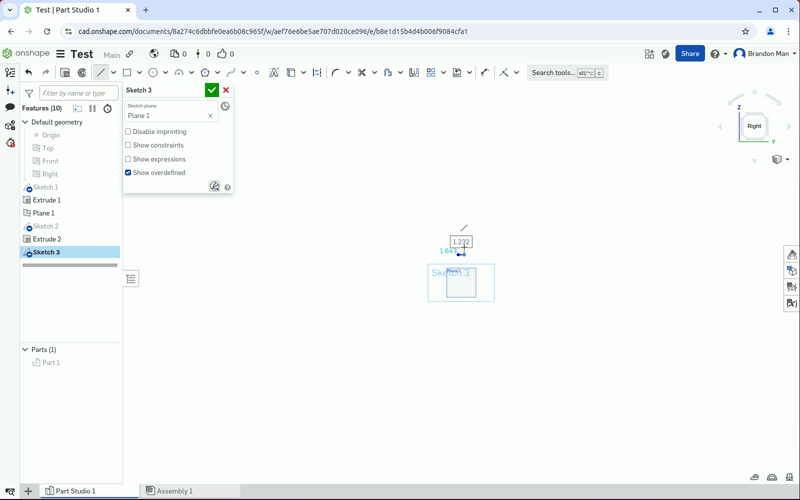
key_up(shift)
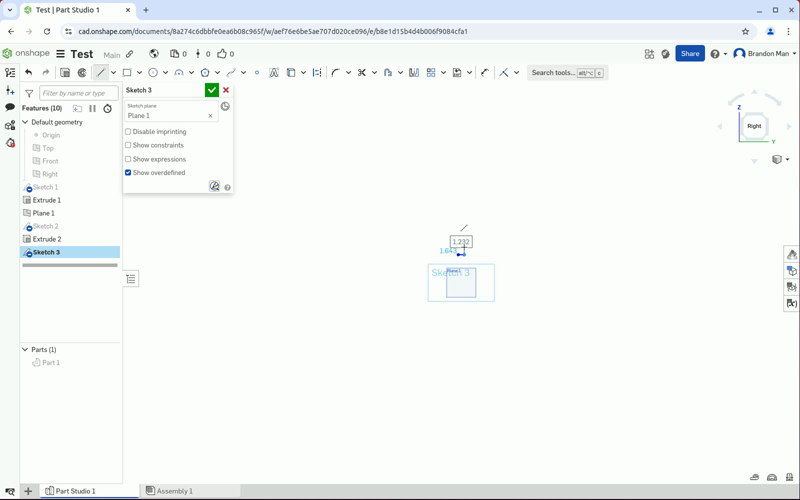
key_down(shift)
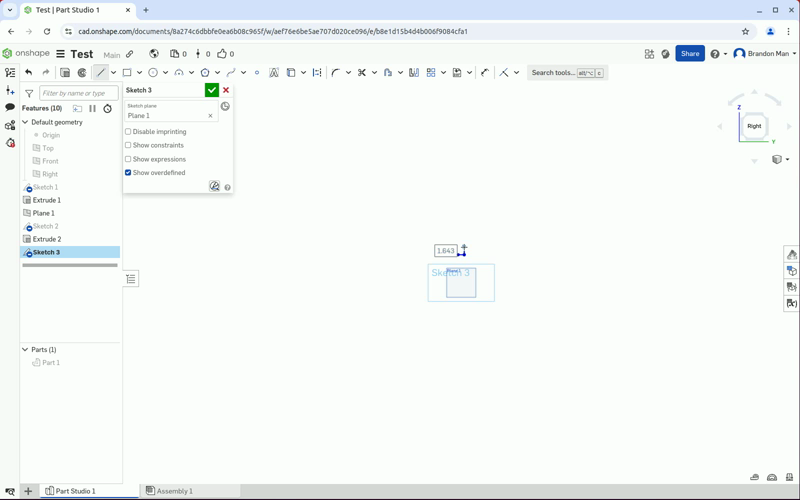
mouse_move(494, 246)
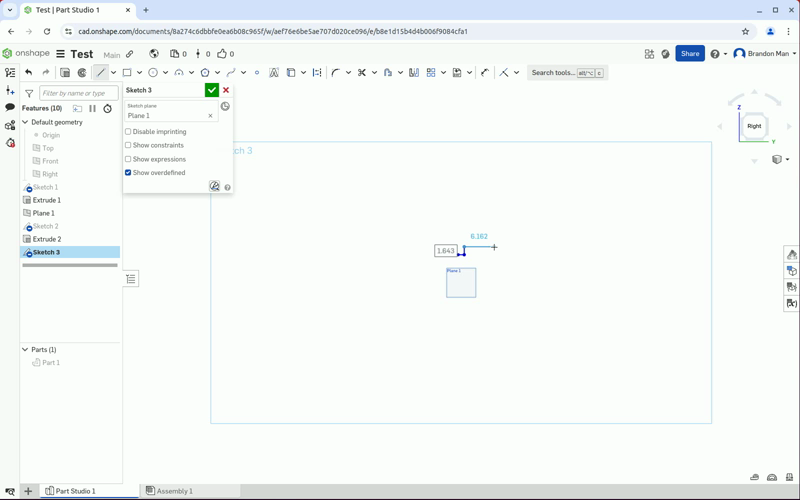
mouse_move(458, 246)
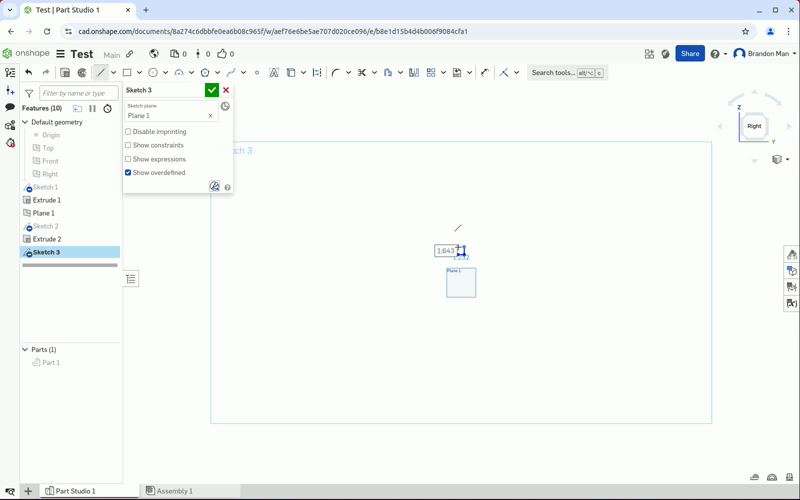
scroll(6)
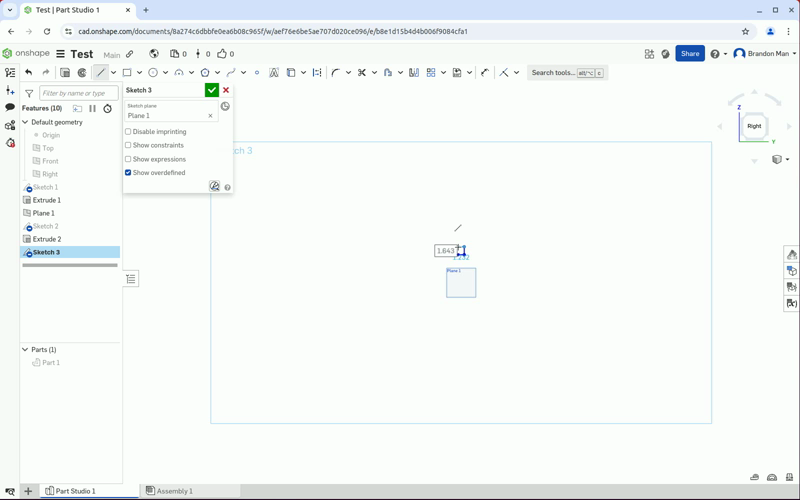
scroll(6)
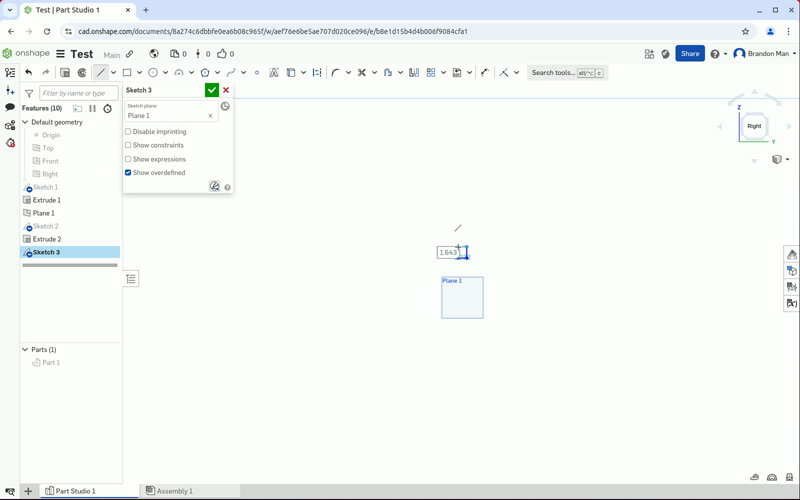
scroll(6)
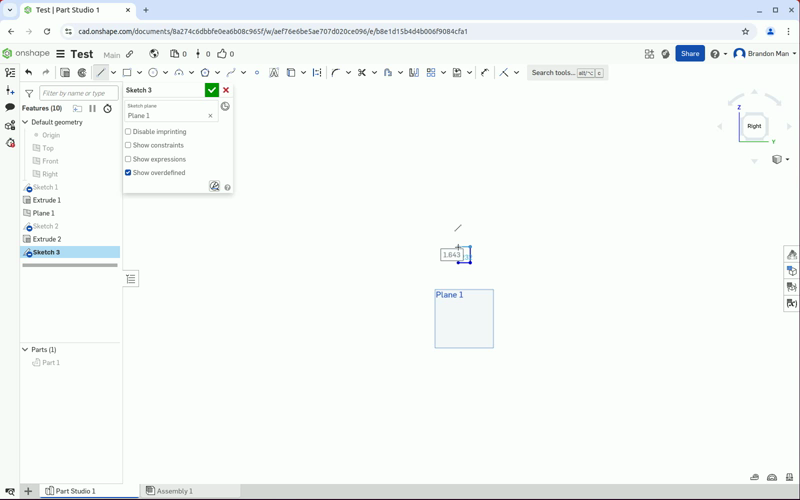
scroll(6)
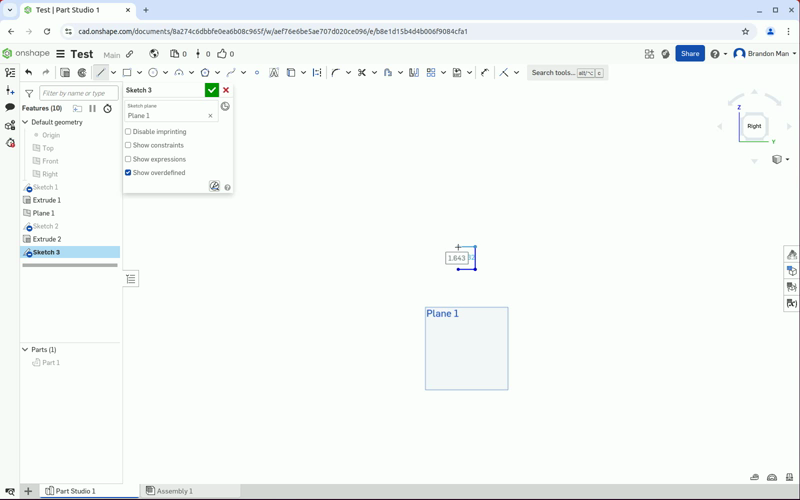
scroll(6)
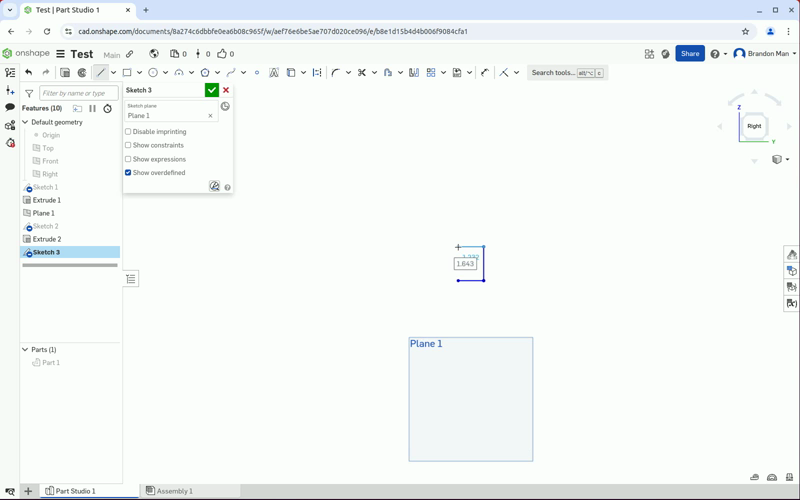
scroll(6)
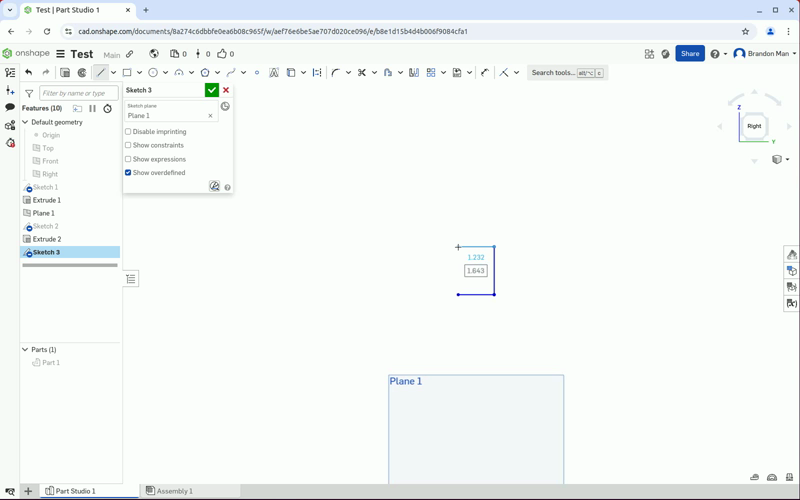
scroll(6)
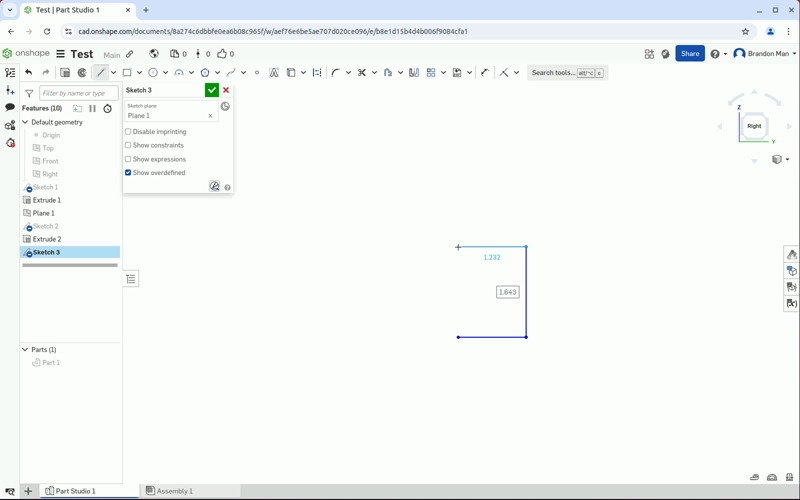
click(458, 246)
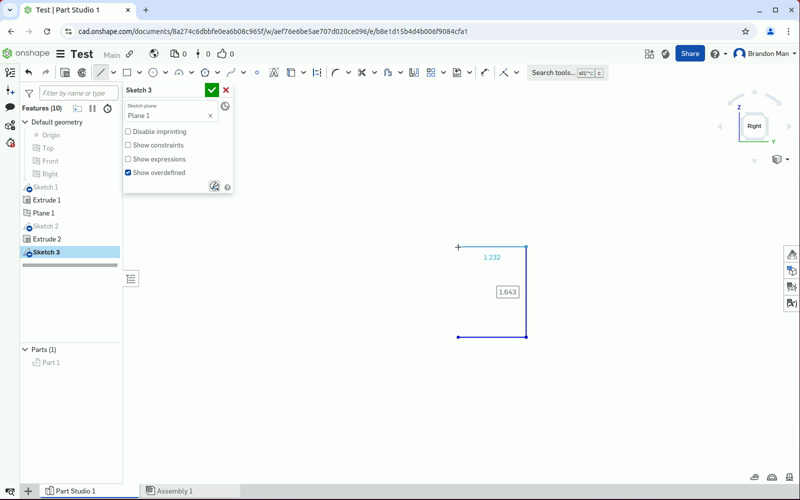
scroll(-6)
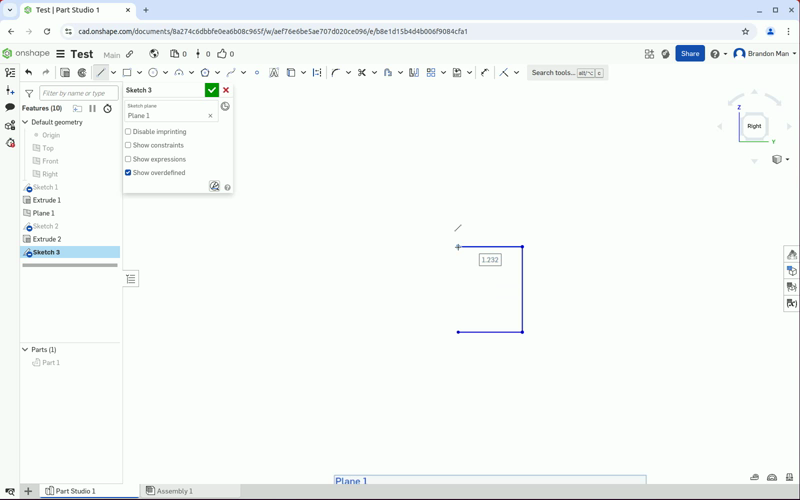
scroll(-6)
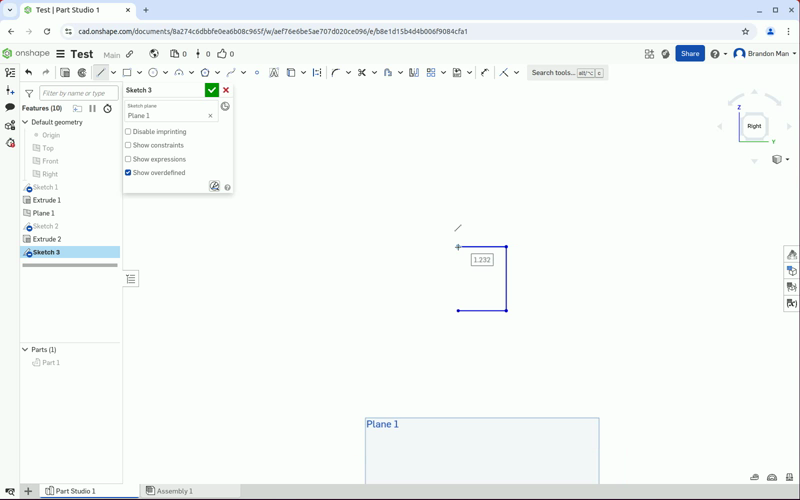
scroll(-6)
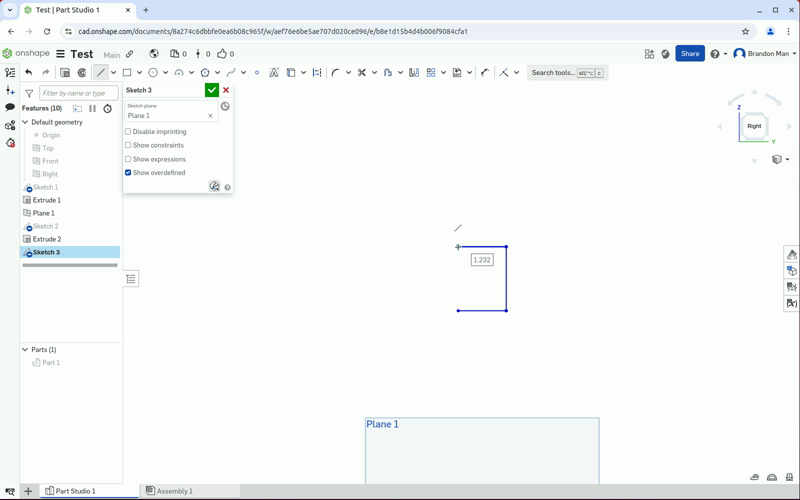
scroll(-6)
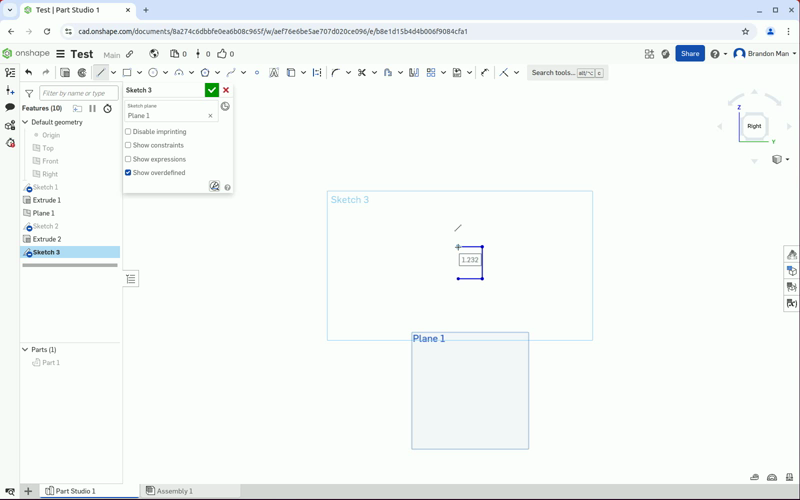
scroll(-6)
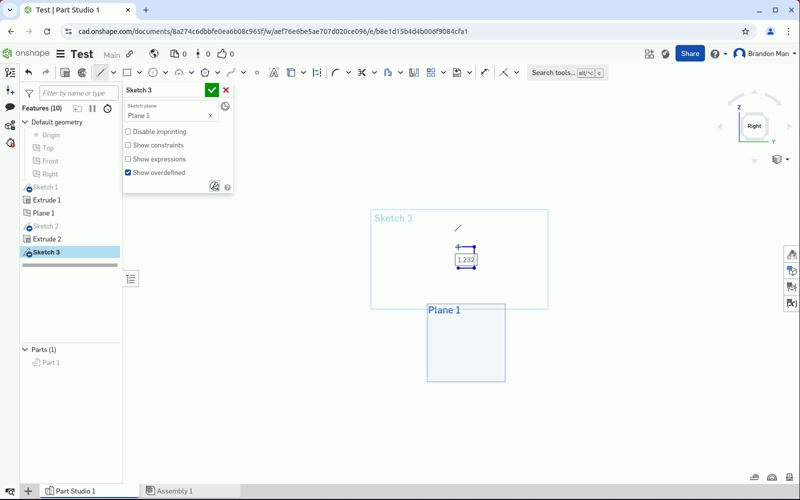
scroll(-6)
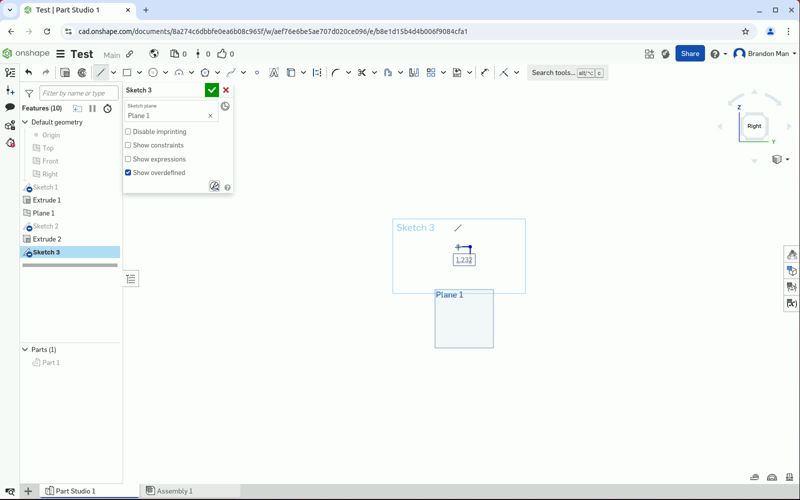
scroll(-6)
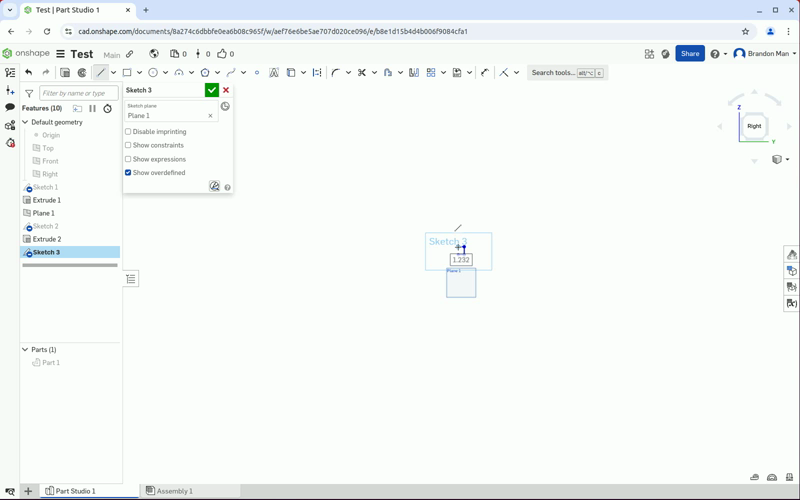
key_up(shift)
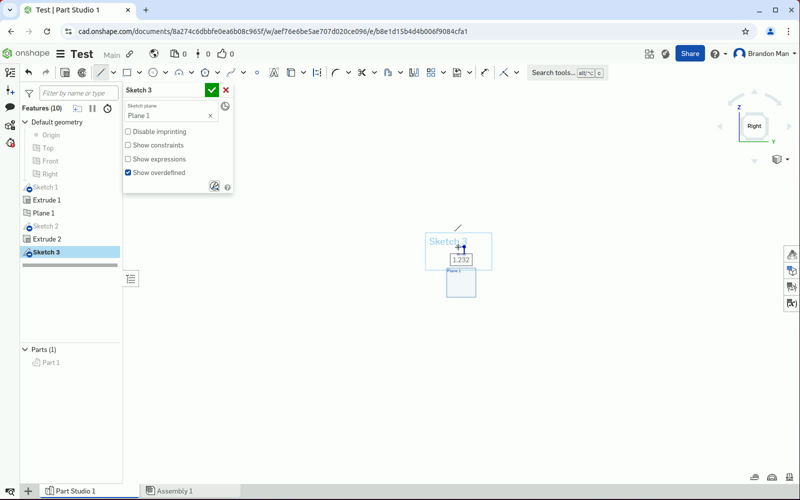
mouse_move(488, 246)
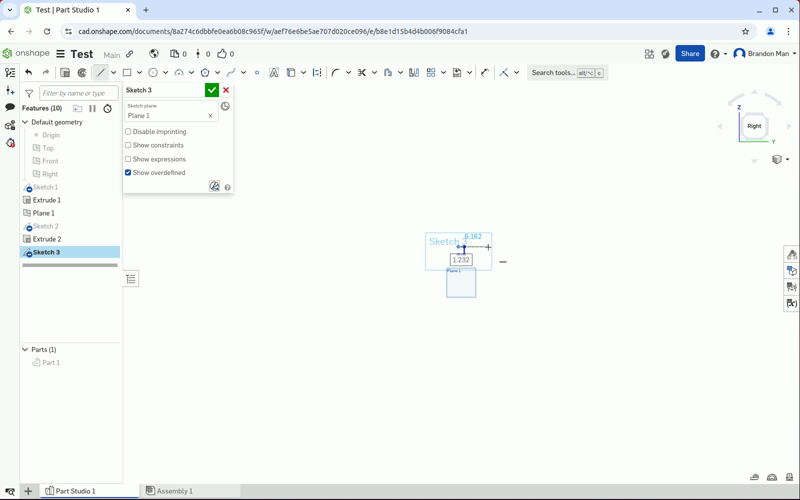
key_down(shift)
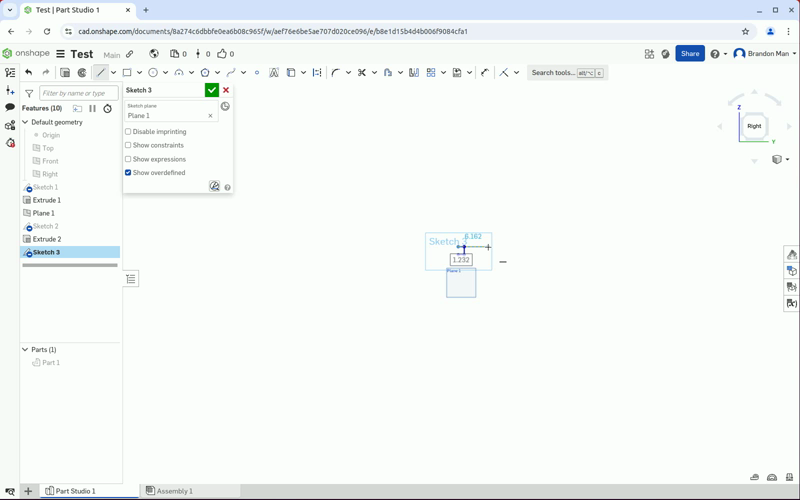
mouse_move(458, 254)
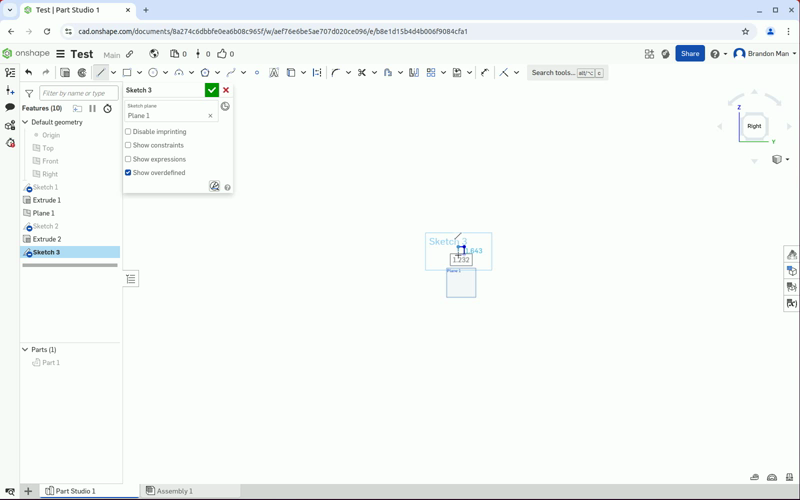
key_up(shift)
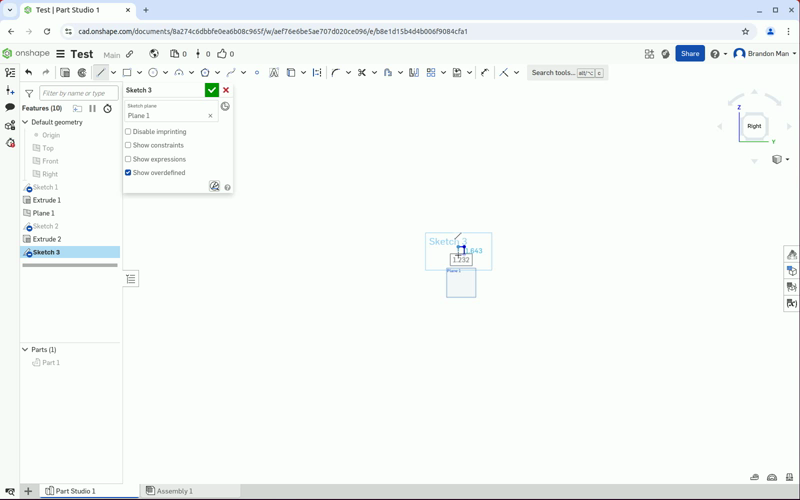
click(458, 254)
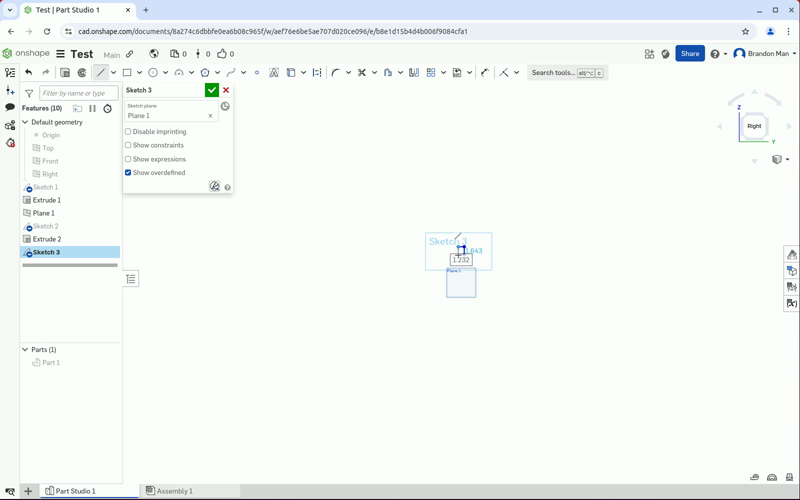
key(esc)
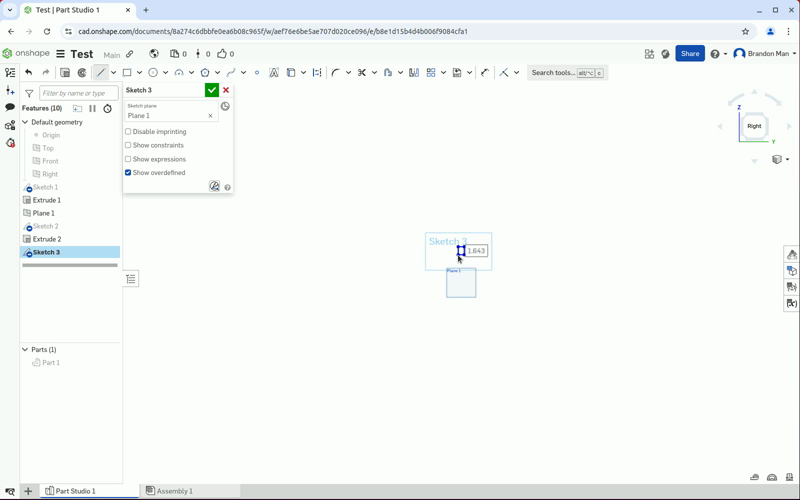
mouse_move(462, 249)
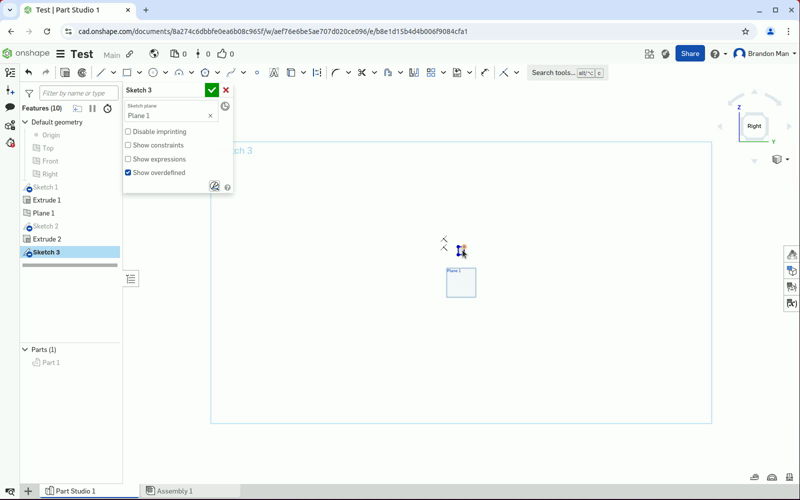
scroll(6)
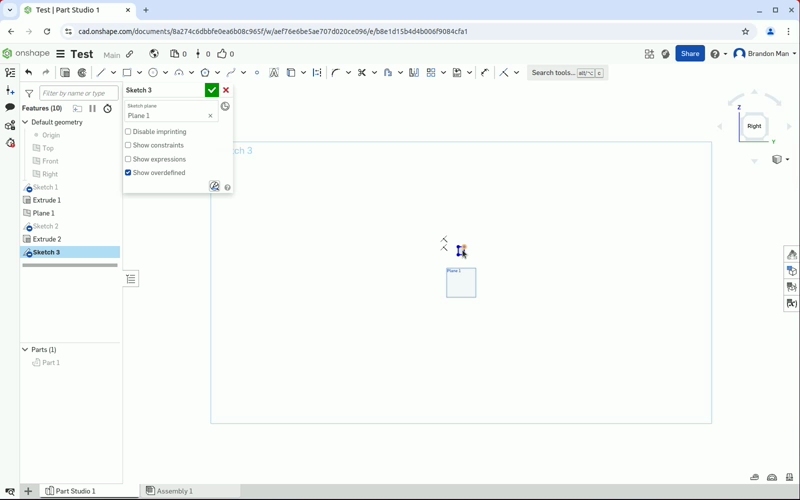
scroll(6)
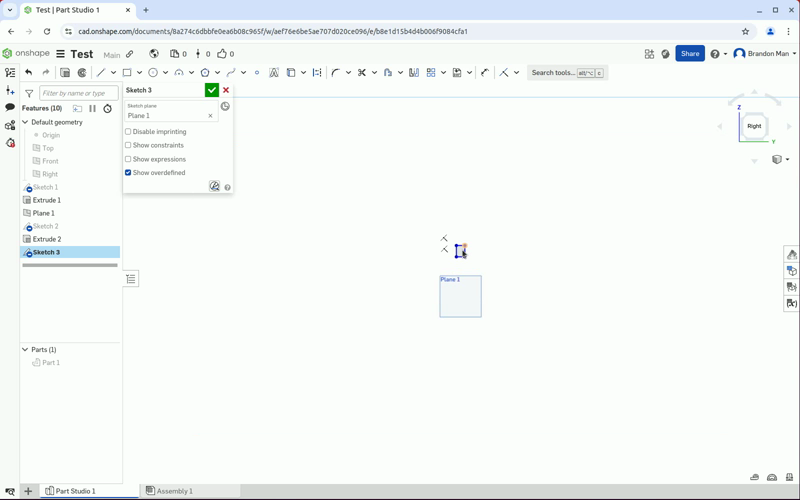
scroll(6)
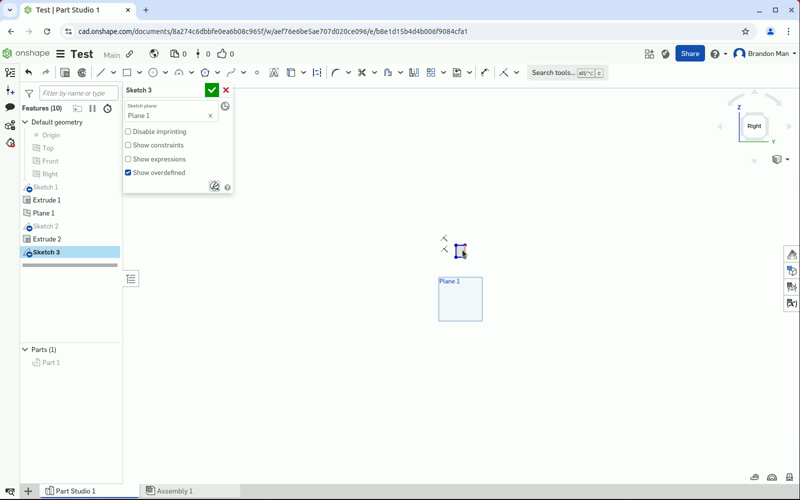
scroll(6)
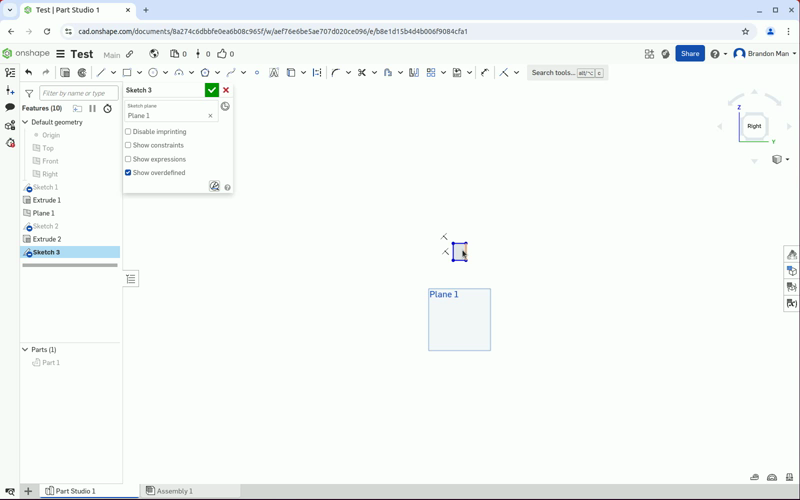
scroll(6)
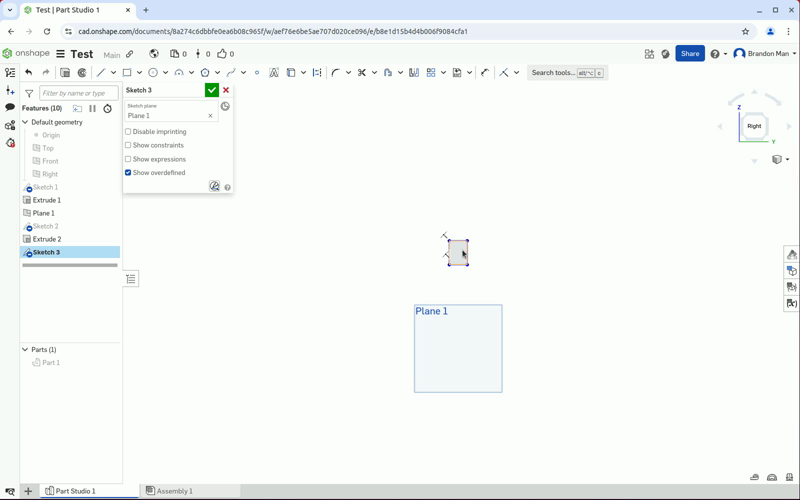
scroll(6)
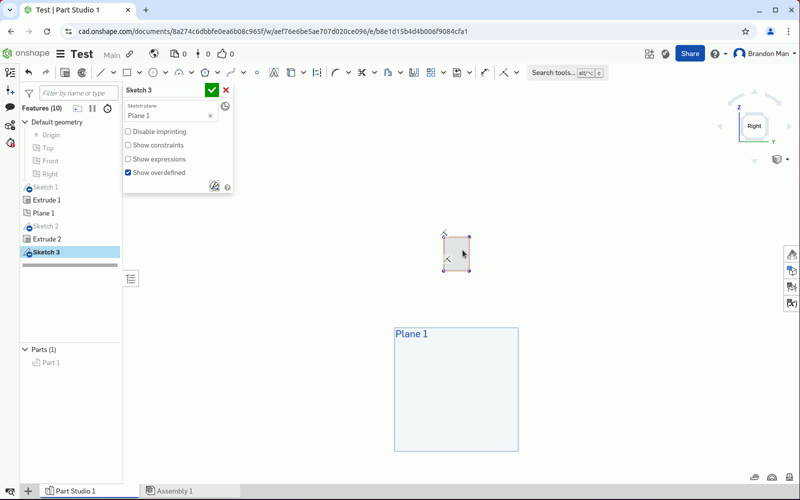
scroll(6)
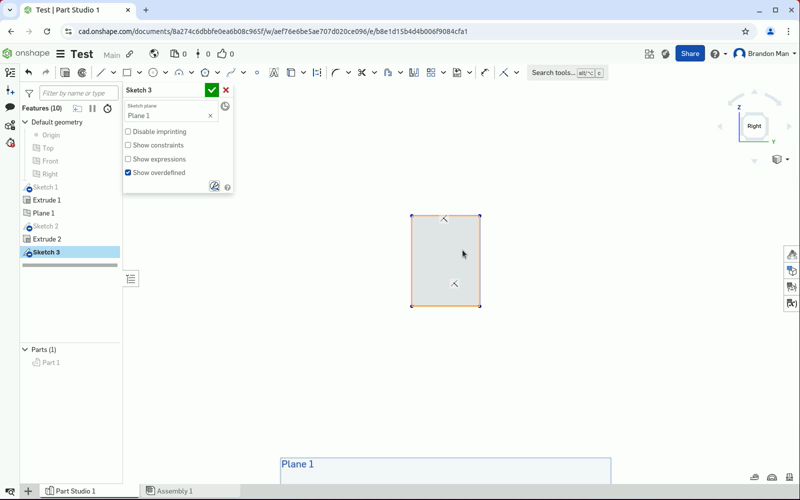
click(462, 249)
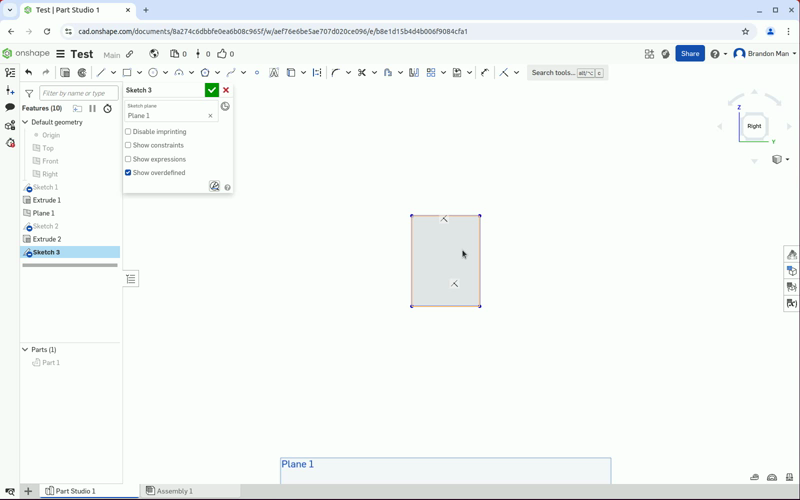
scroll(-6)
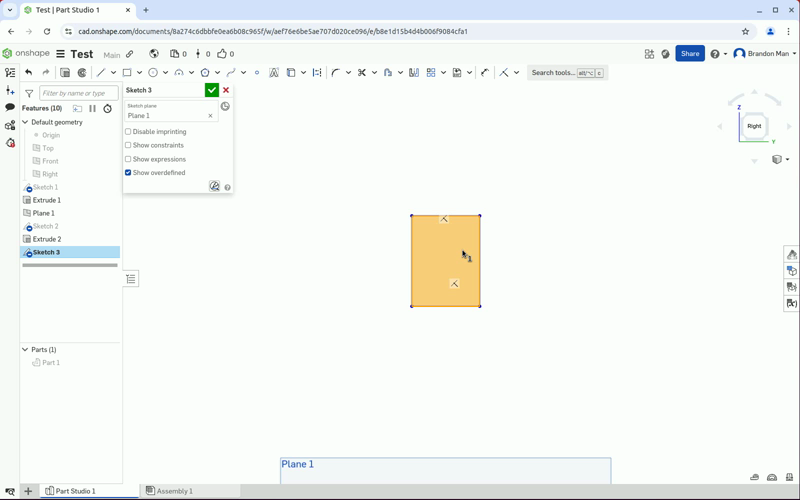
scroll(-6)
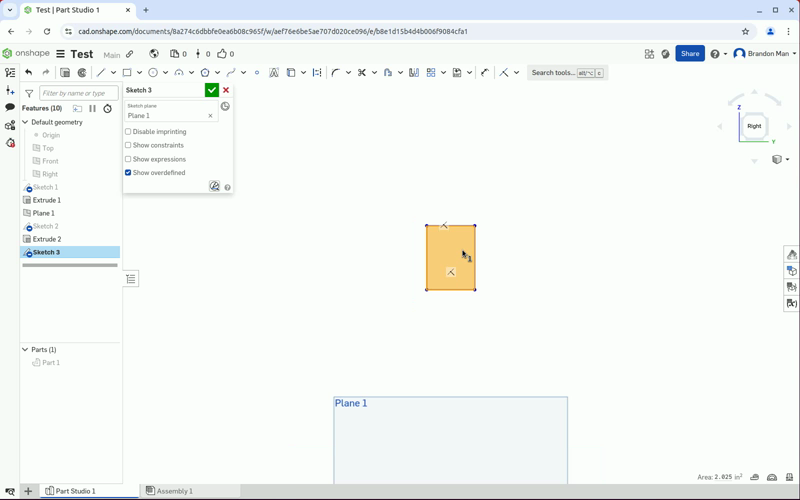
scroll(-6)
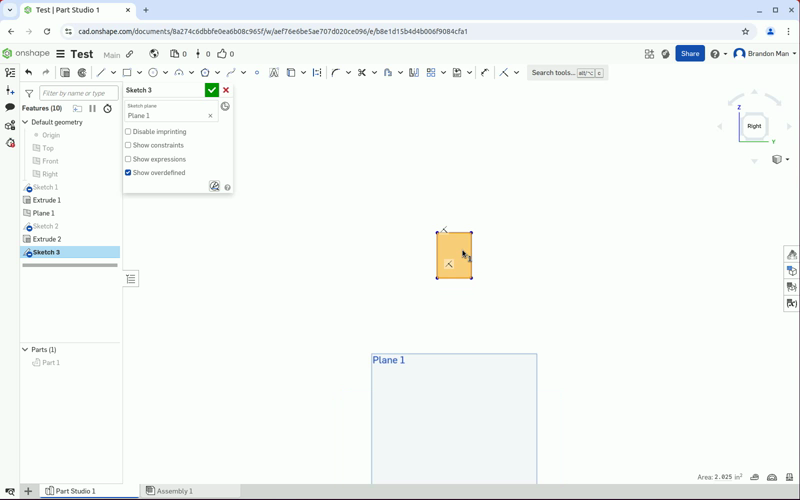
scroll(-6)
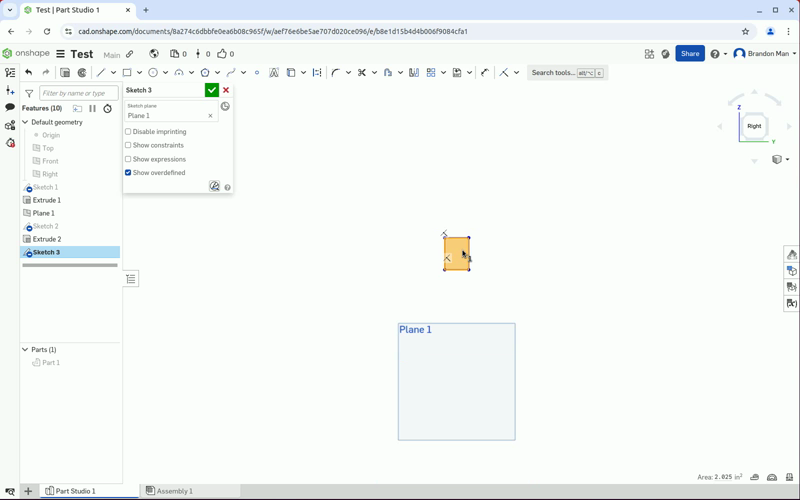
scroll(-6)
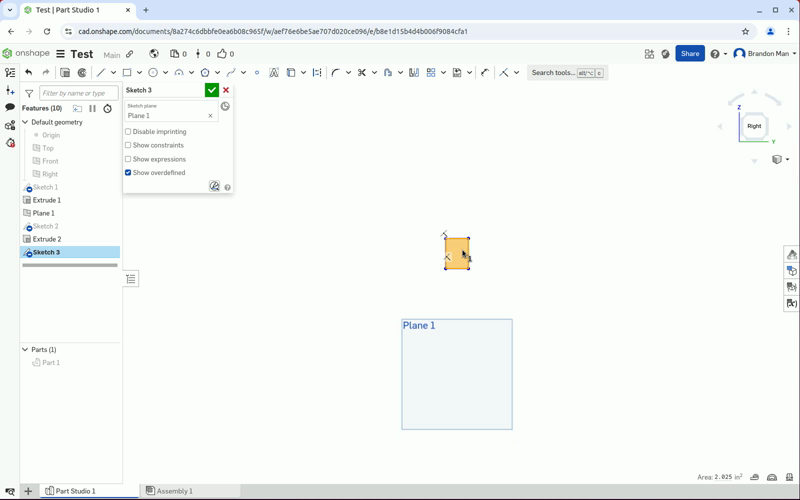
scroll(-6)
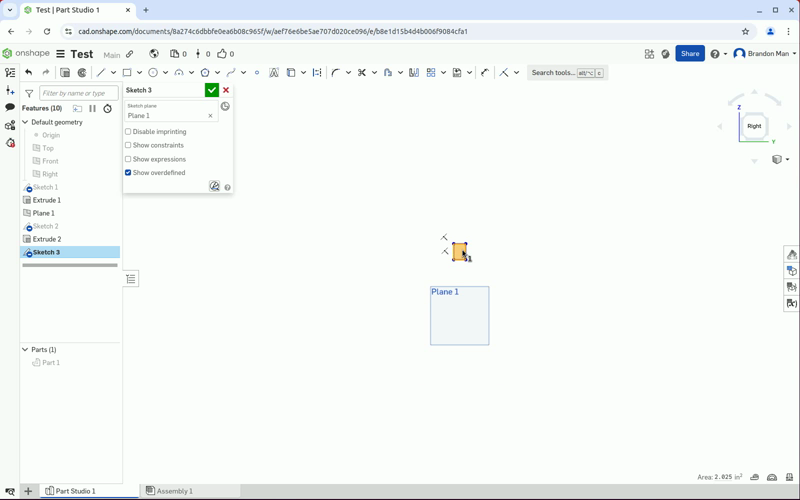
scroll(-6)
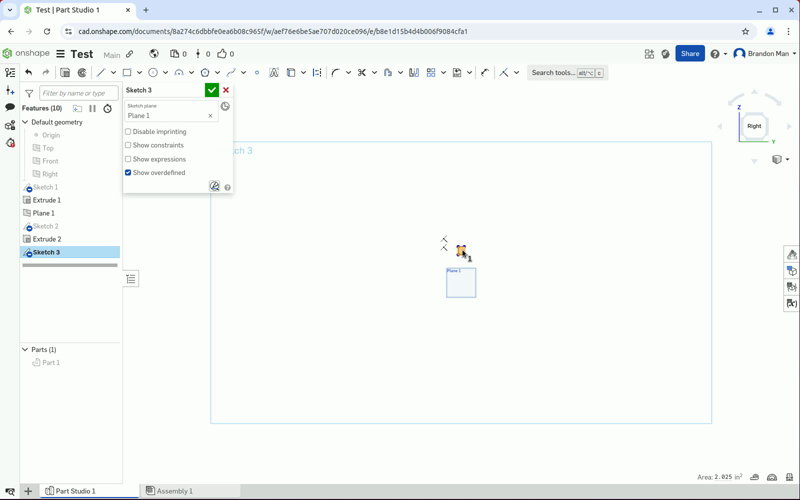
mouse_move(73, 352)
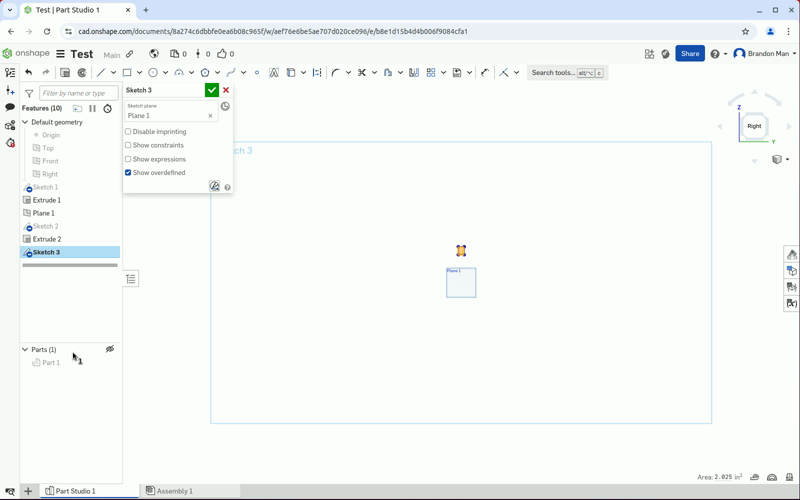
key(shift+y)
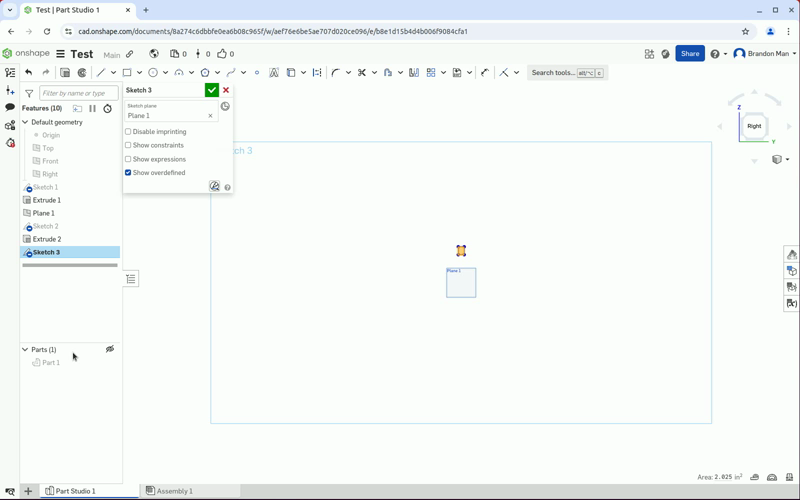
key(shift+e)
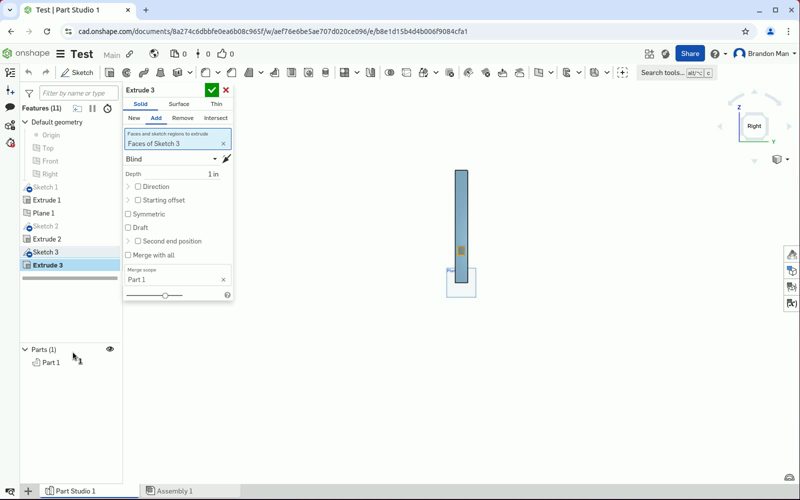
mouse_move(143, 106)
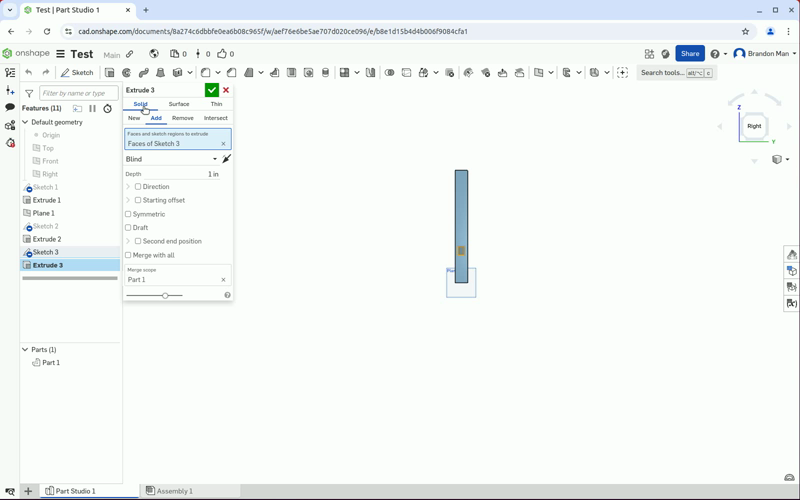
click(143, 106)
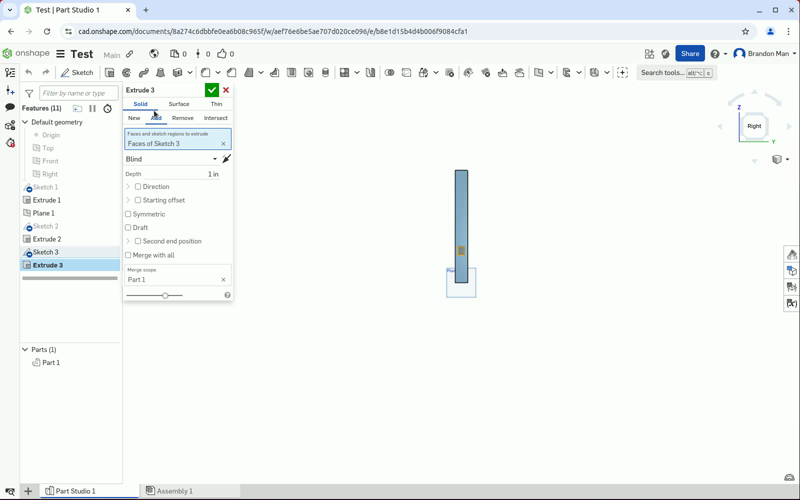
mouse_move(186, 120)
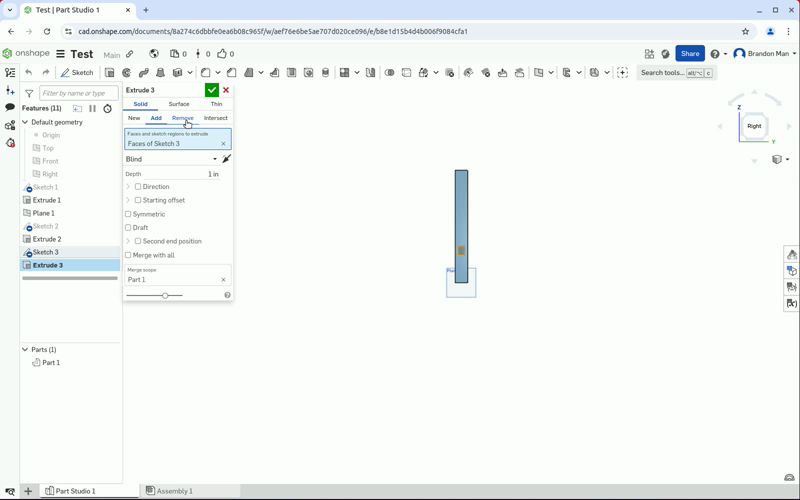
click(186, 120)
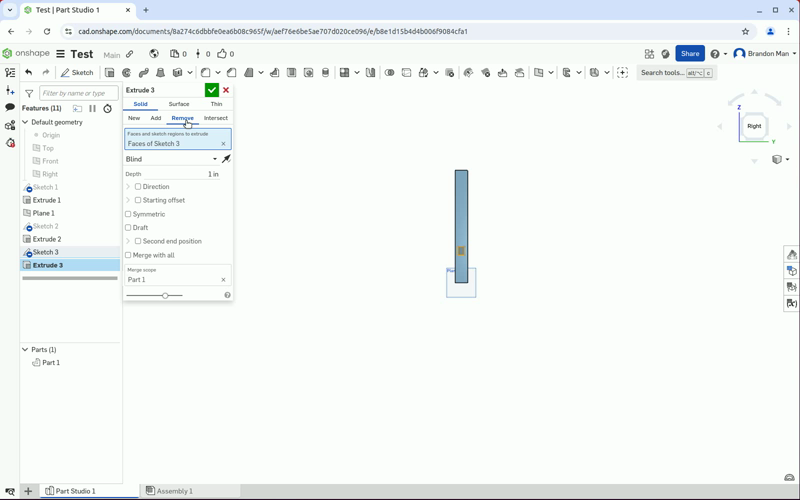
key(tab, 4)
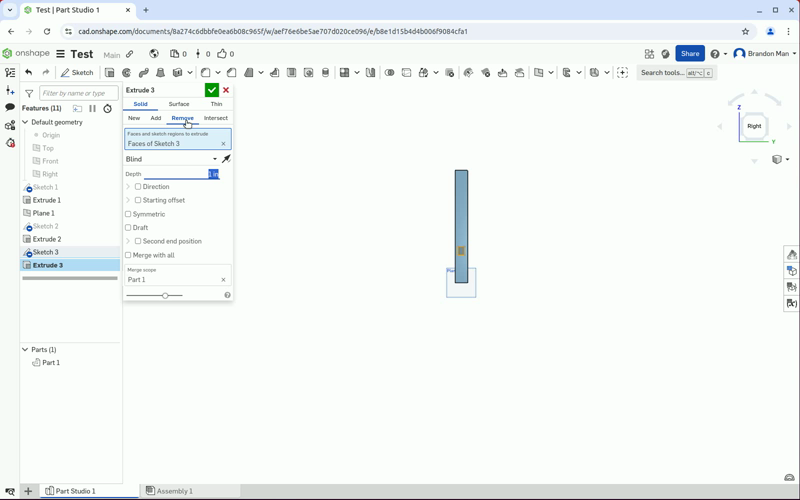
text(1.204)
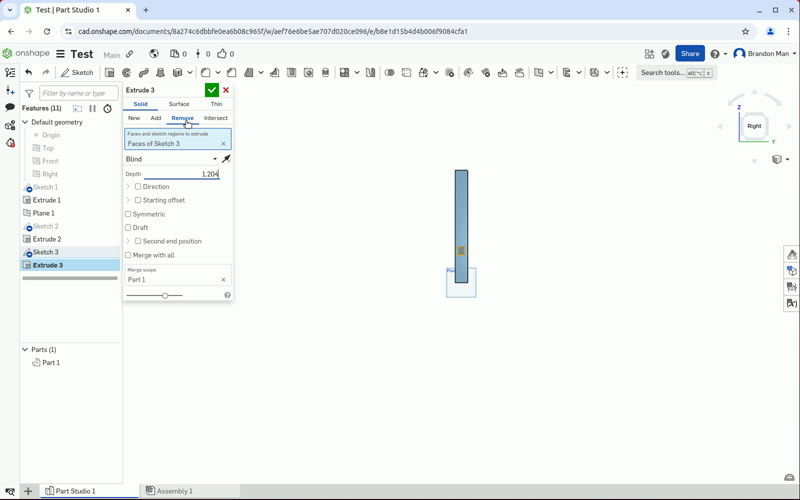
key(tab, 6)
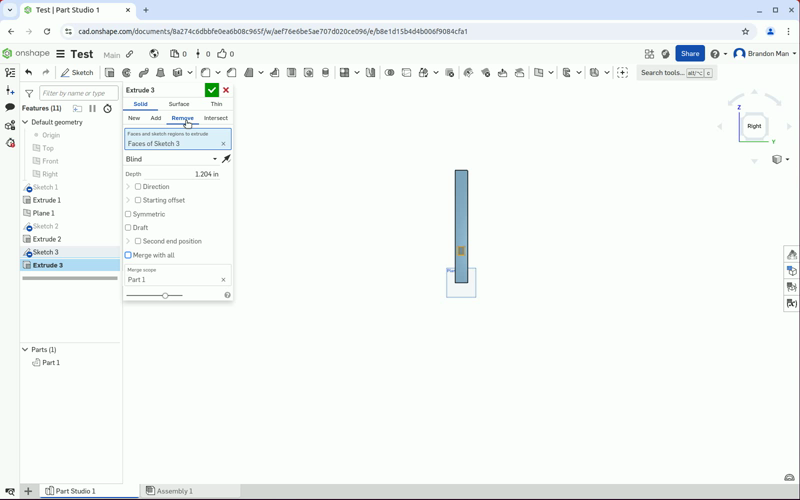
key(space)
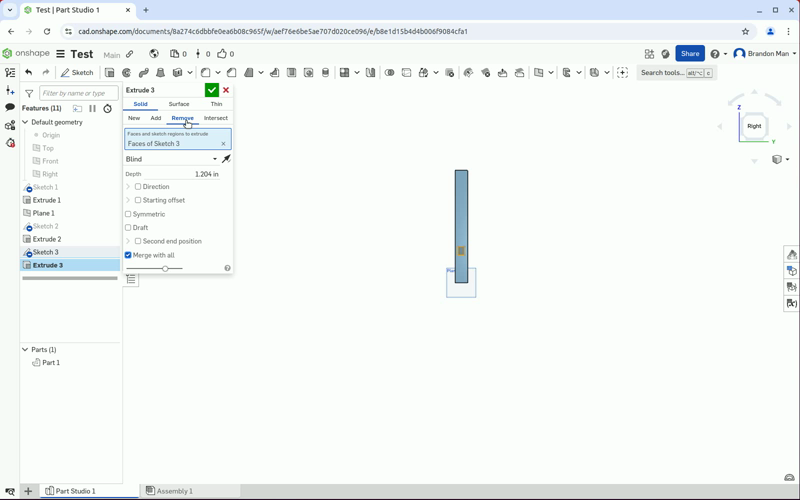
key(enter)
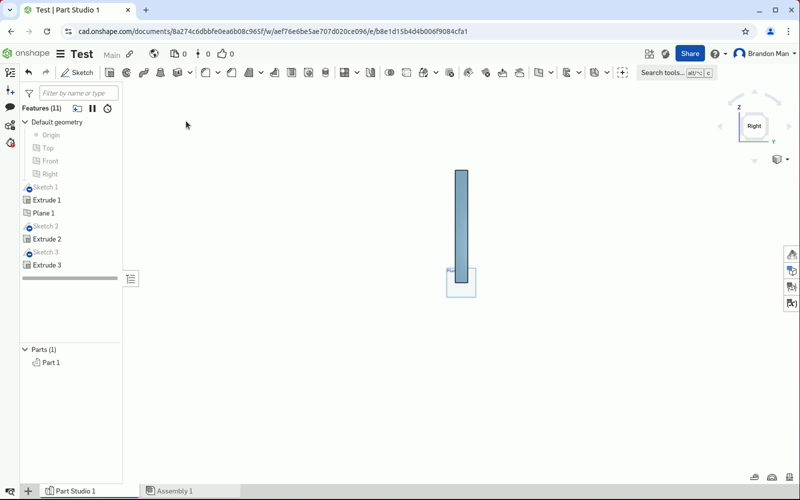
key(shift+h)
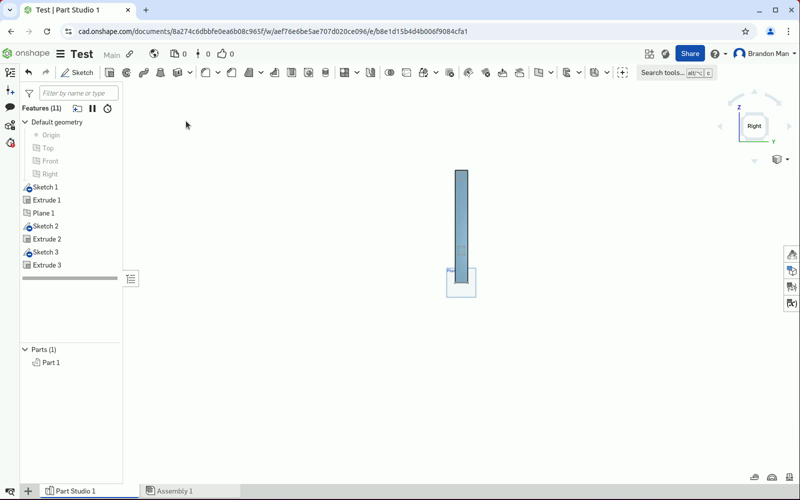
key(shift+h)
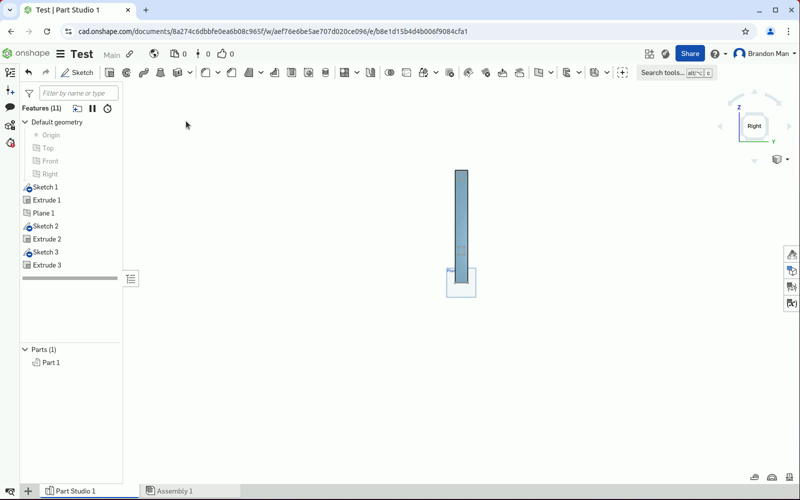
key(shift+7)
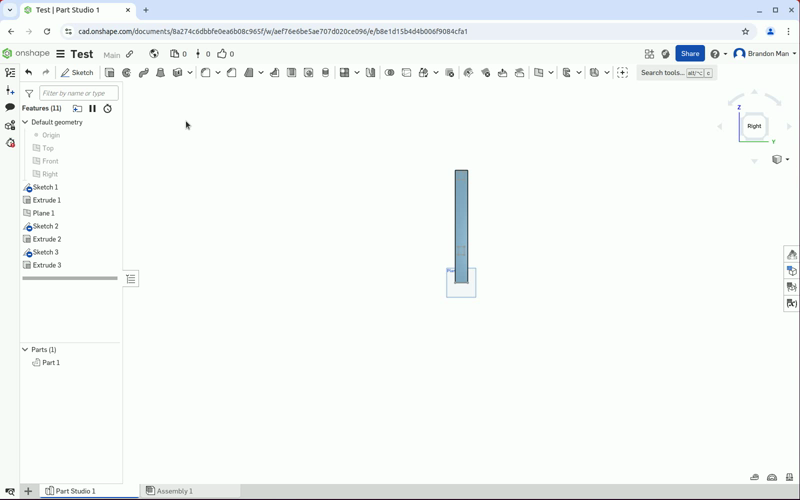
key(right, 2)
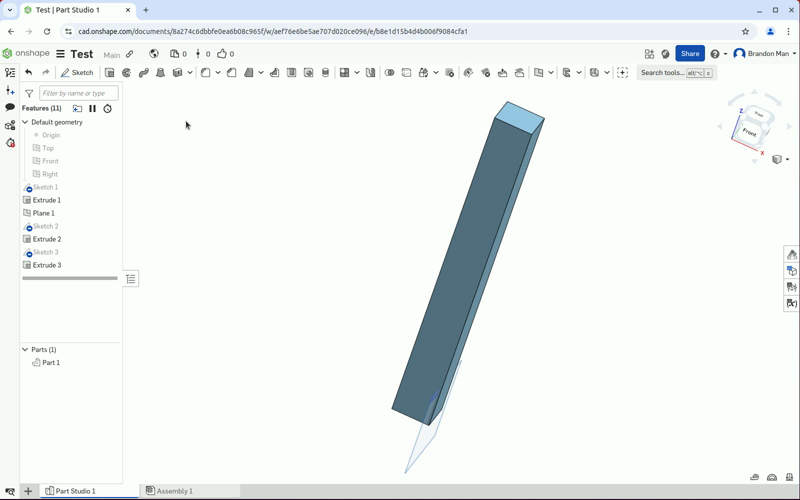
key(down, 2)
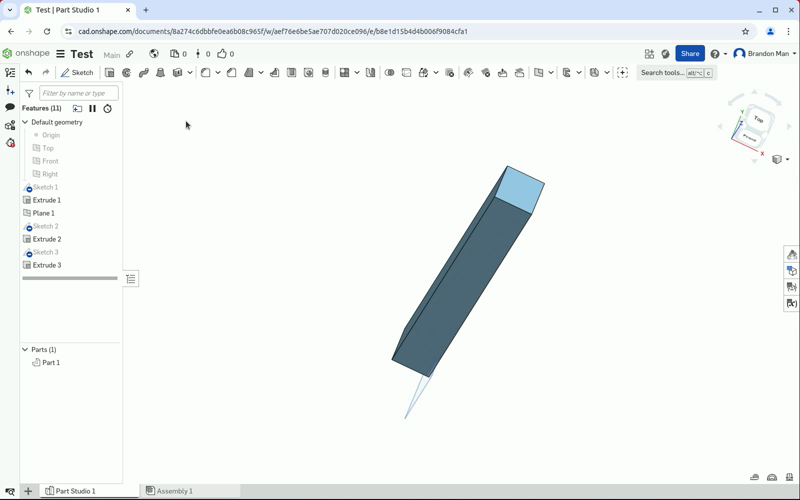
key(up, 2)
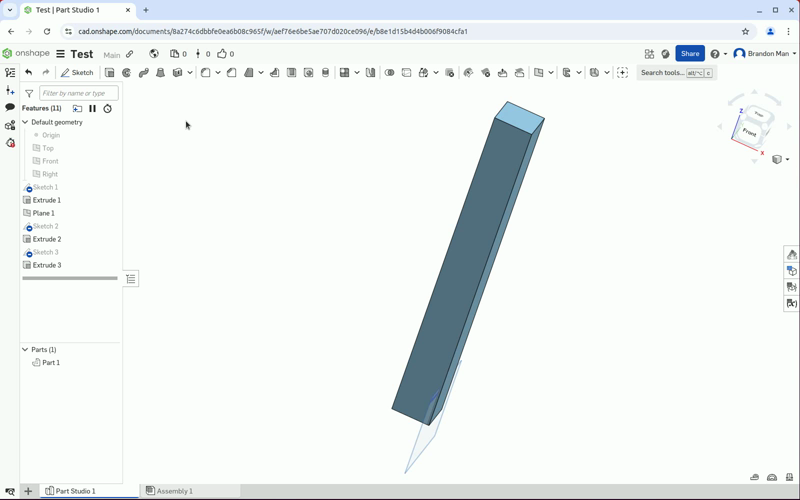
key(left, 2)
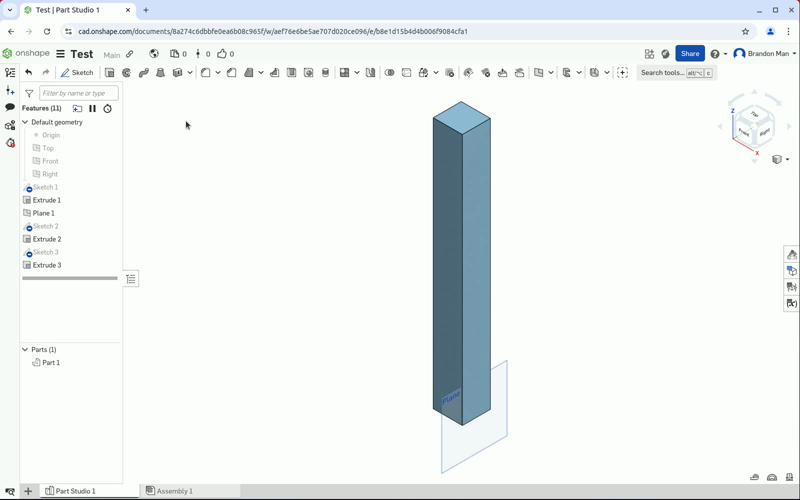
mouse_move(73, 189)
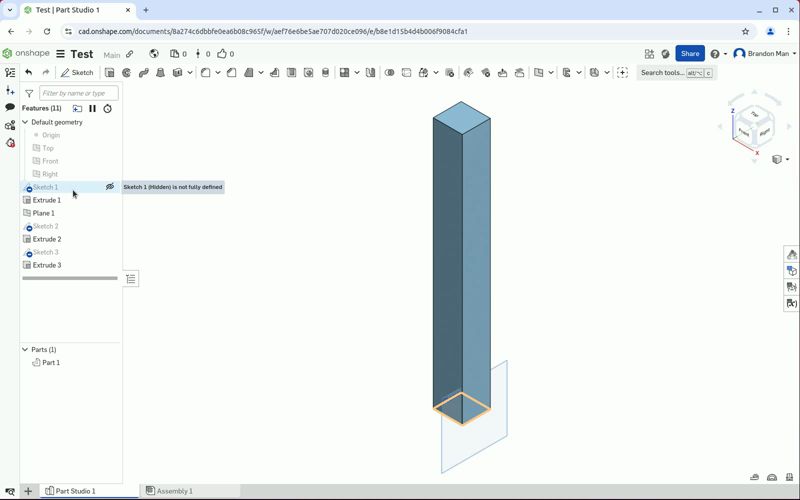
click(73, 189)